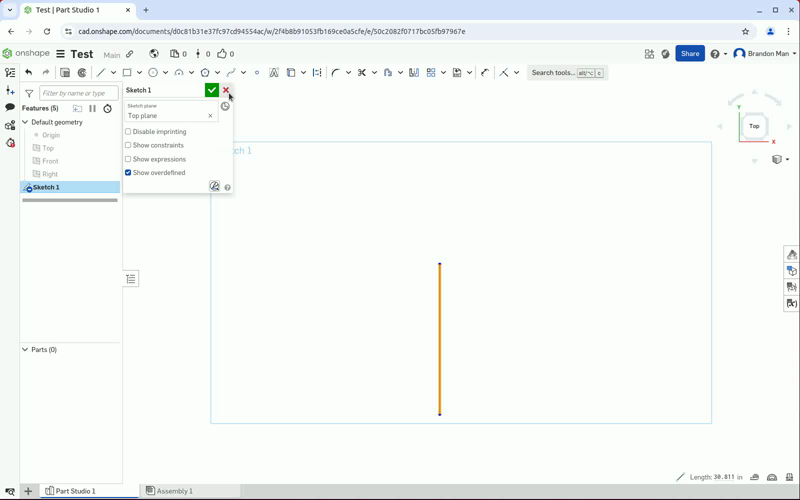
key(shift+h)
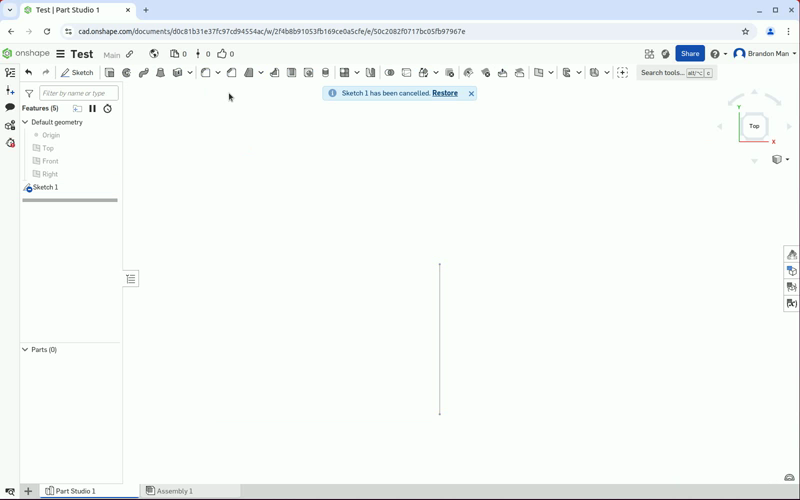
key(shift+s)
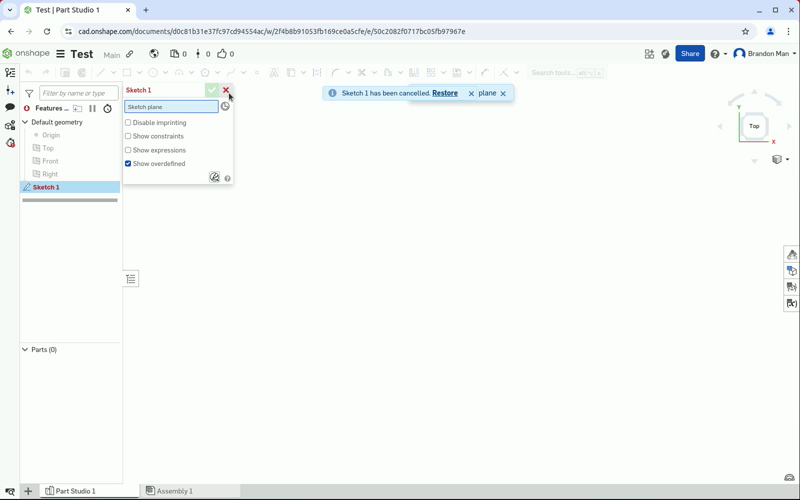
mouse_move(73, 150)
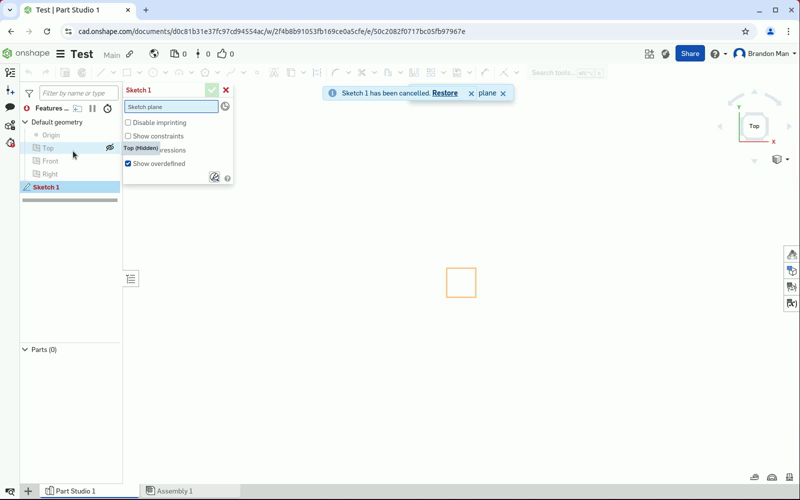
click(73, 150)
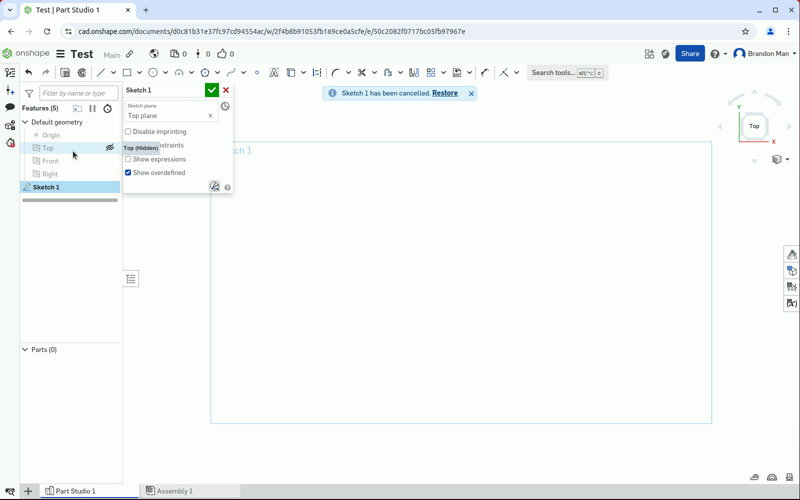
mouse_move(73, 352)
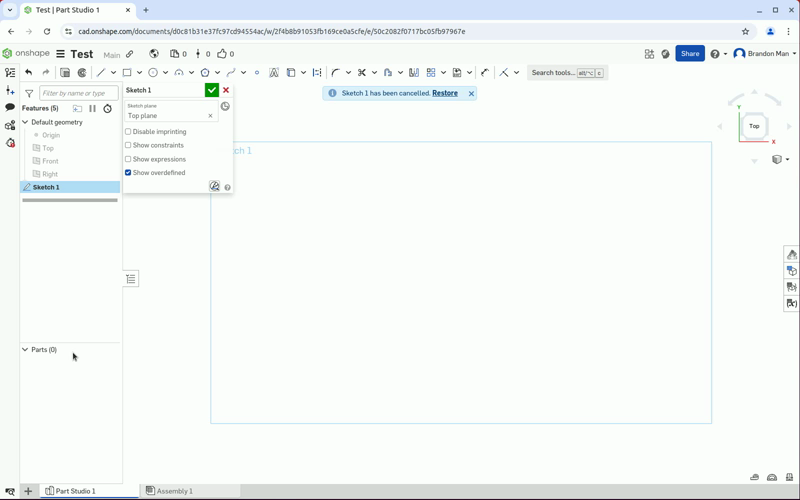
key(y)
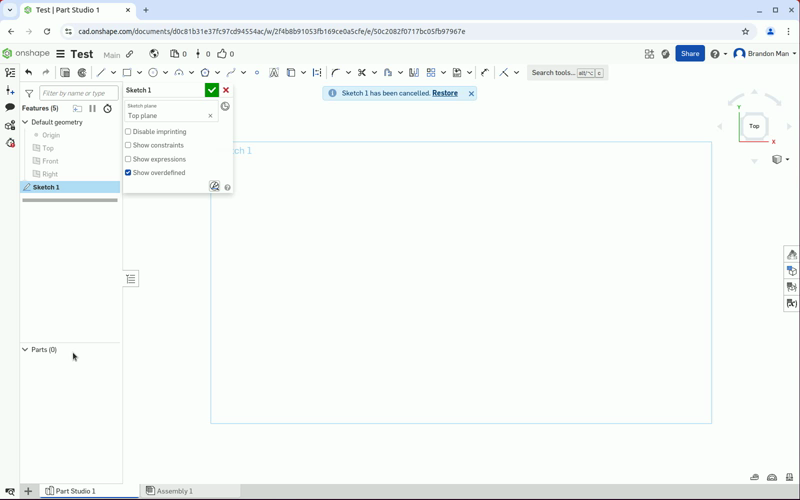
key(l)
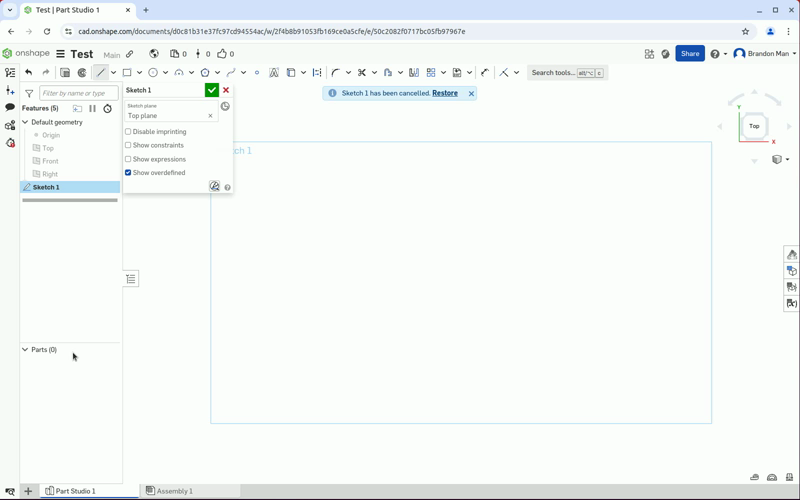
key_down(shift)
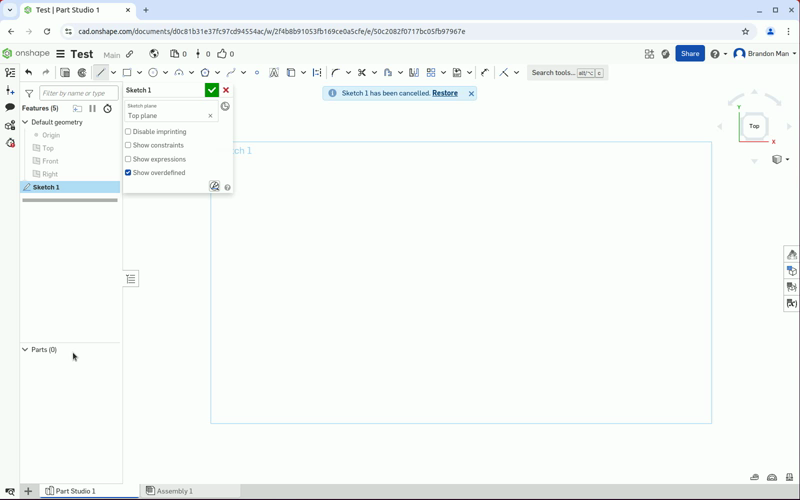
mouse_move(370, 395)
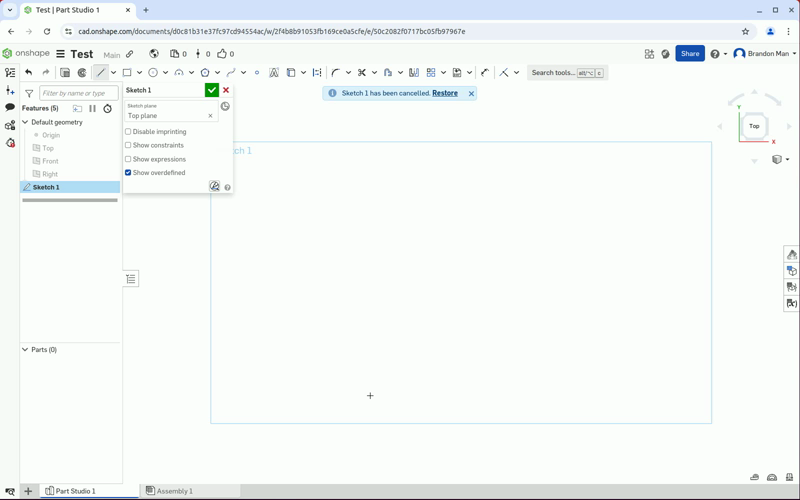
click(370, 395)
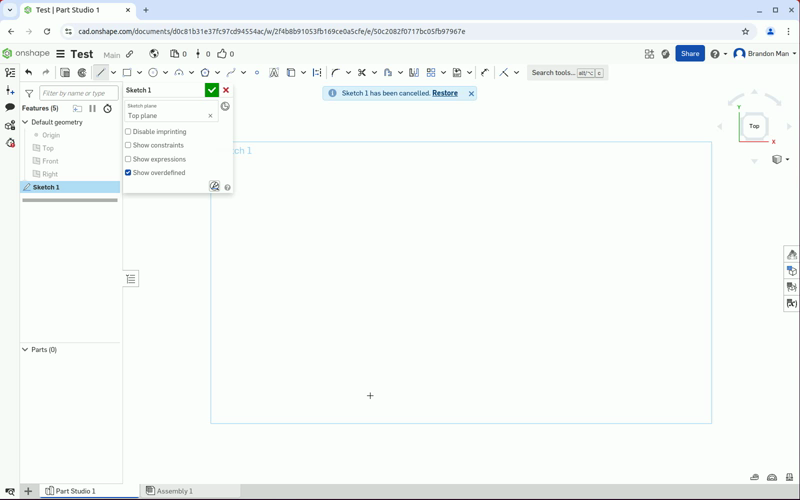
key_up(shift)
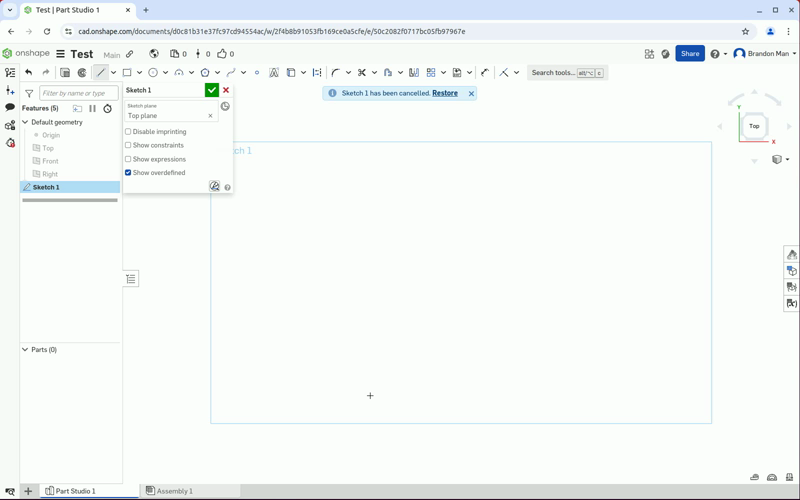
key_down(shift)
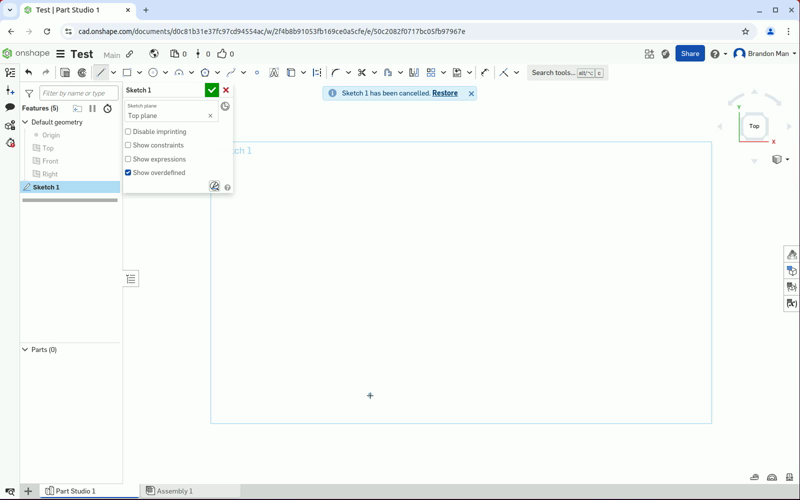
mouse_move(549, 395)
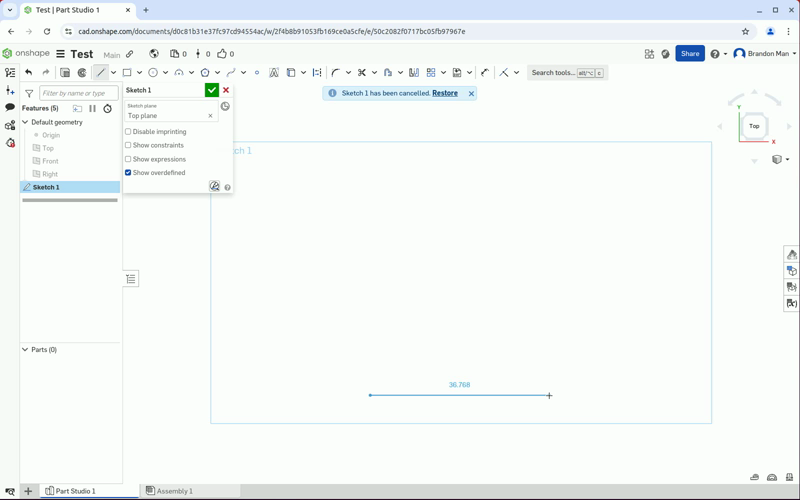
click(549, 395)
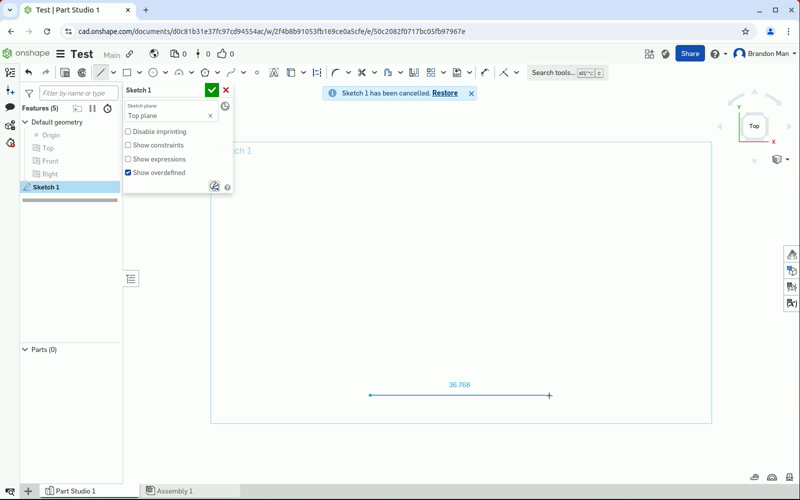
key_up(shift)
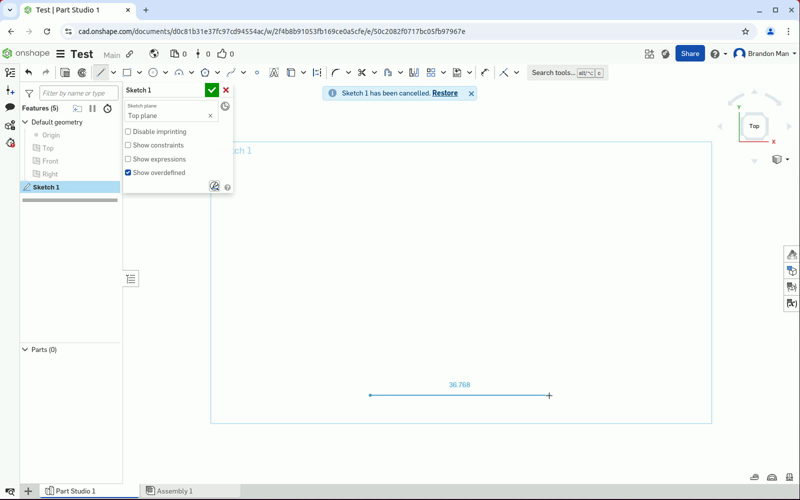
key_down(shift)
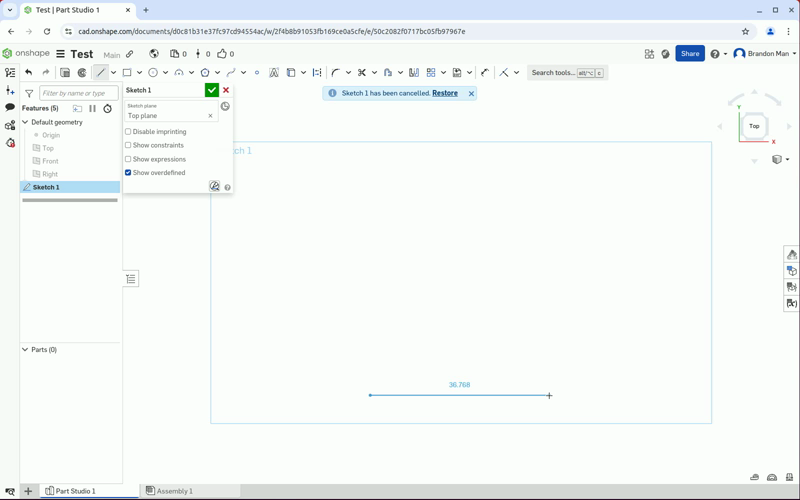
mouse_move(549, 282)
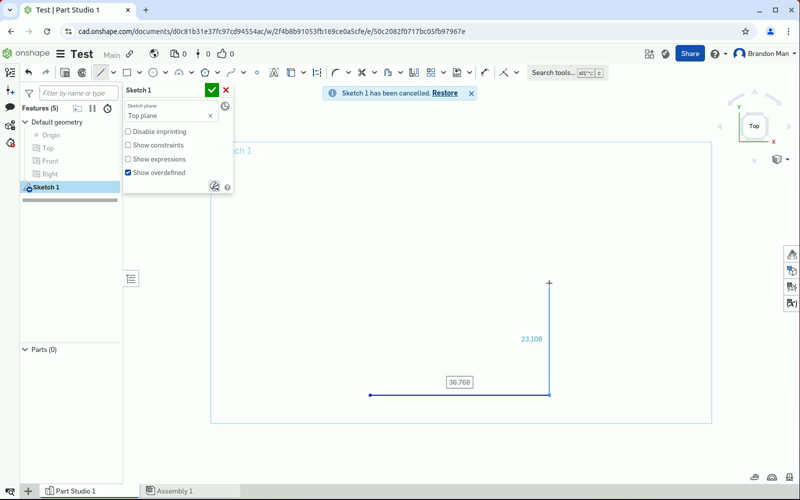
click(549, 282)
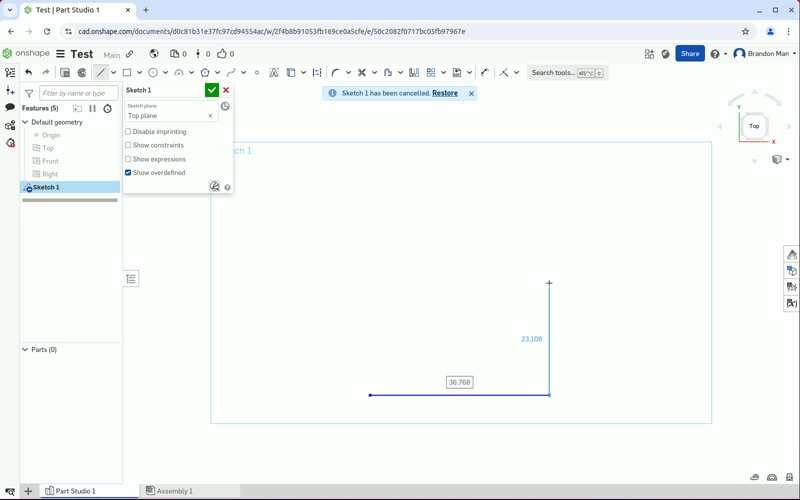
key_up(shift)
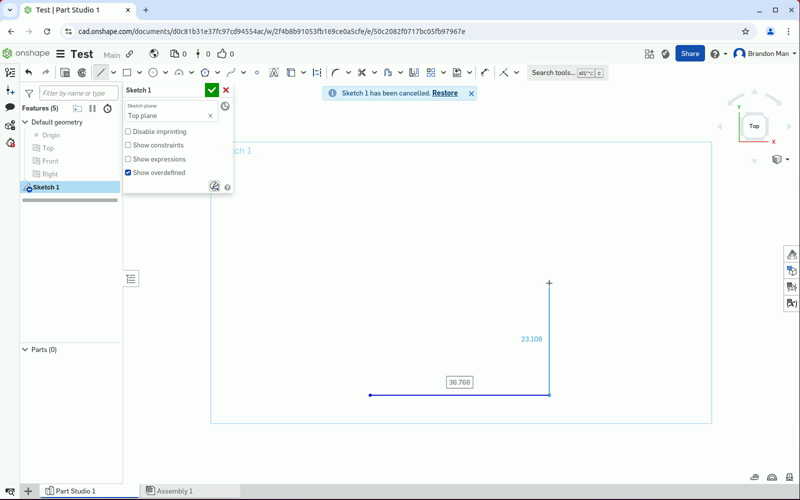
key(esc)
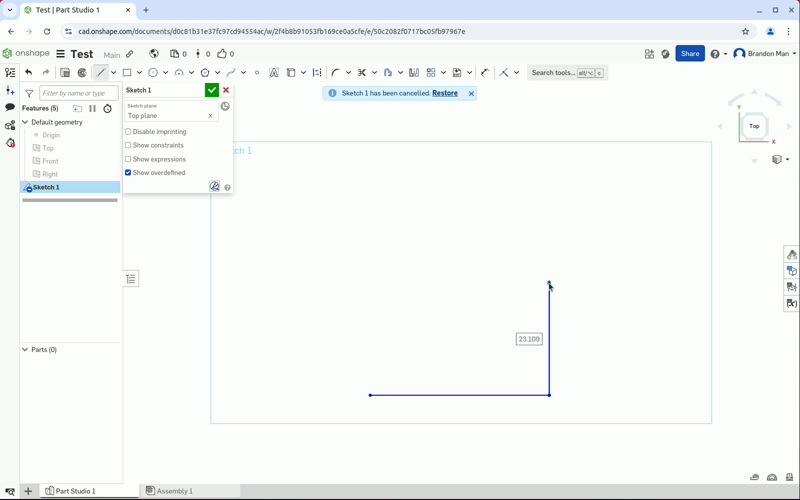
key(a)
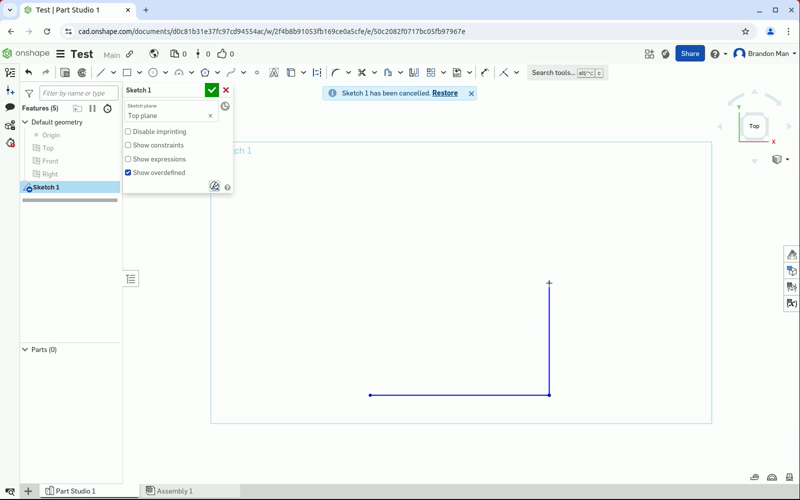
mouse_move(549, 282)
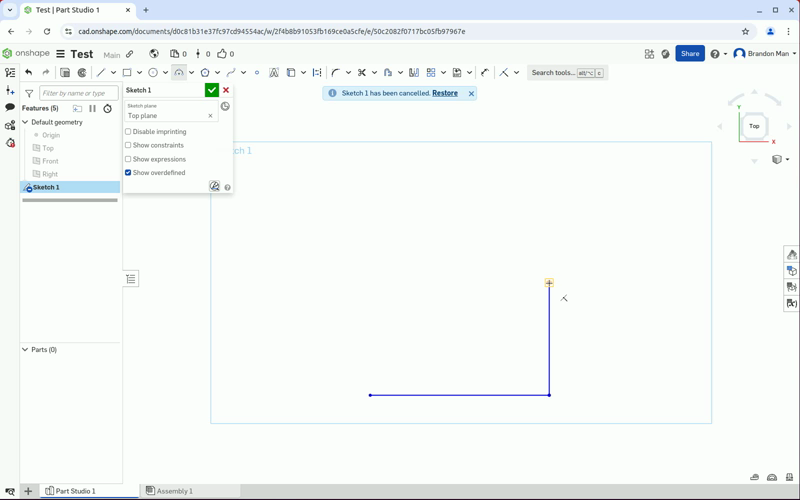
click(549, 282)
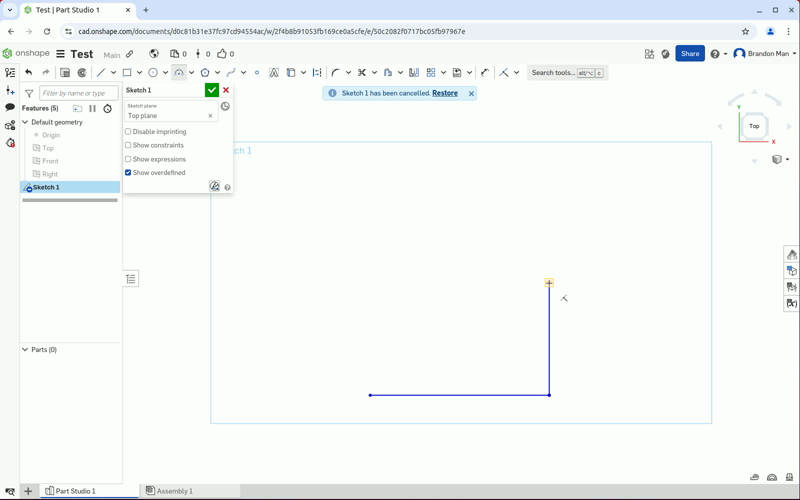
key_down(shift)
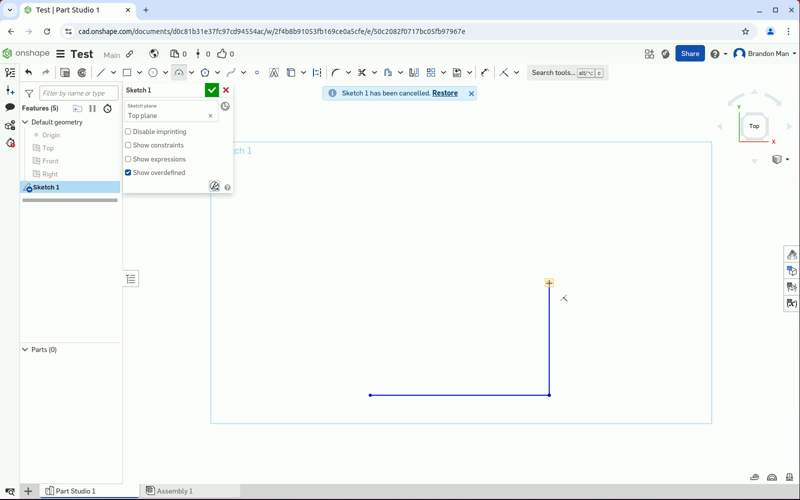
mouse_move(370, 282)
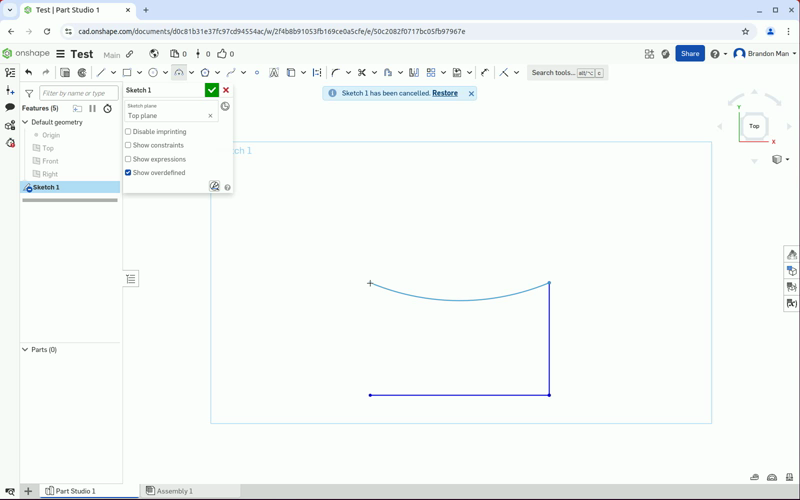
click(370, 282)
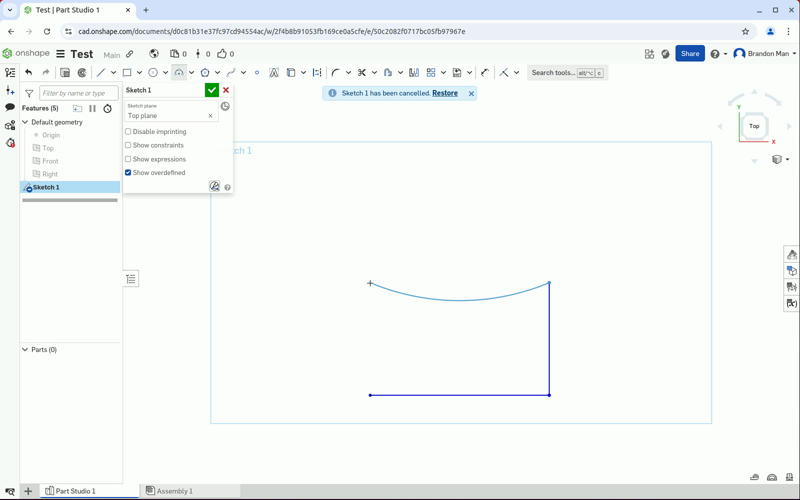
mouse_move(459, 193)
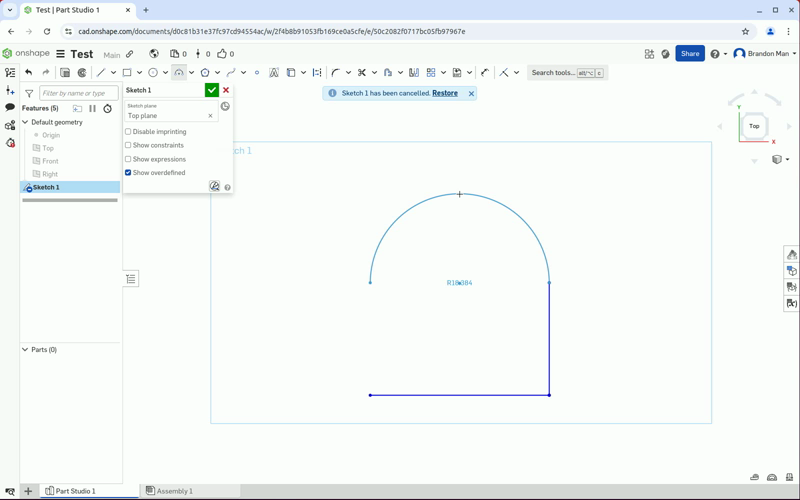
click(459, 193)
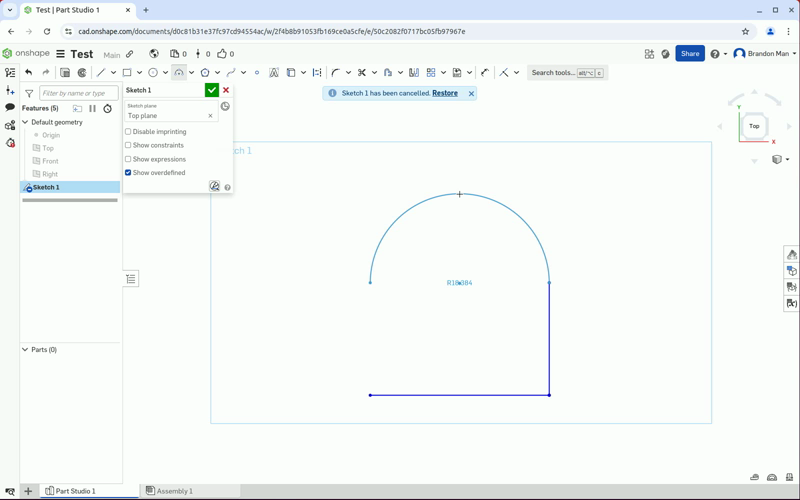
key_up(shift)
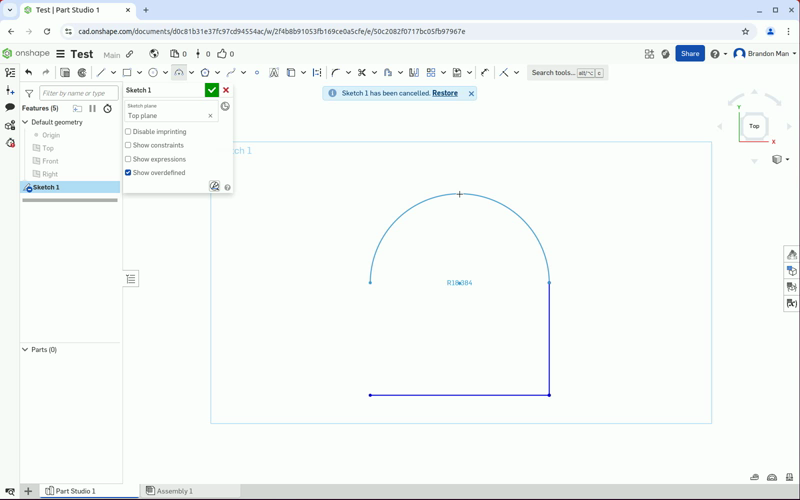
key(esc)
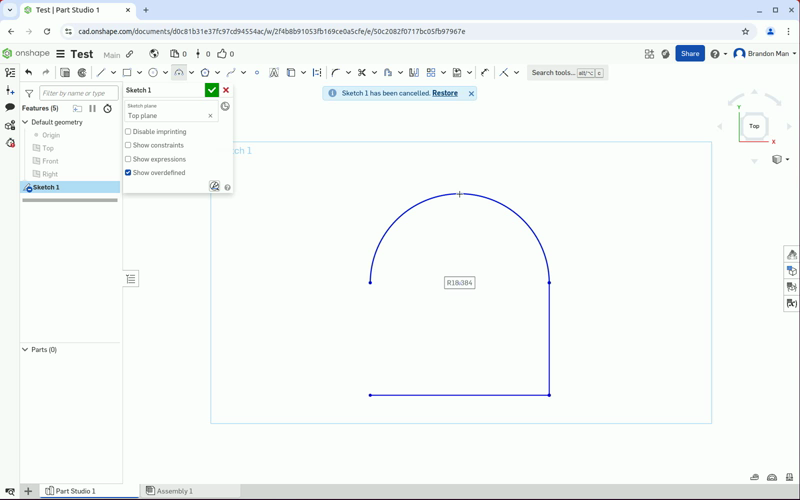
key(l)
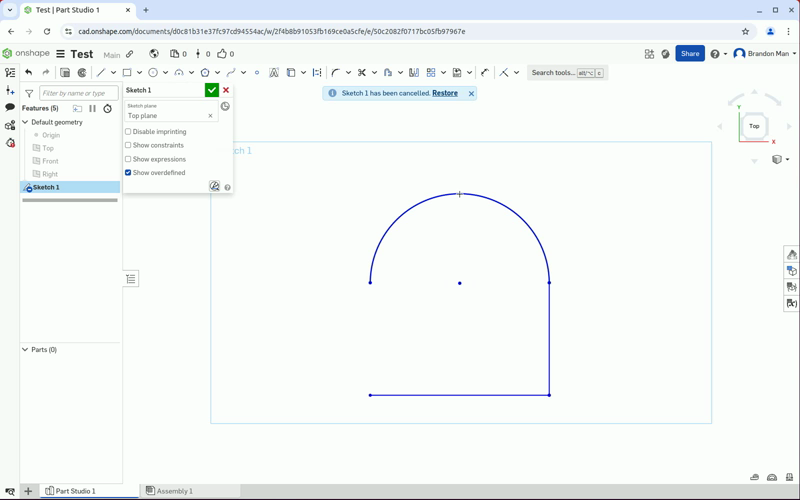
mouse_move(370, 282)
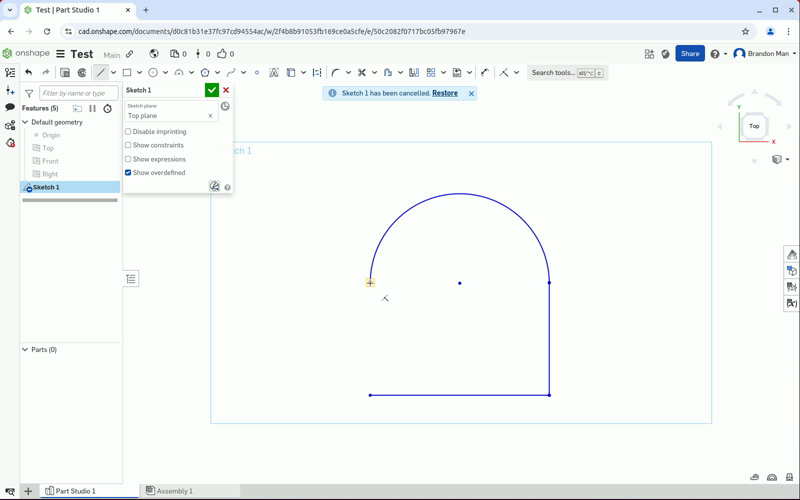
click(370, 282)
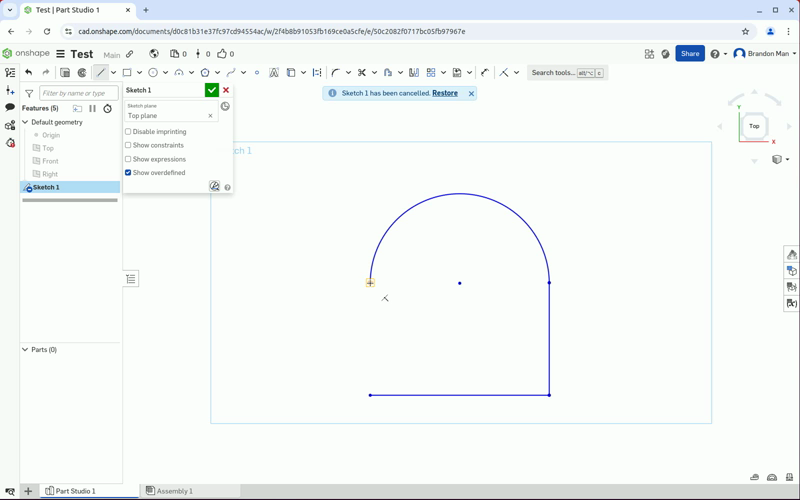
key_down(shift)
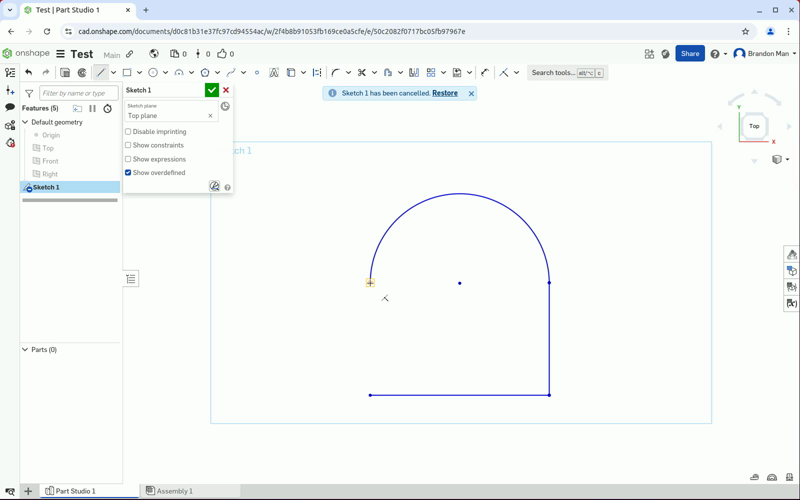
mouse_move(370, 395)
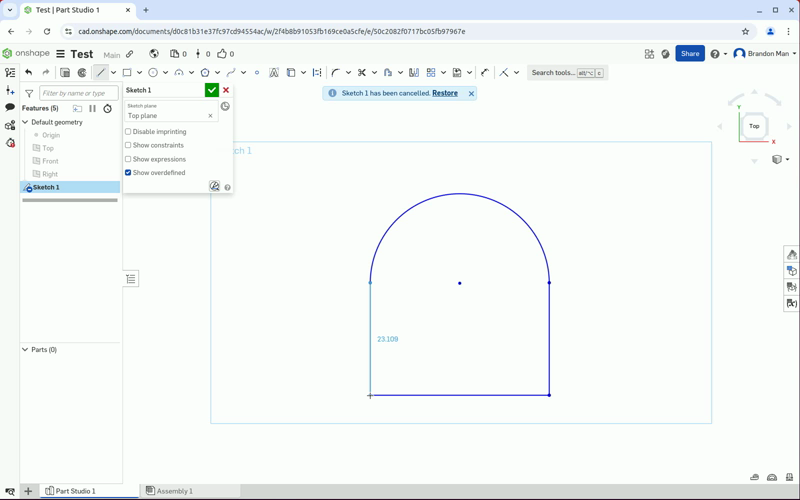
key_up(shift)
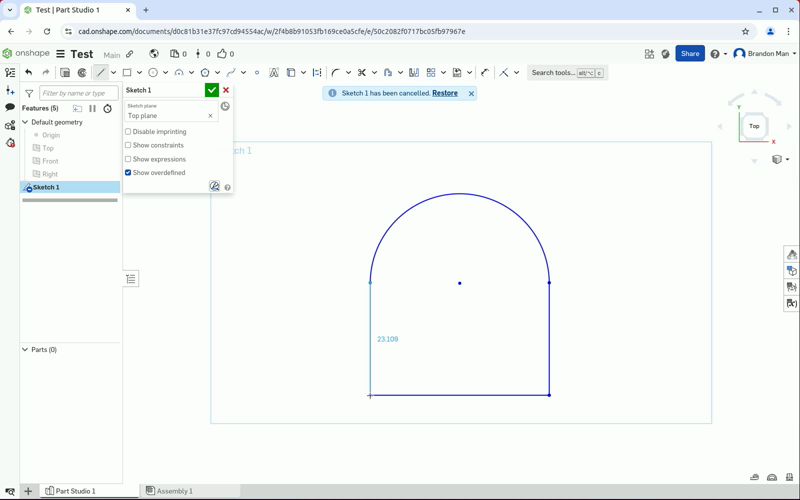
click(370, 395)
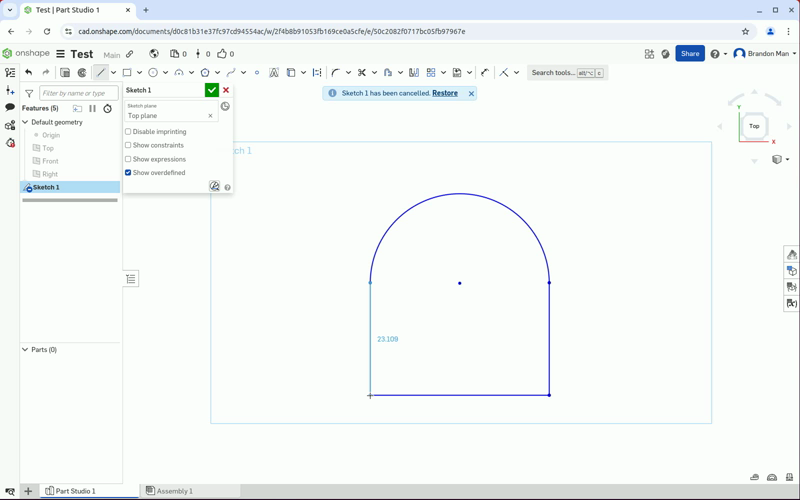
key(esc)
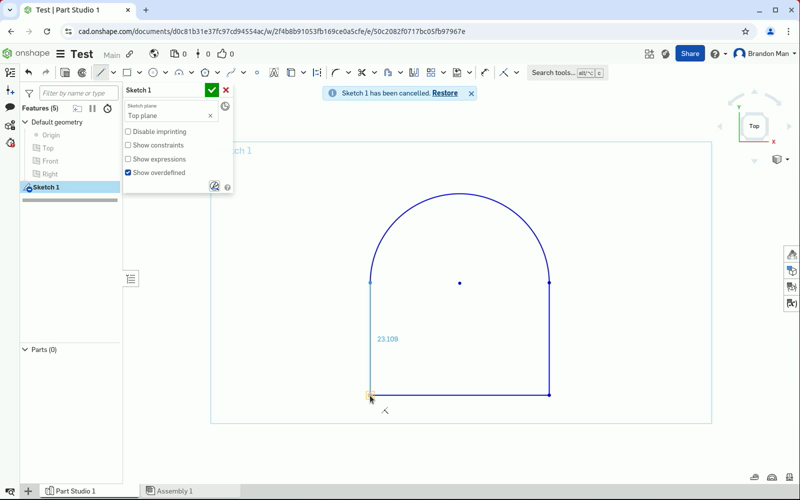
mouse_move(407, 353)
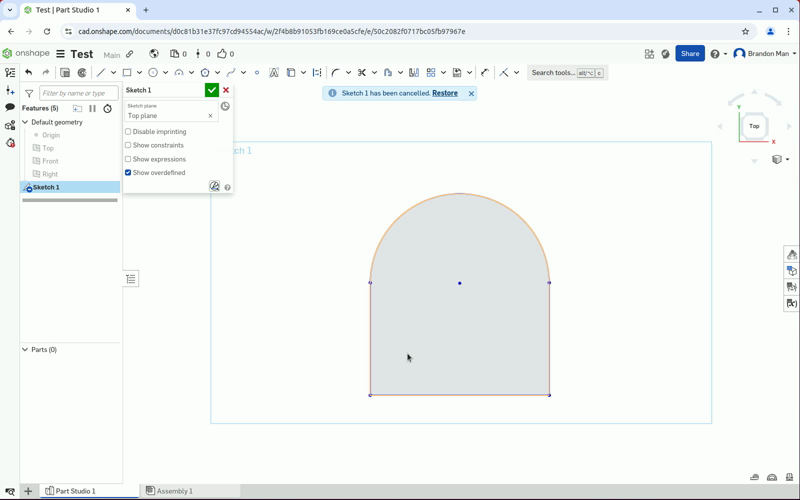
click(407, 353)
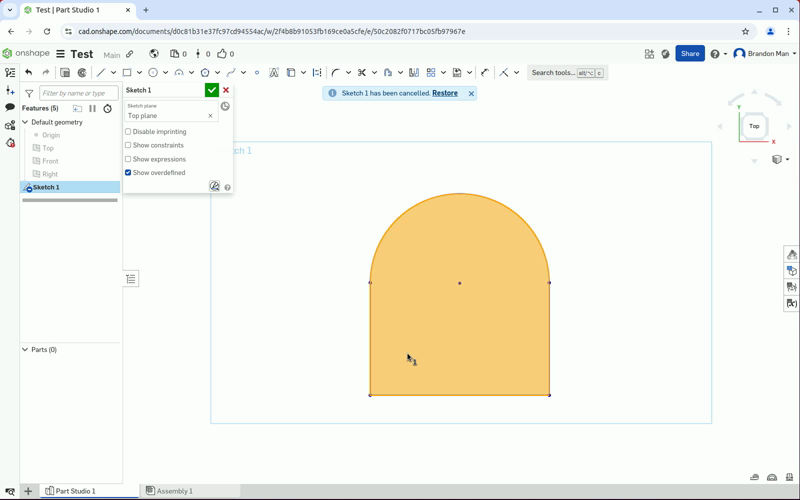
mouse_move(73, 352)
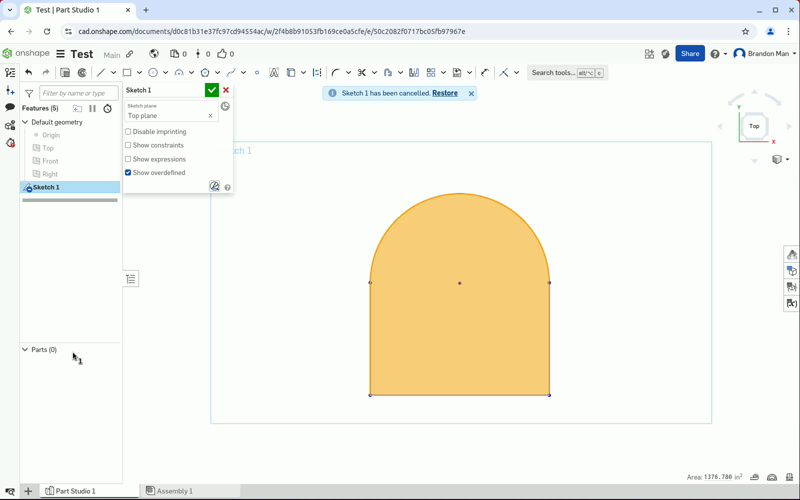
key(shift+y)
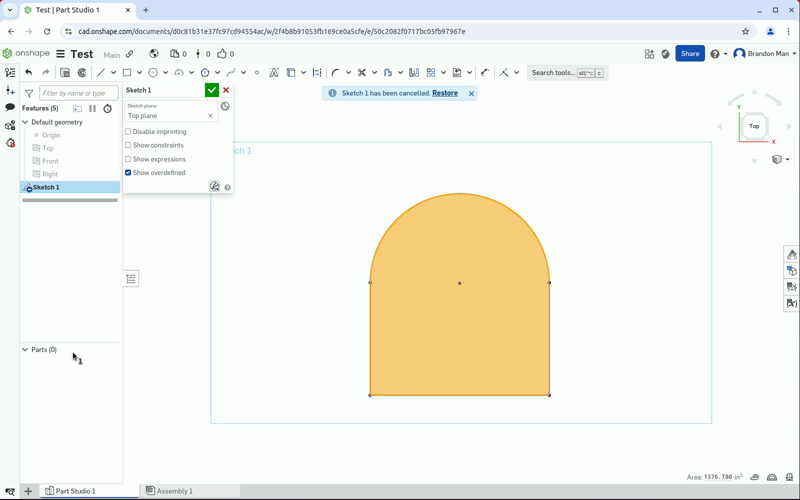
key(shift+e)
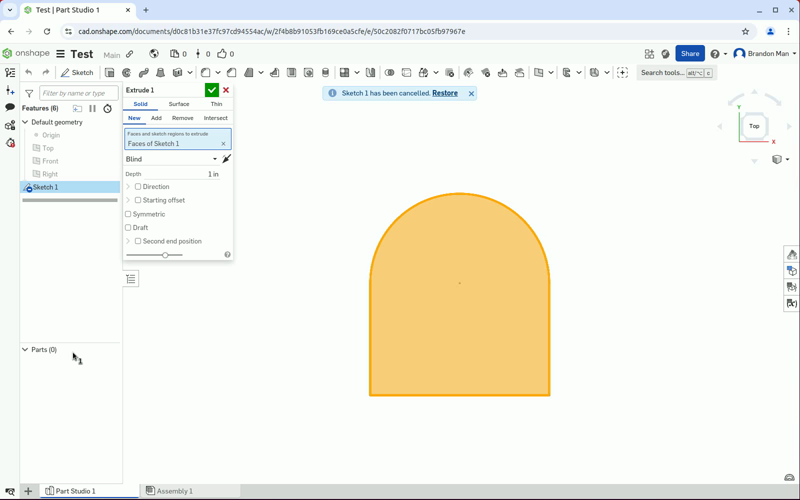
mouse_move(143, 106)
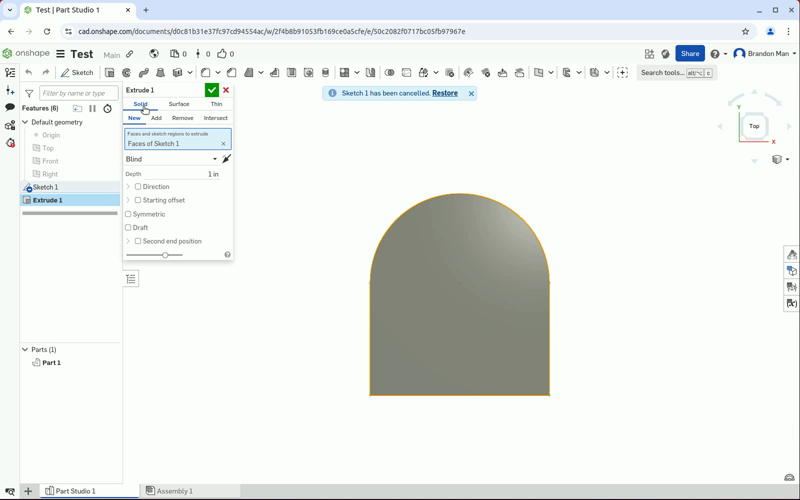
click(143, 106)
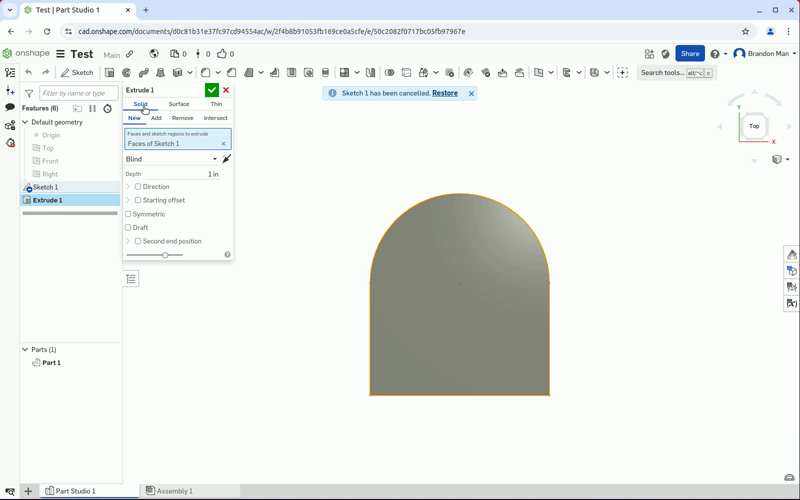
mouse_move(137, 120)
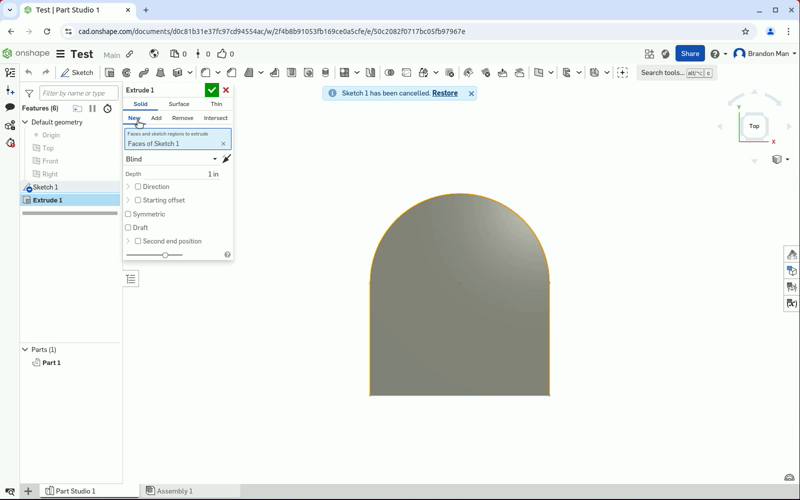
click(137, 120)
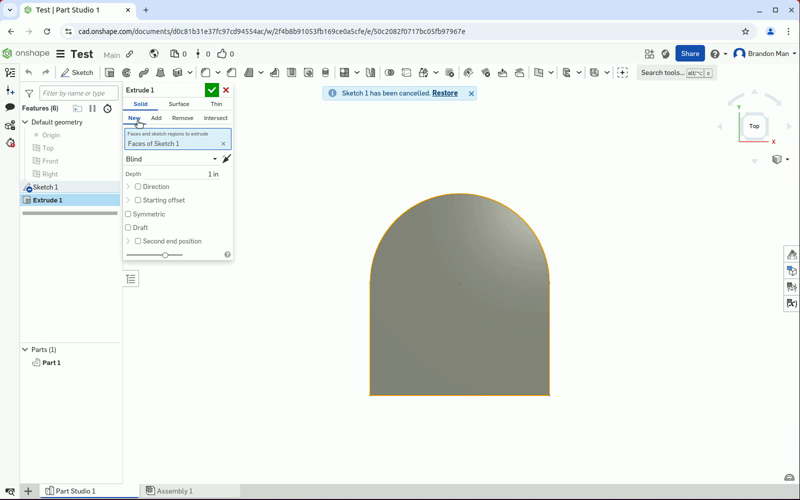
key(tab, 4)
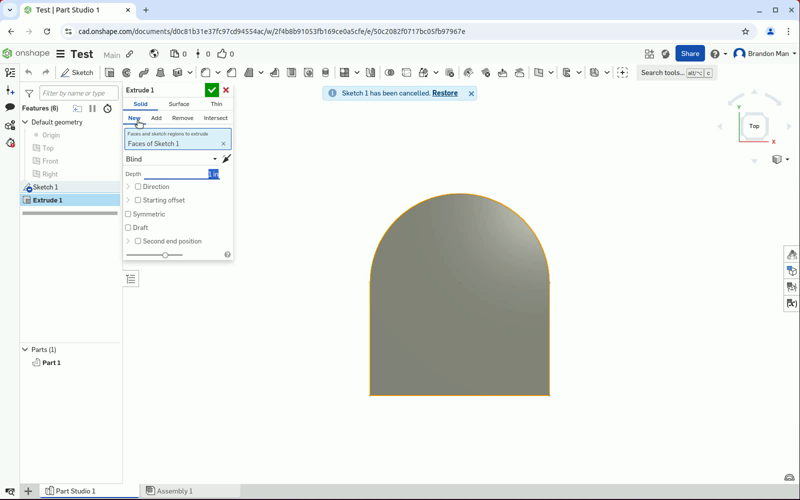
text(4.574)
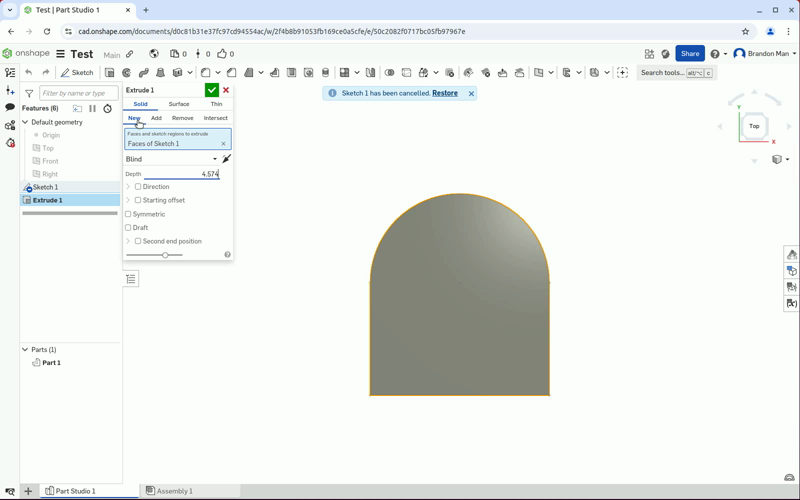
key(enter)
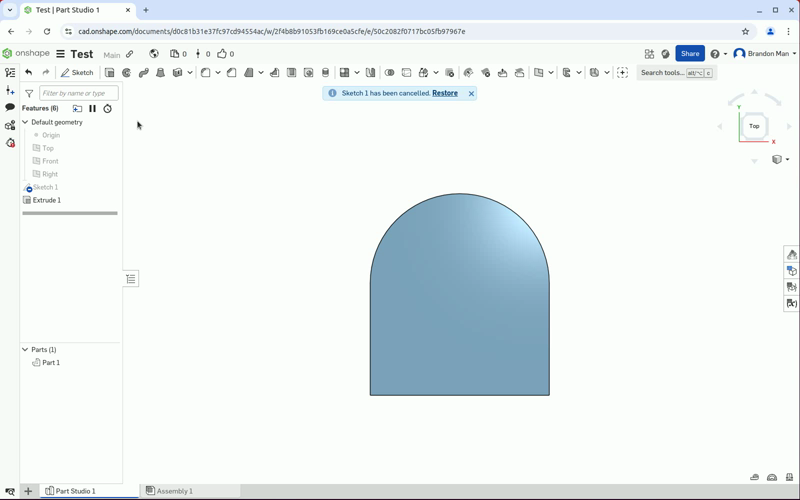
key(shift+h)
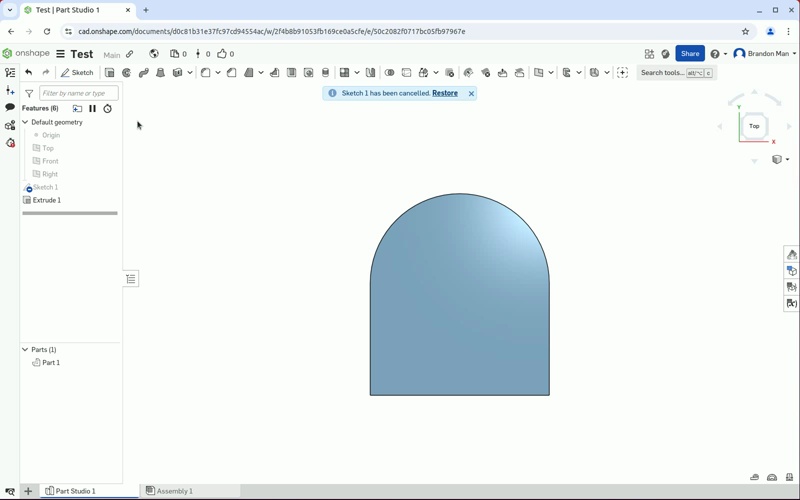
key(shift+h)
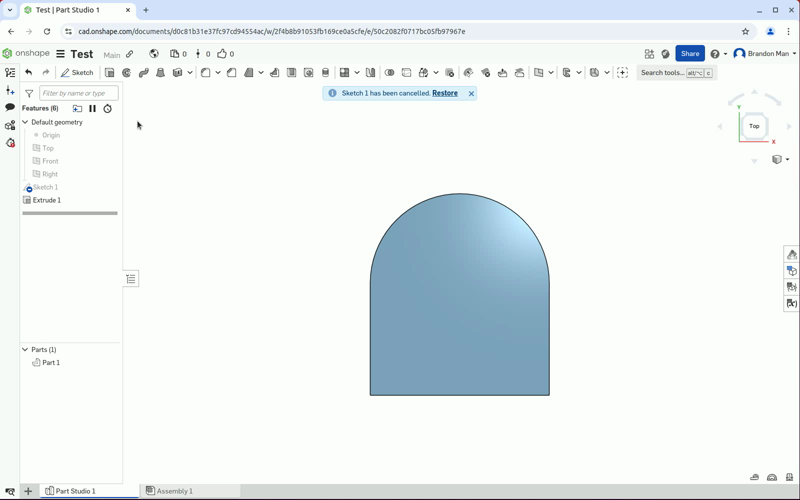
mouse_move(73, 189)
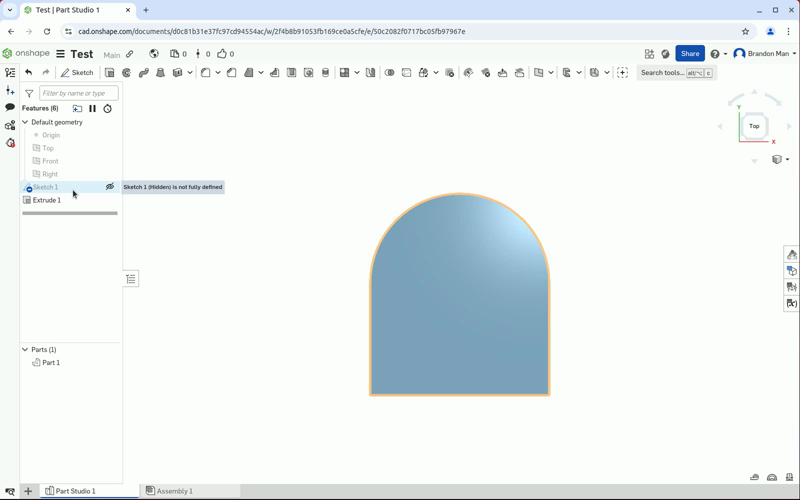
click(73, 189)
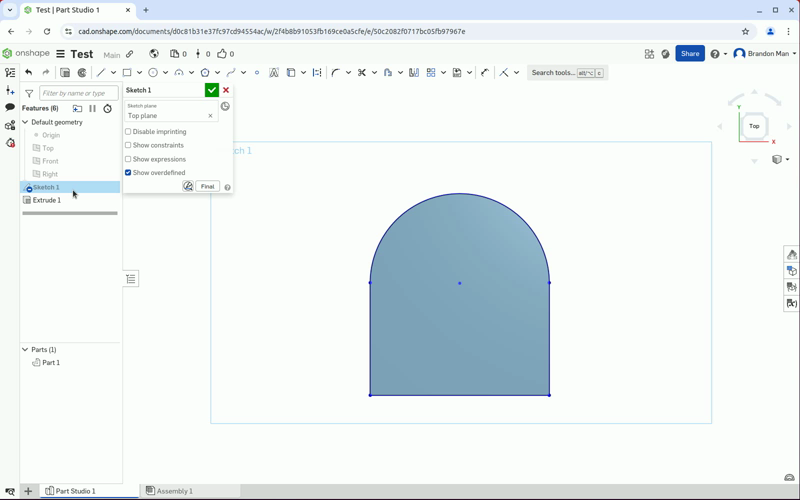
mouse_move(229, 92)
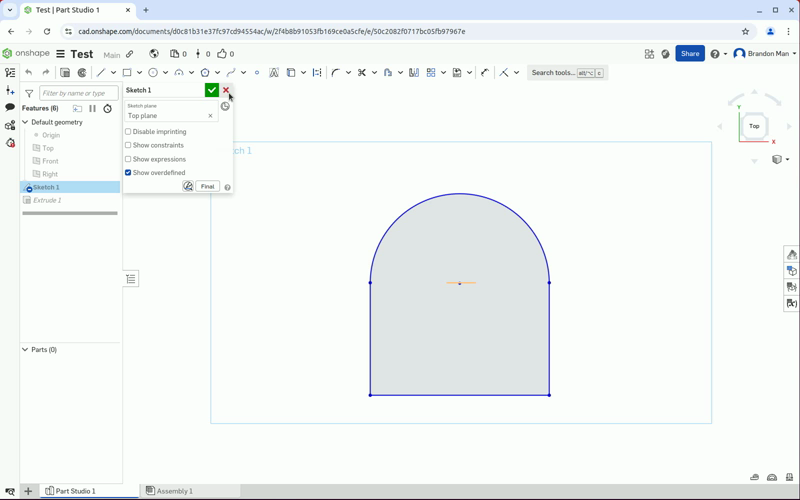
click(229, 92)
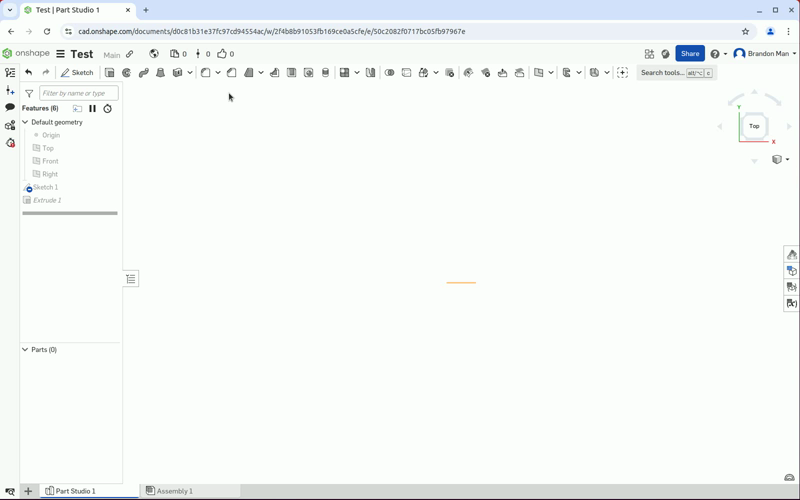
mouse_move(541, 75)
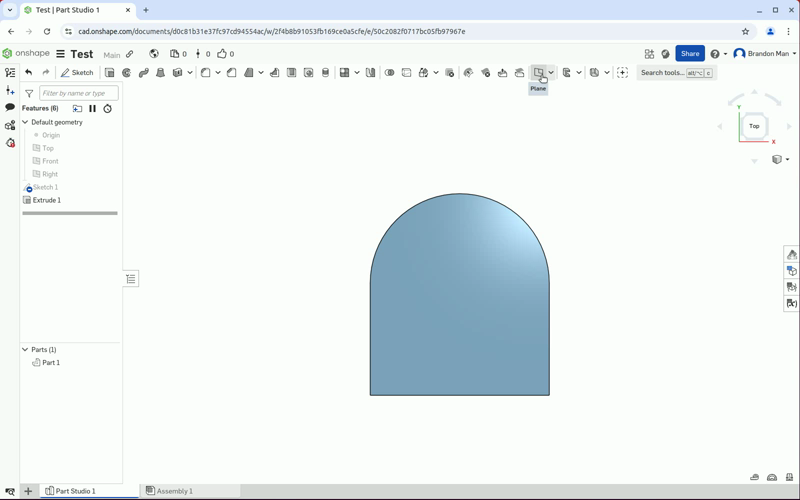
click(541, 75)
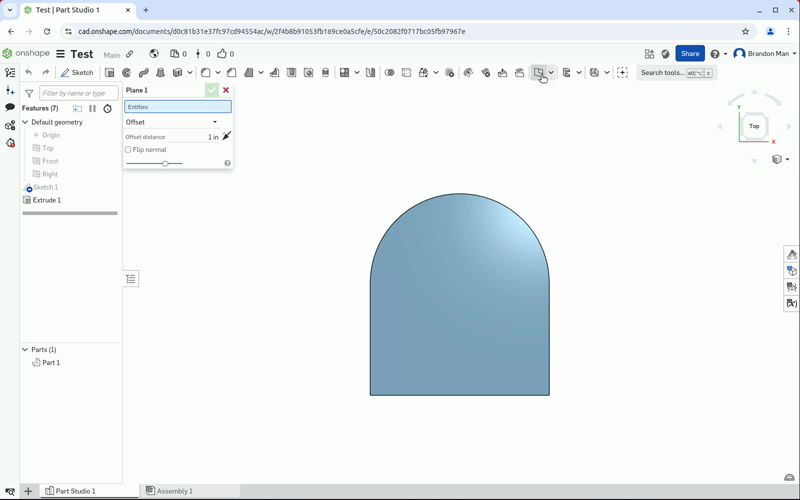
mouse_move(73, 150)
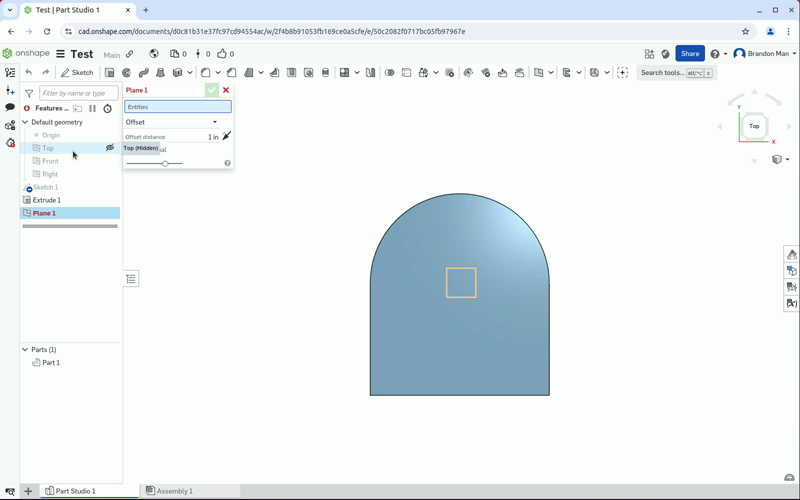
click(73, 150)
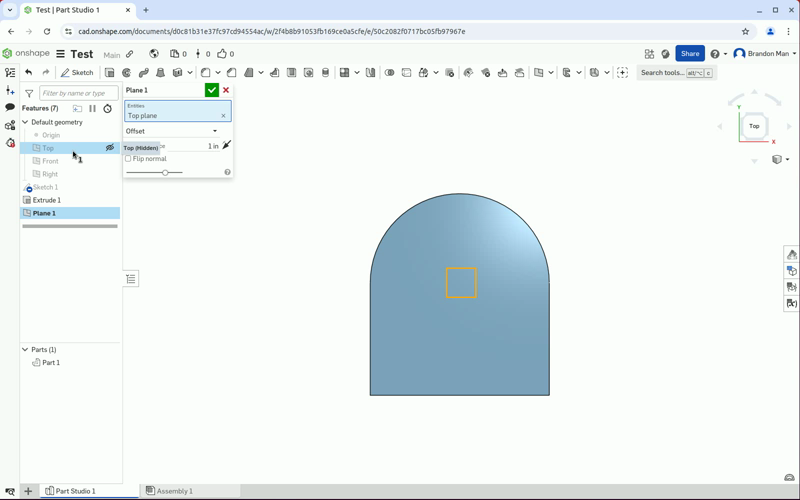
key(tab, 2)
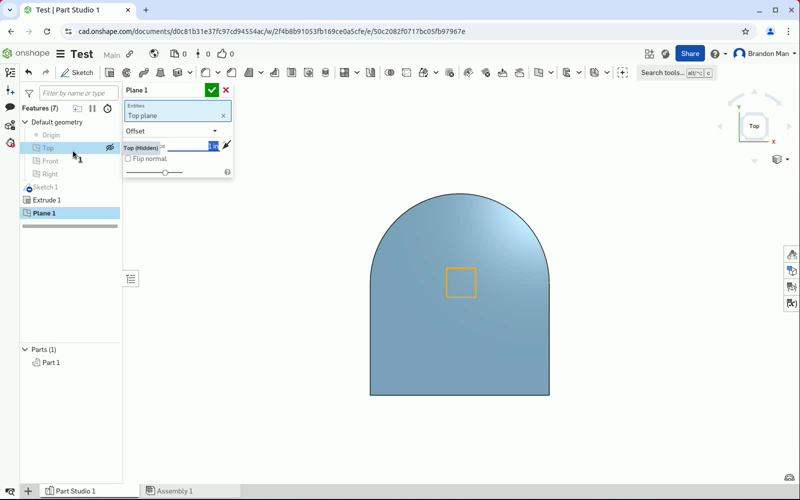
text(4.56)
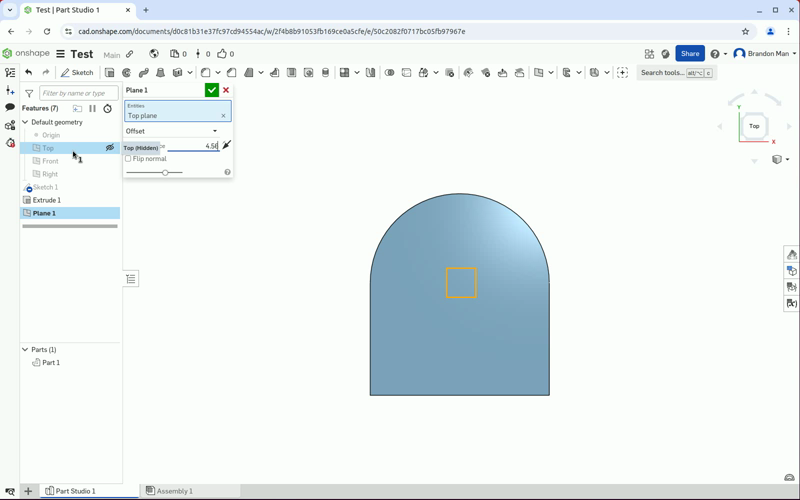
key(enter, 2)
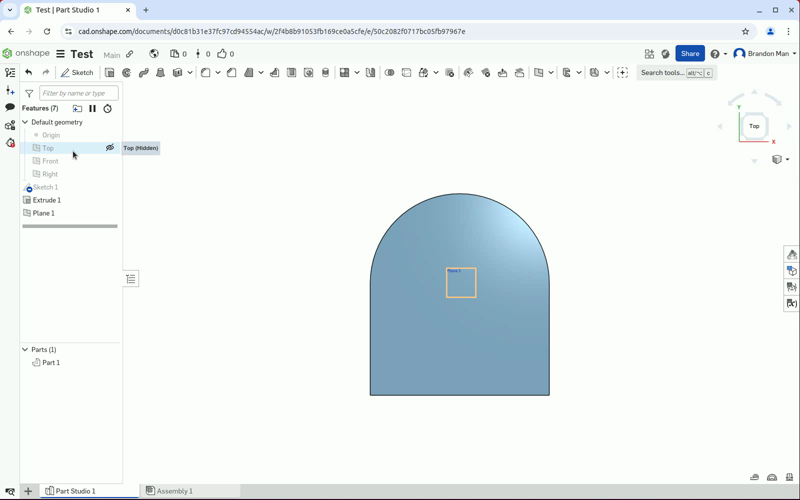
key(shift+s)
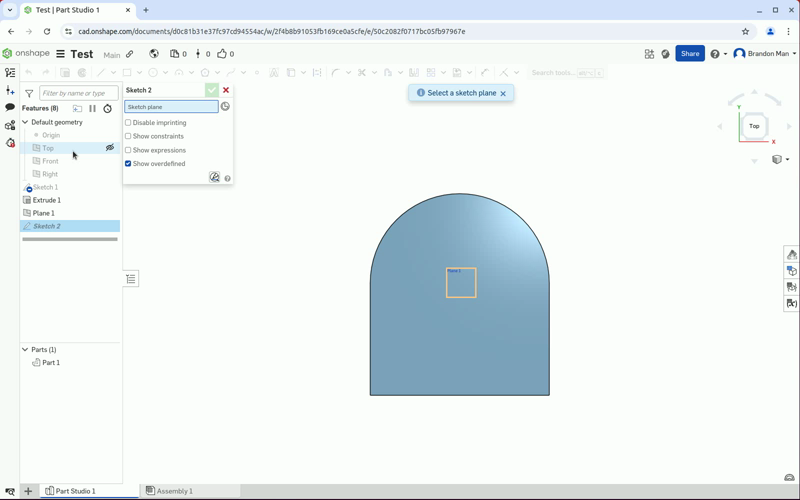
mouse_move(73, 215)
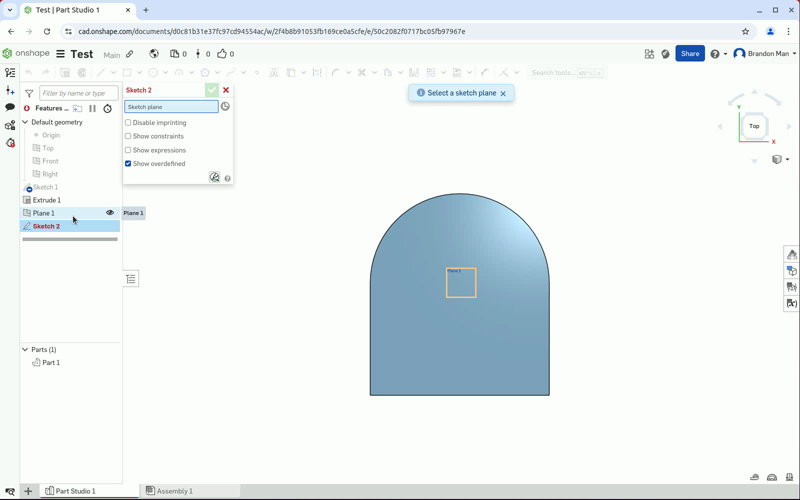
click(73, 215)
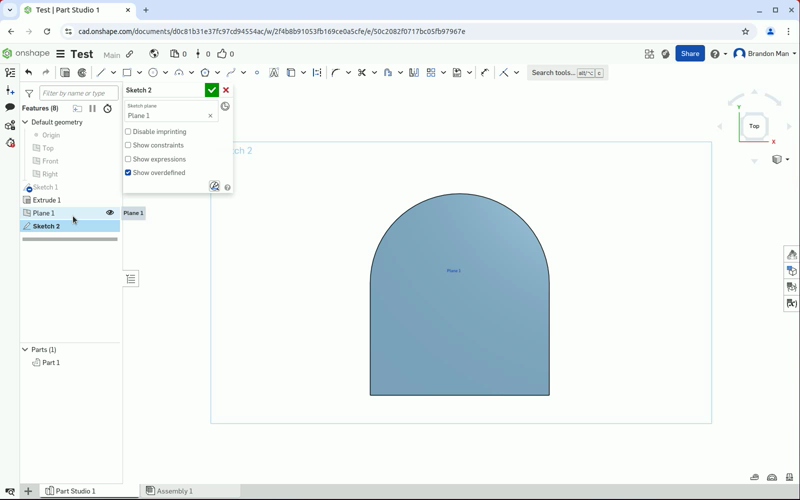
mouse_move(73, 352)
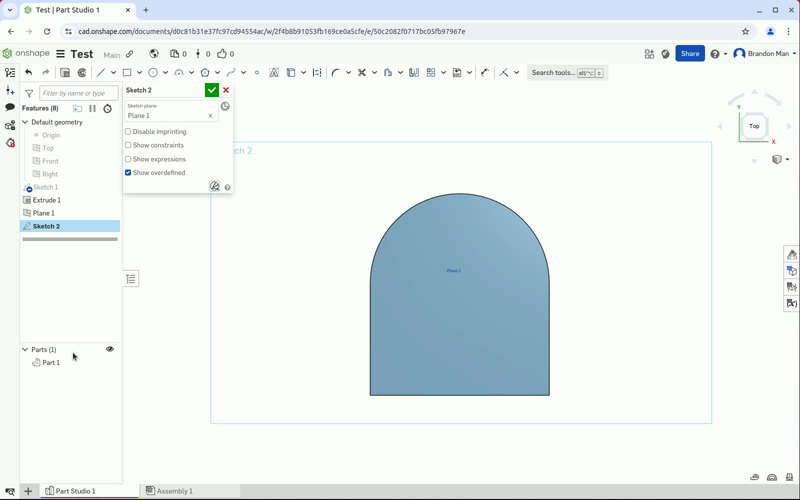
key(y)
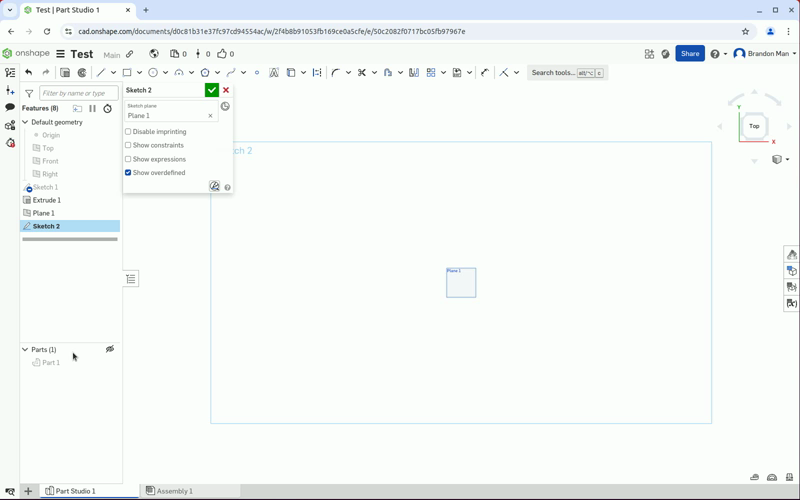
key(c)
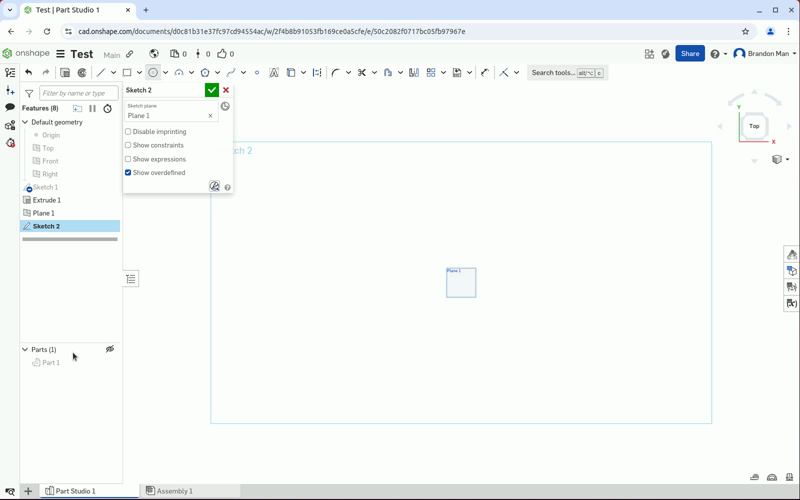
key_down(shift)
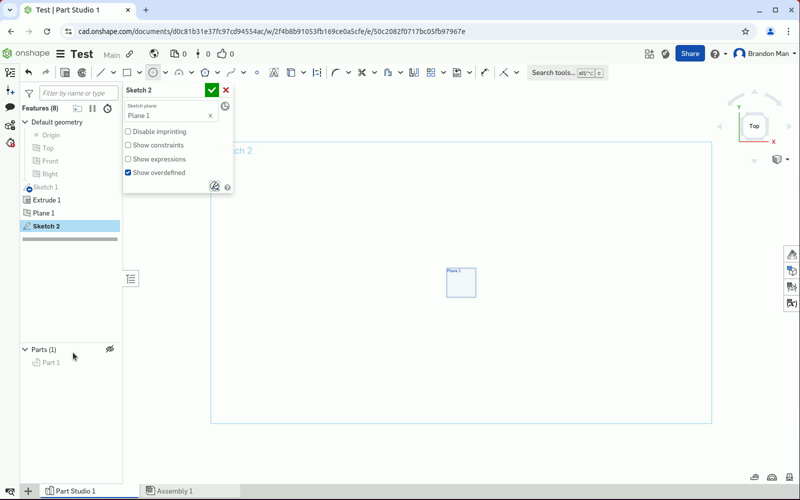
mouse_move(461, 282)
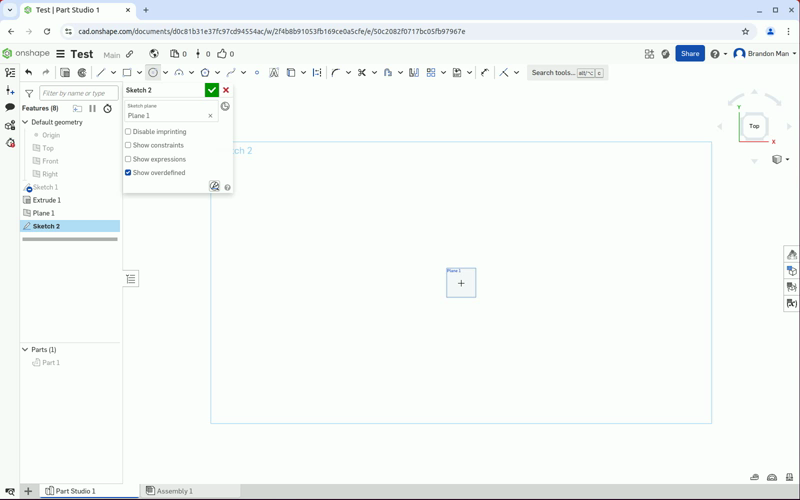
click(461, 282)
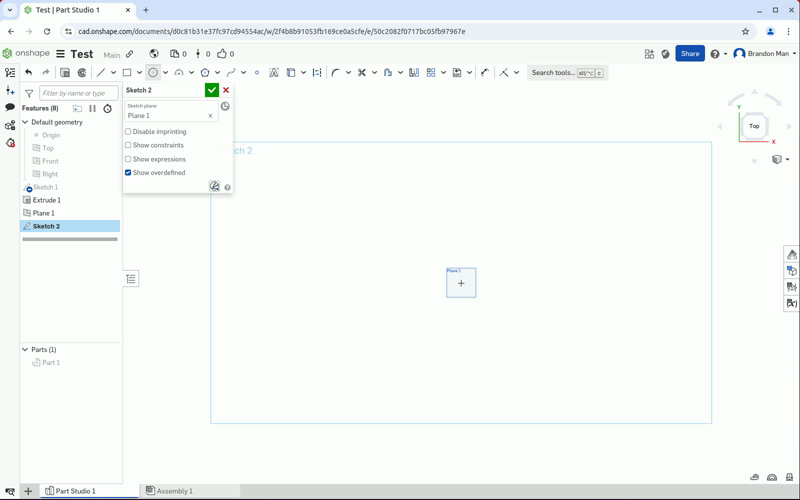
key_up(shift)
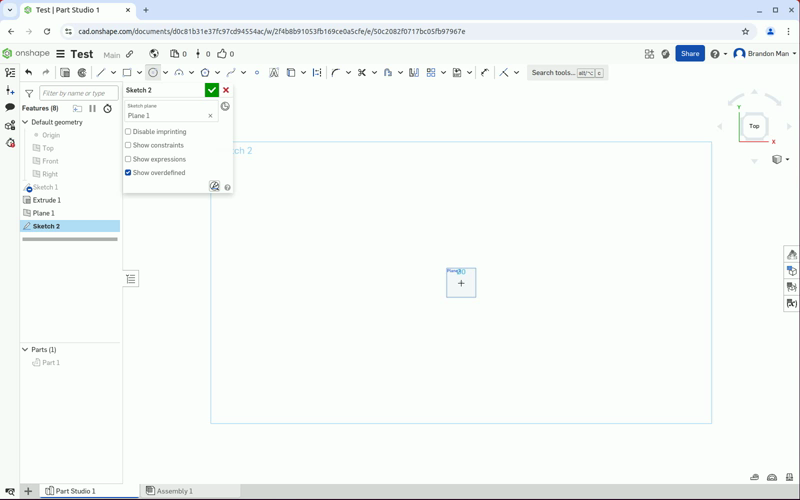
mouse_move(532, 282)
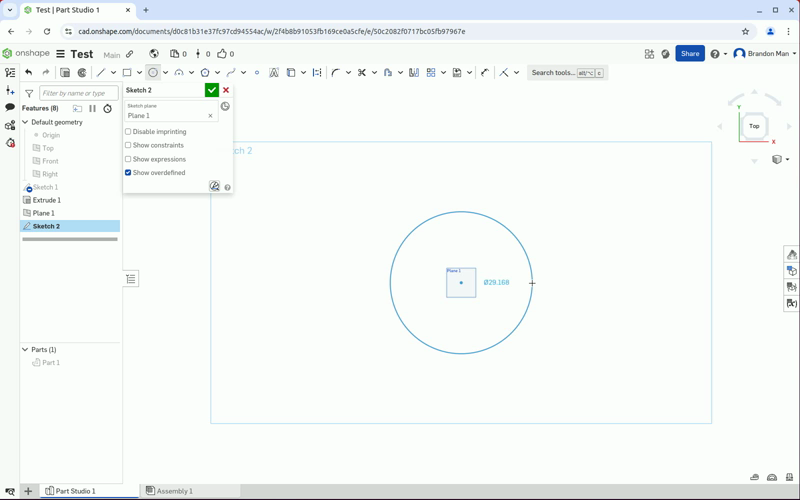
click(532, 282)
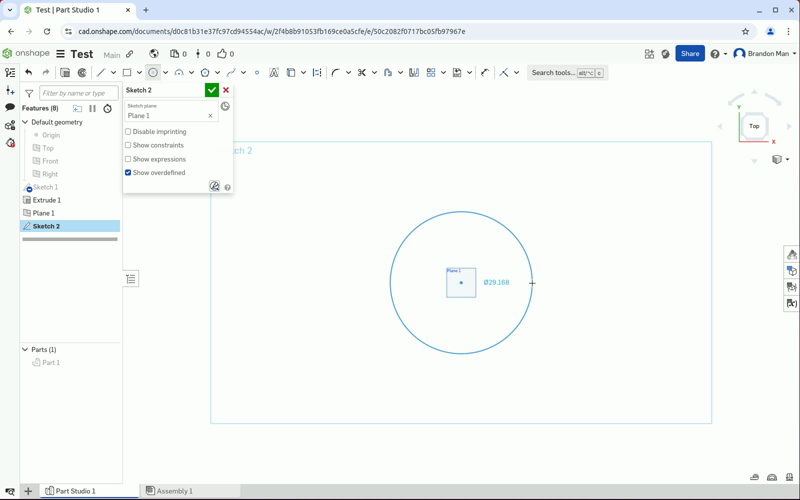
key(esc)
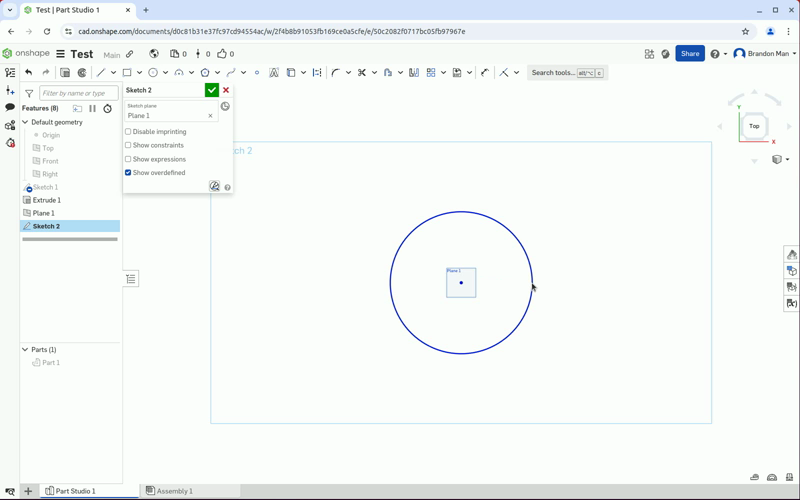
mouse_move(499, 279)
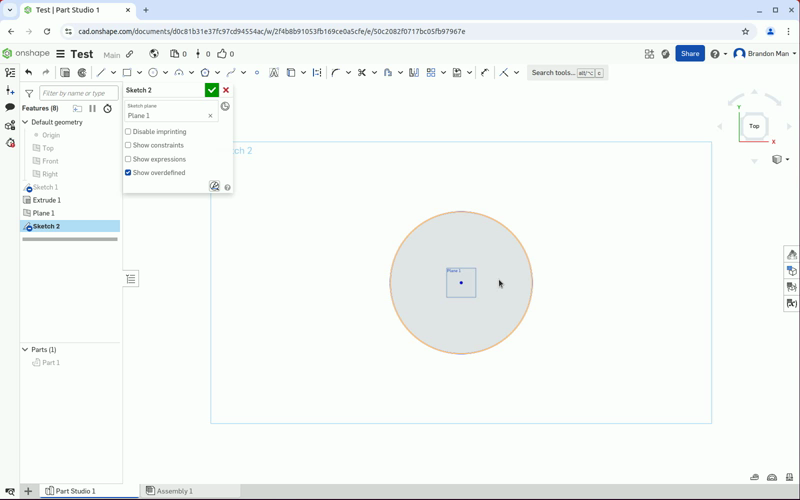
click(499, 279)
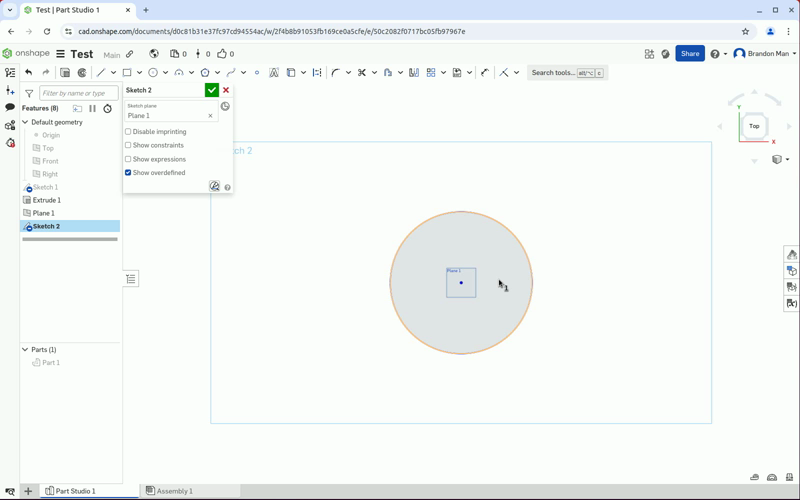
mouse_move(73, 352)
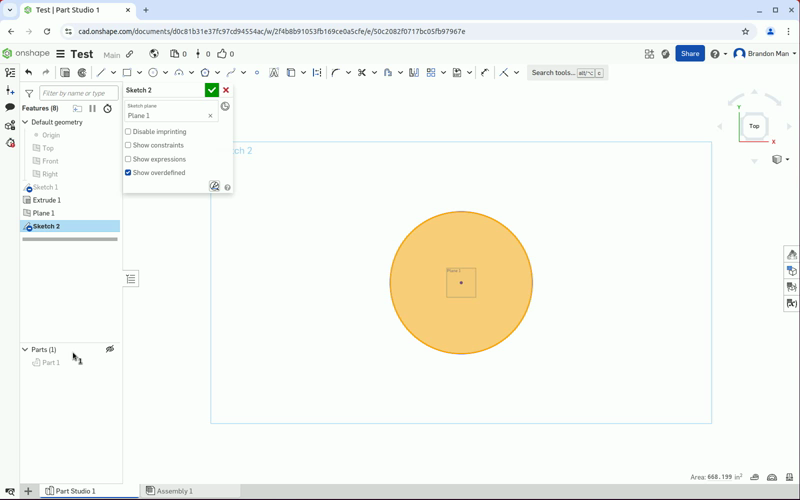
key(shift+y)
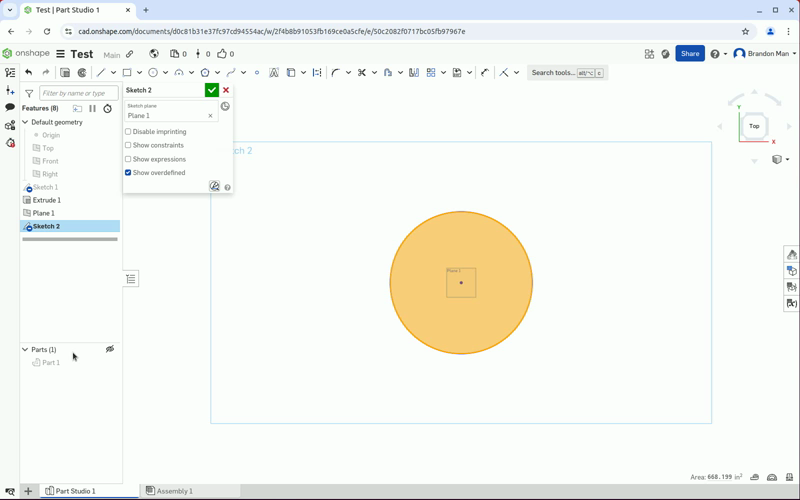
key(shift+e)
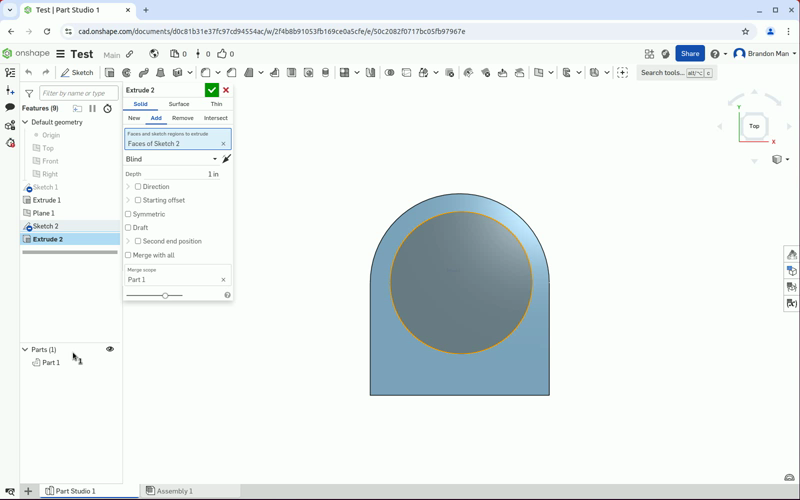
mouse_move(143, 106)
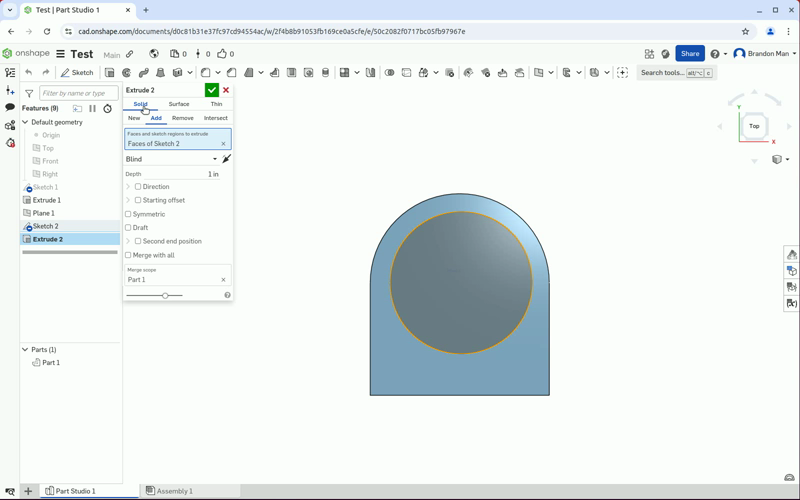
click(143, 106)
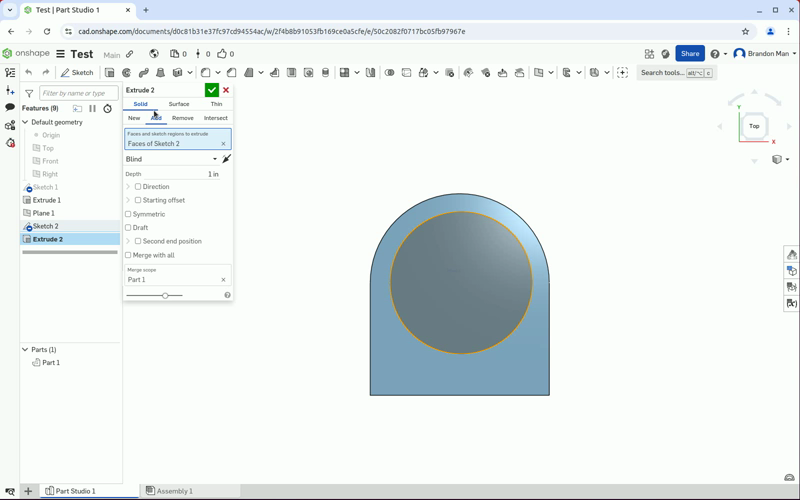
mouse_move(186, 120)
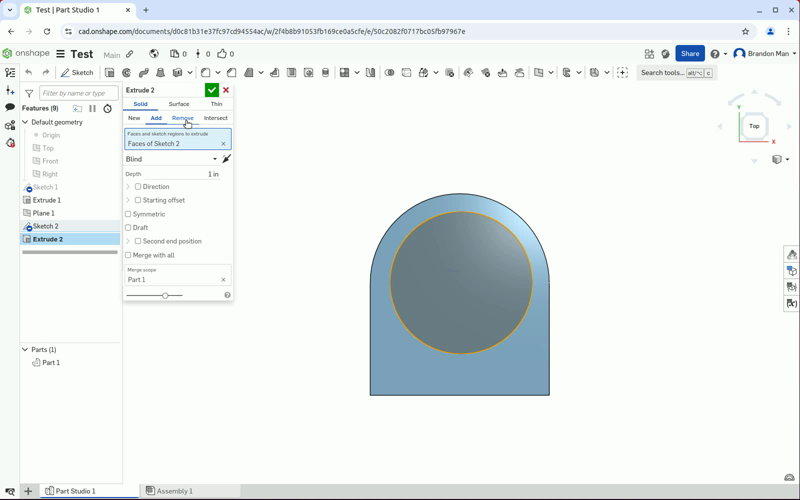
click(186, 120)
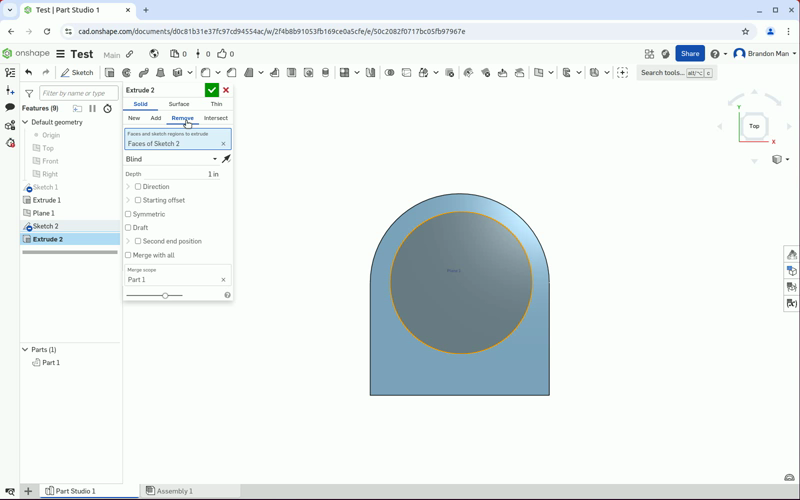
key(tab, 4)
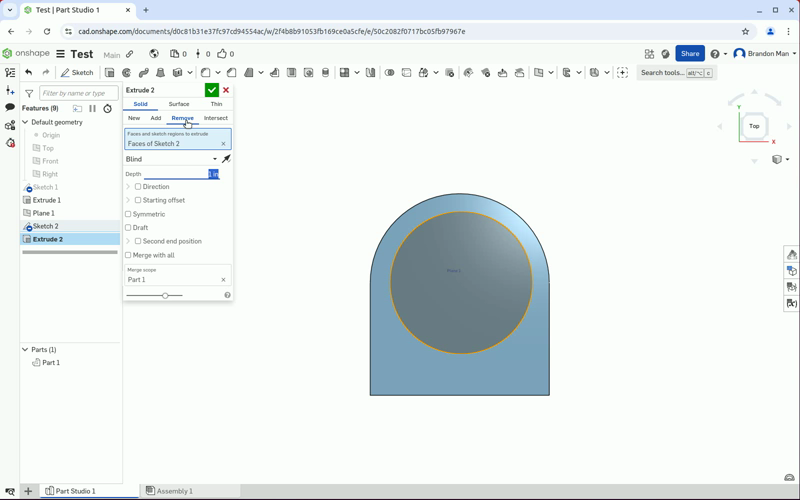
text(0.963)
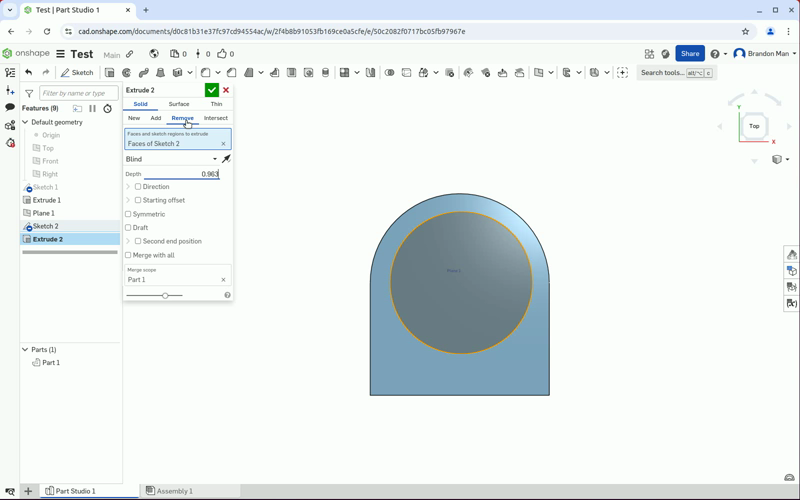
key(tab, 6)
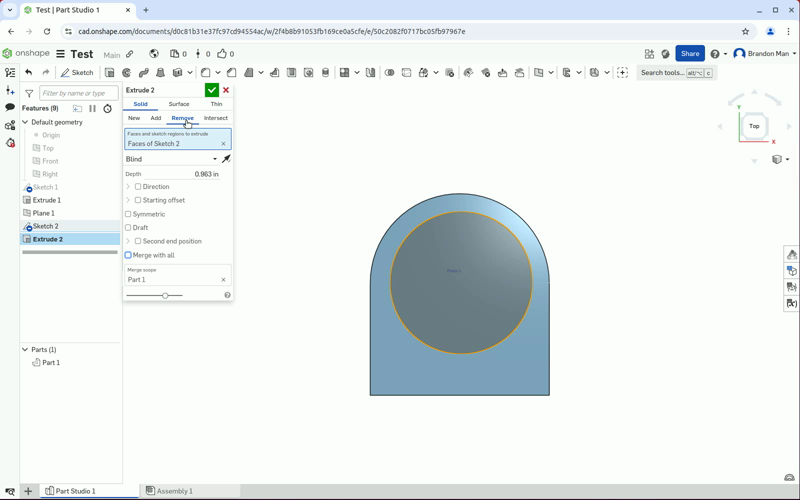
key(space)
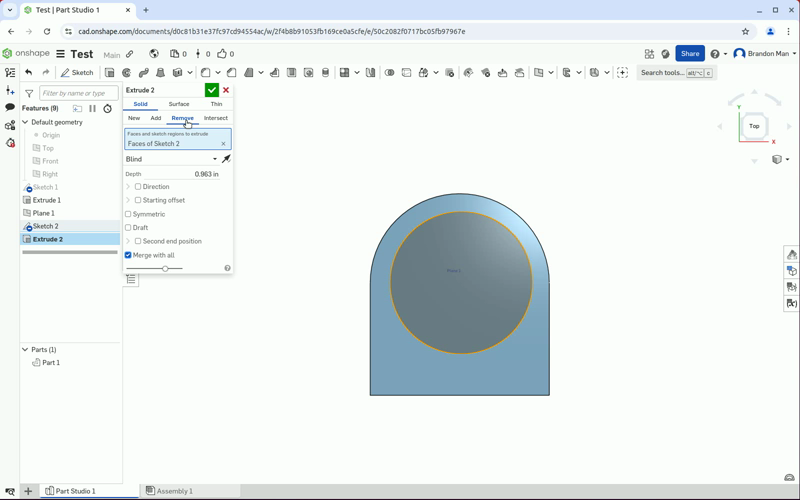
key(enter)
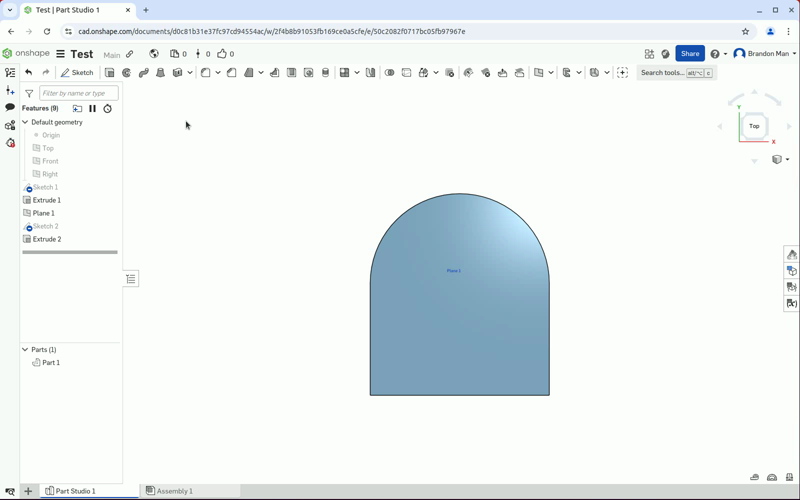
key(shift+h)
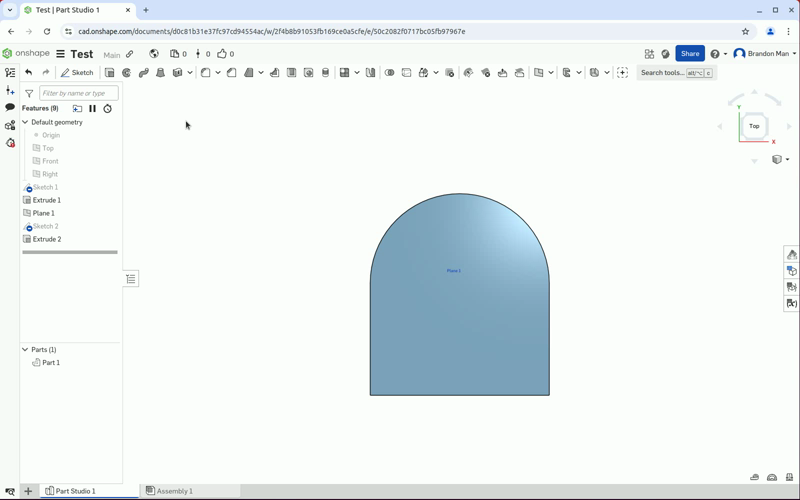
key(shift+h)
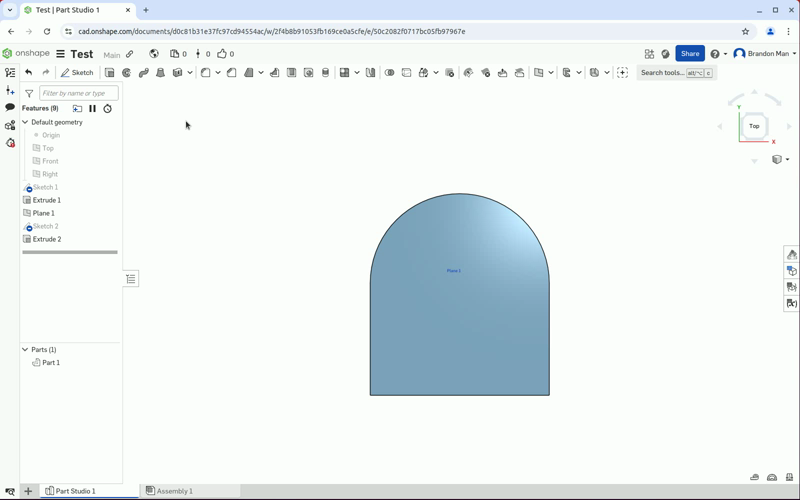
mouse_move(73, 189)
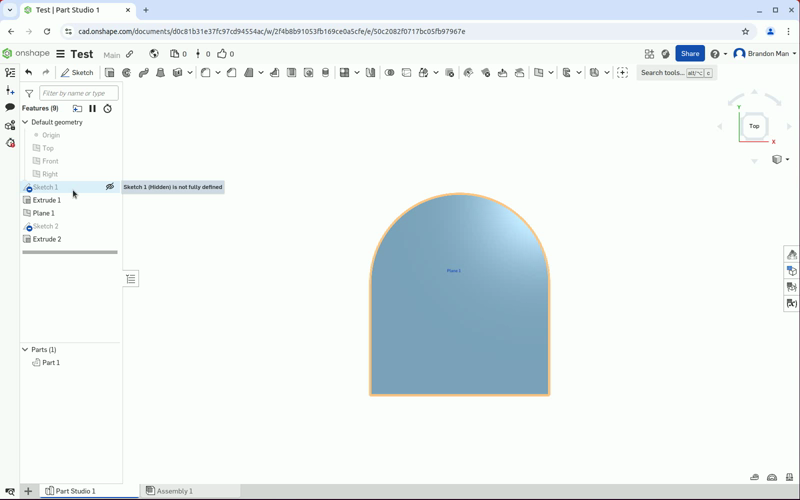
click(73, 189)
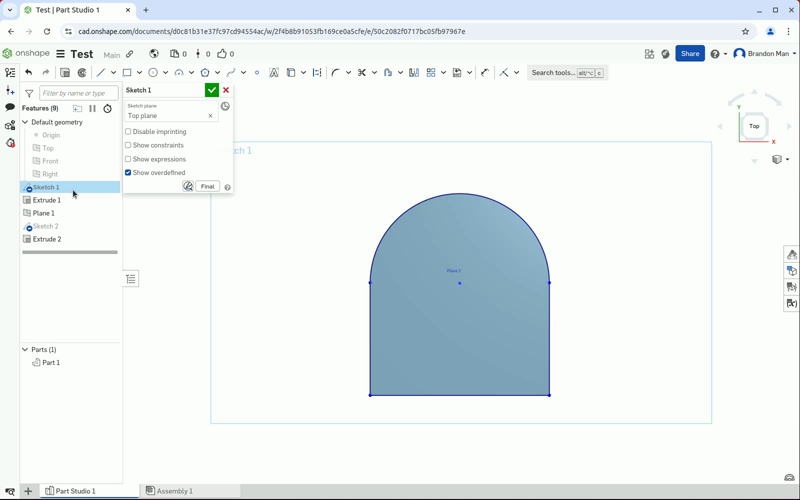
mouse_move(229, 92)
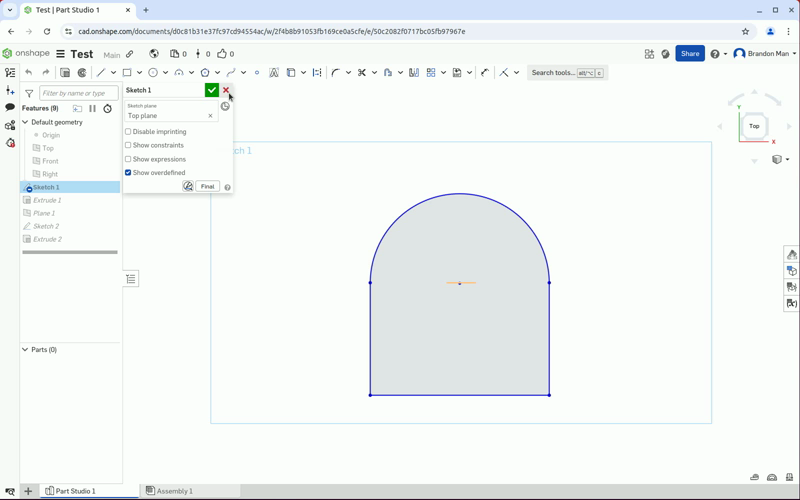
click(229, 92)
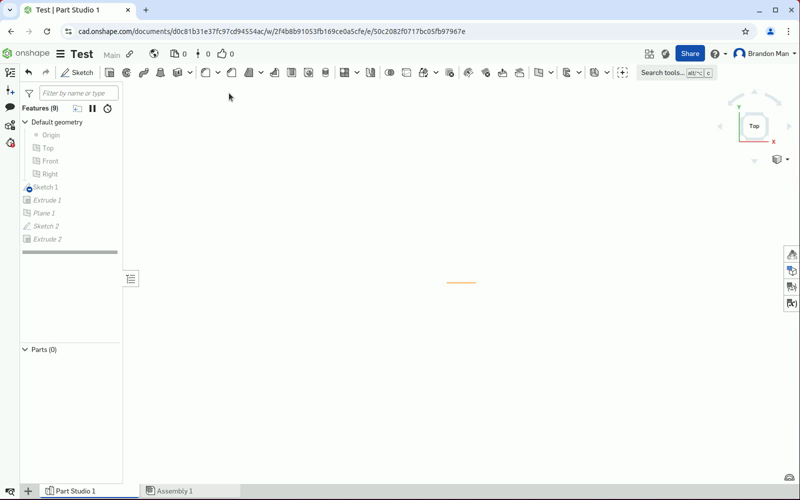
key(shift+s)
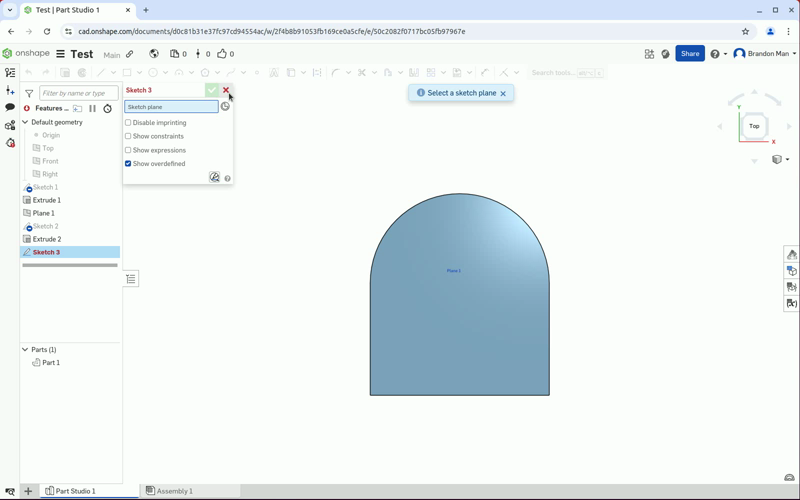
mouse_move(73, 215)
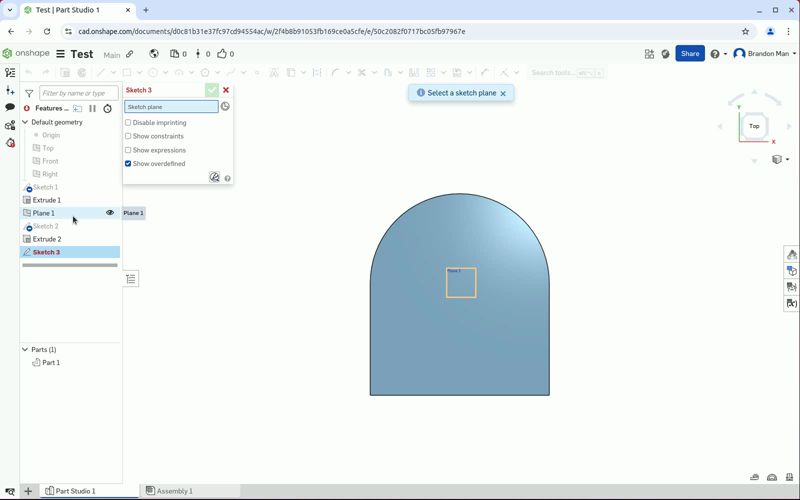
click(73, 215)
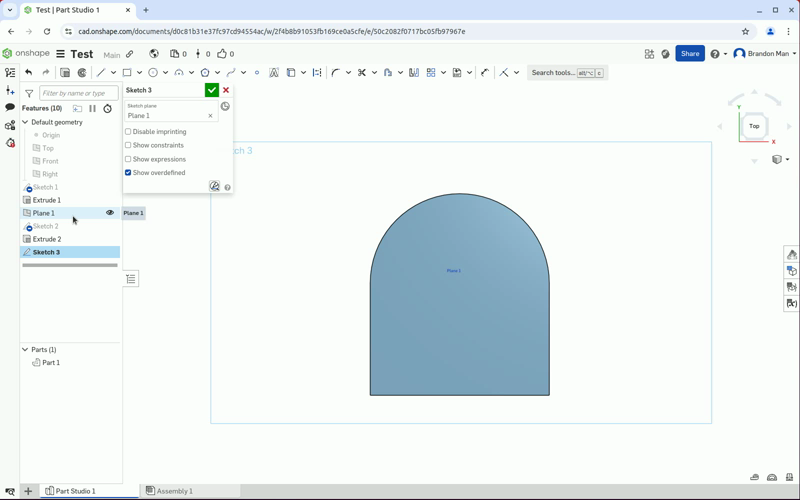
mouse_move(73, 352)
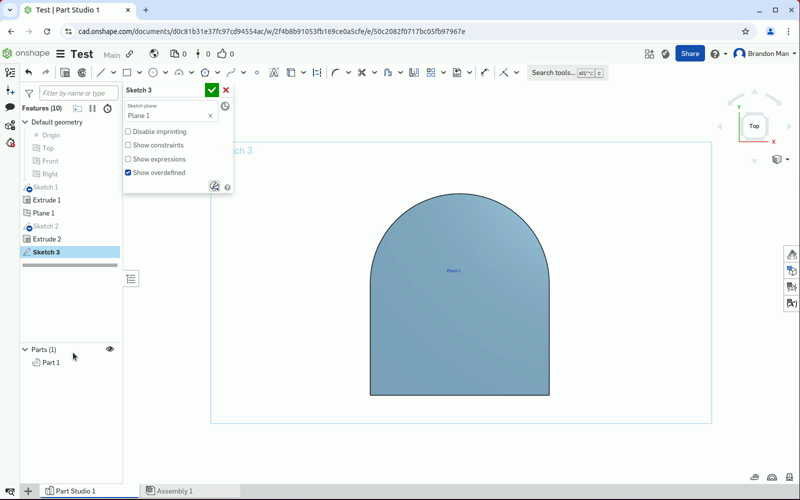
key(y)
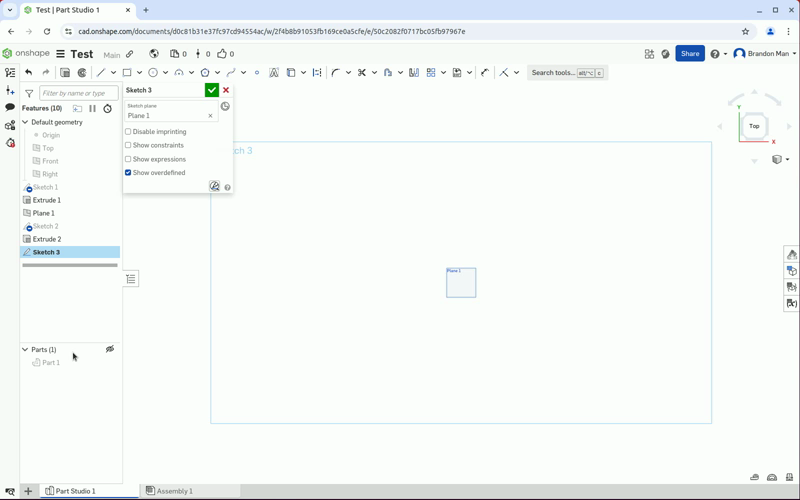
key(l)
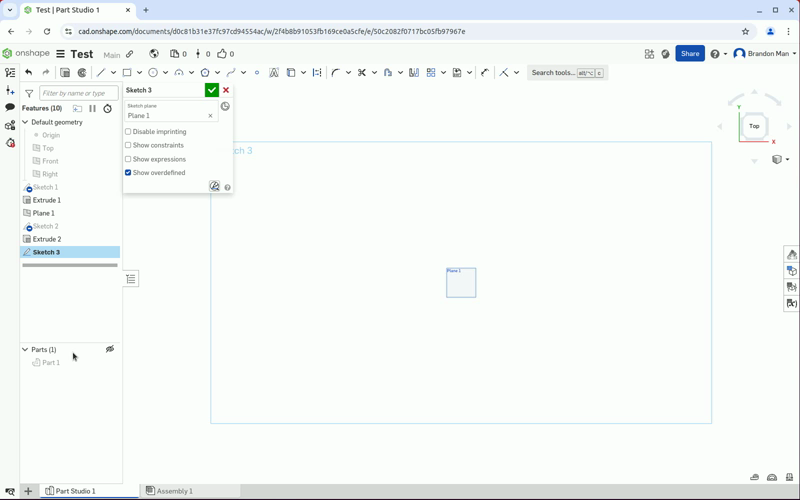
key_down(shift)
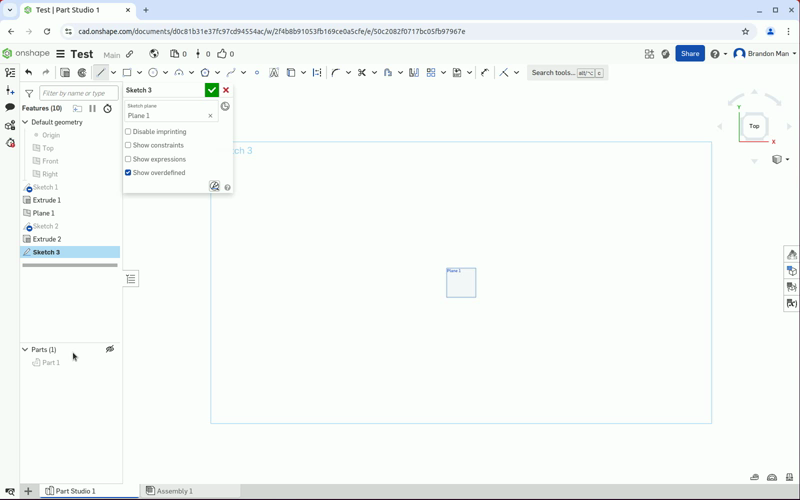
mouse_move(382, 383)
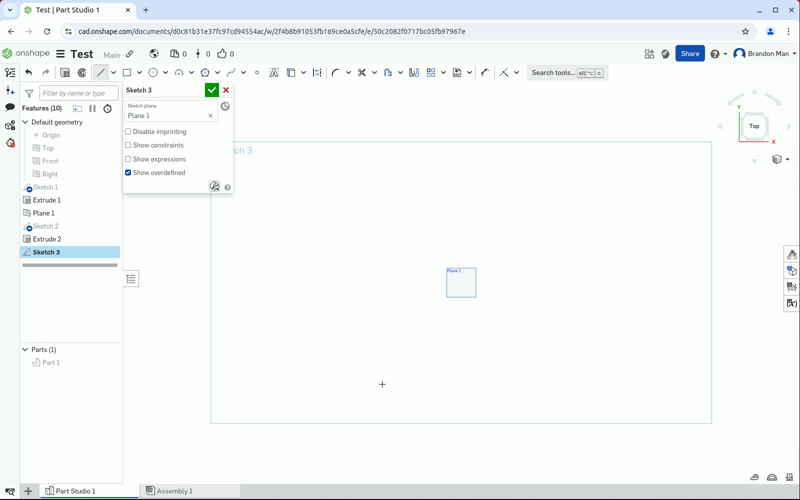
click(382, 383)
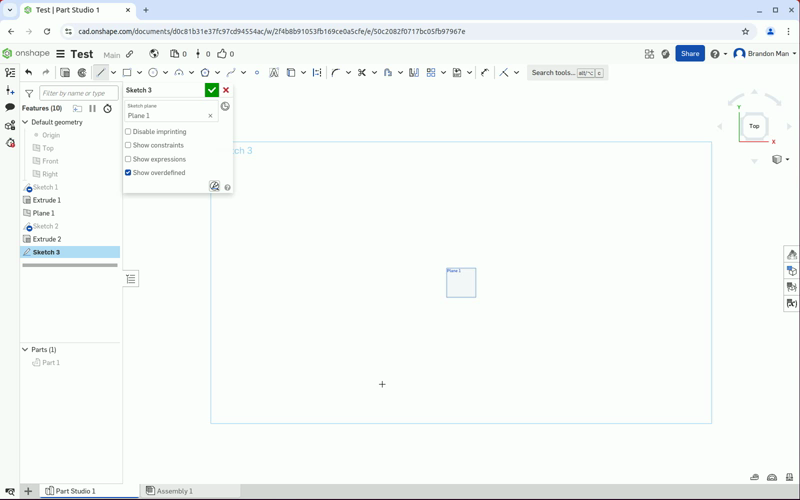
key_up(shift)
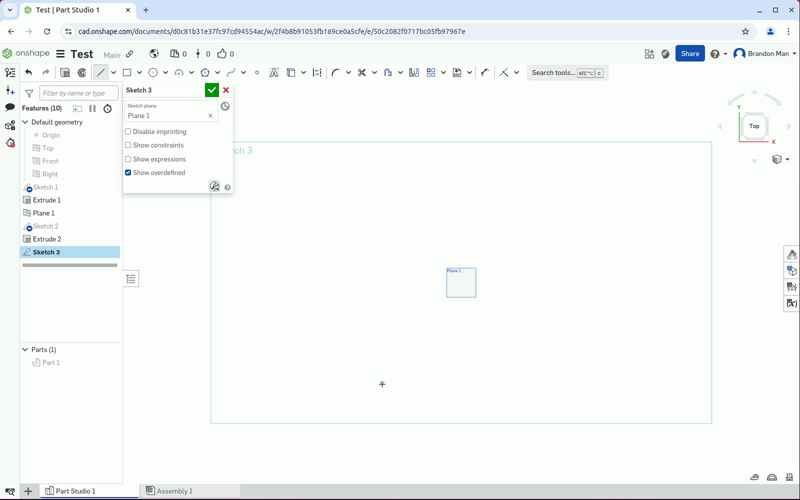
key_down(shift)
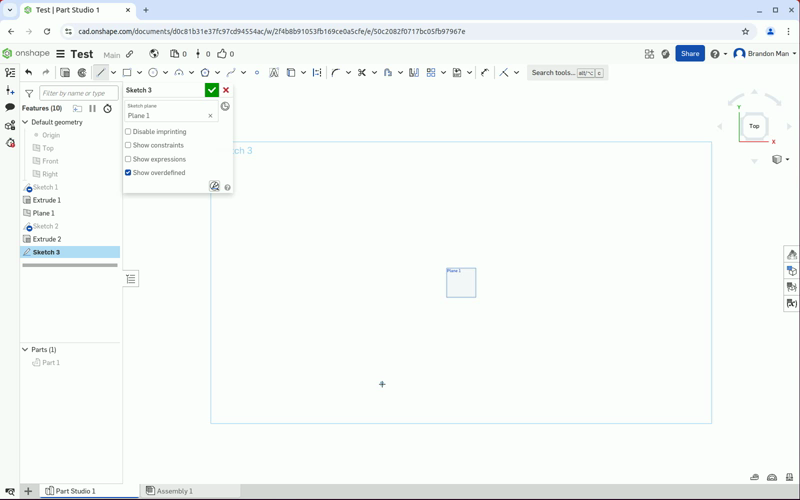
mouse_move(538, 383)
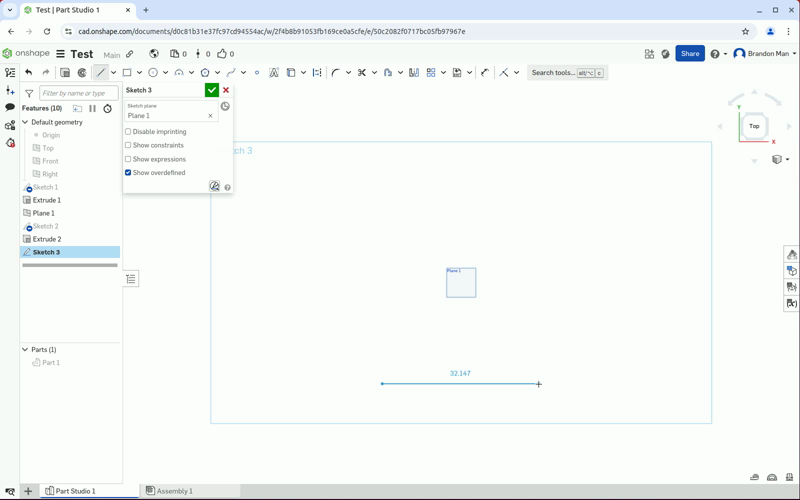
click(538, 383)
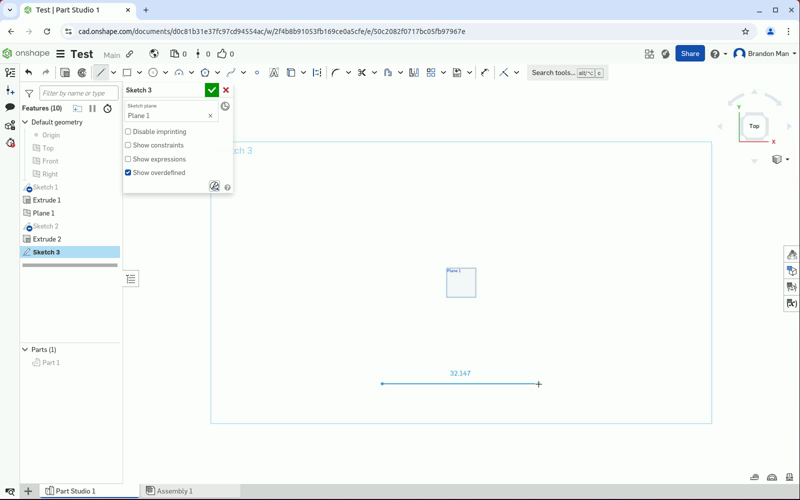
key_up(shift)
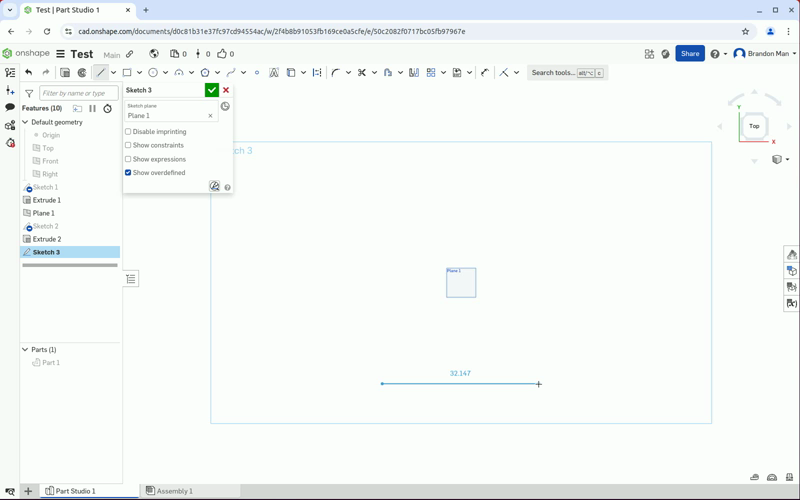
key_down(shift)
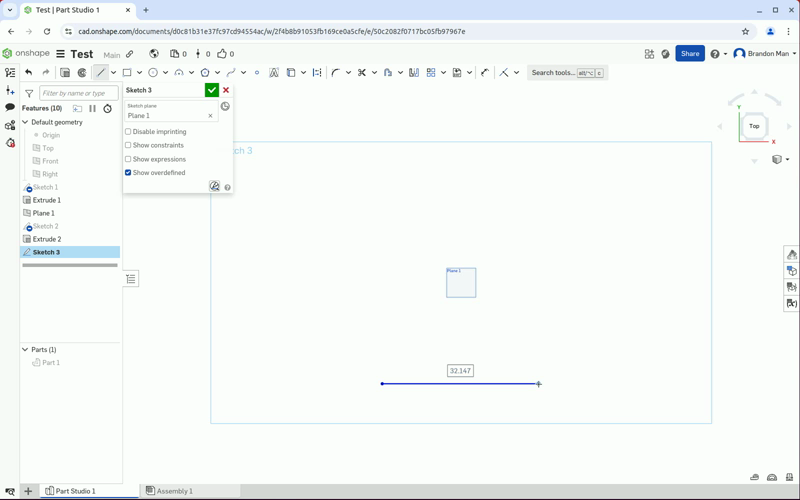
mouse_move(568, 383)
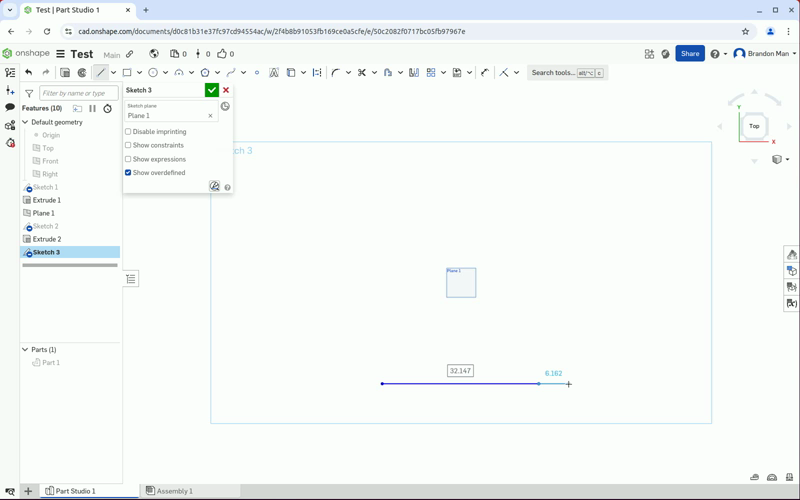
mouse_move(538, 378)
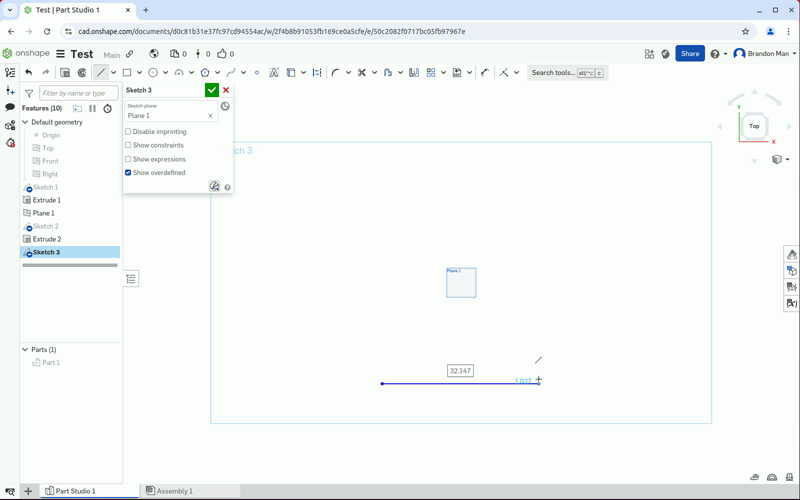
scroll(6)
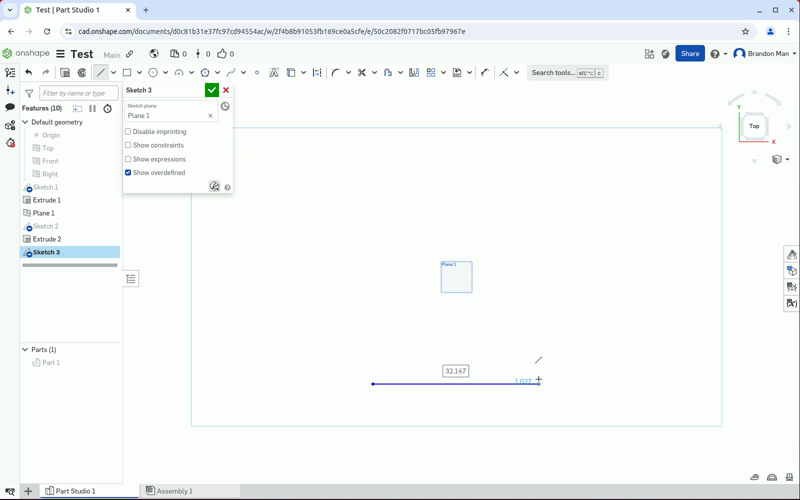
scroll(6)
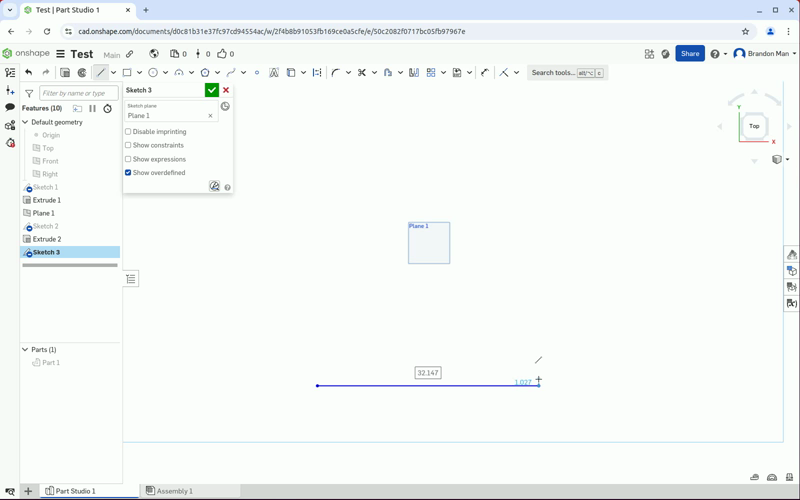
scroll(6)
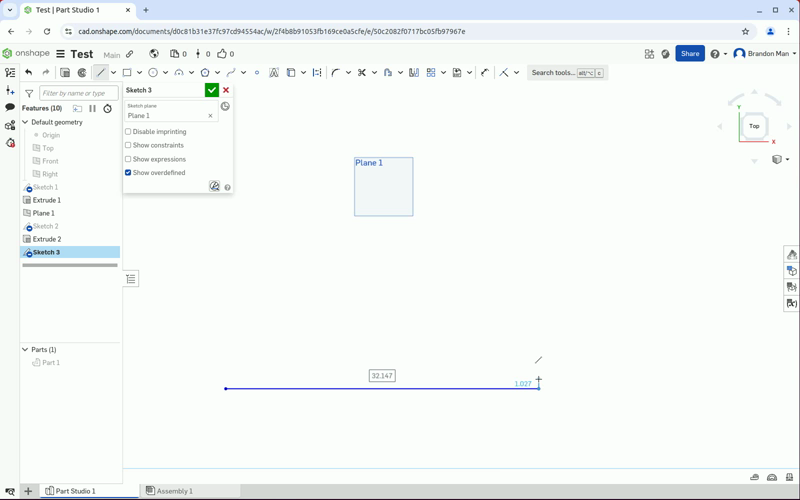
scroll(6)
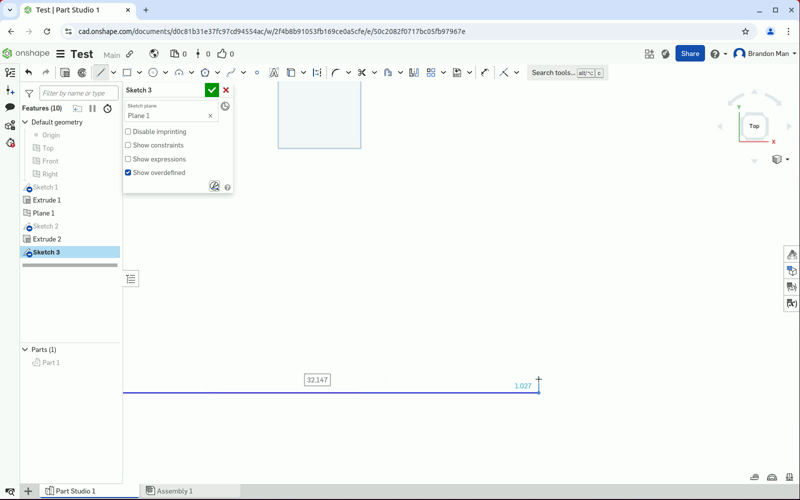
scroll(6)
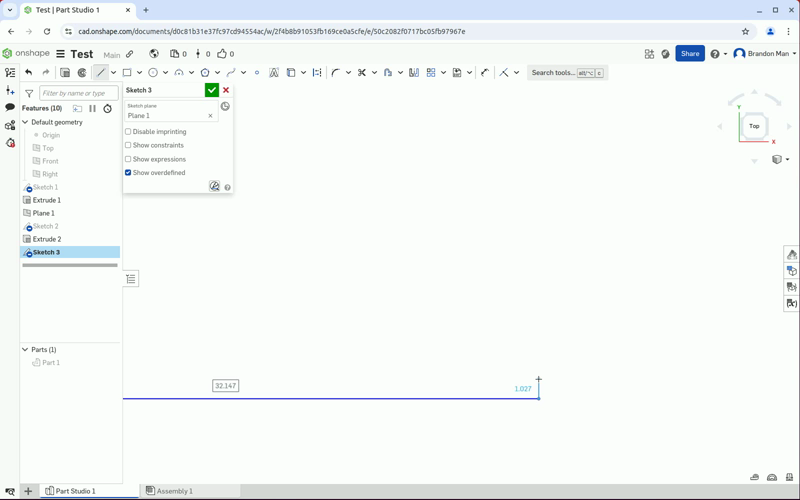
scroll(6)
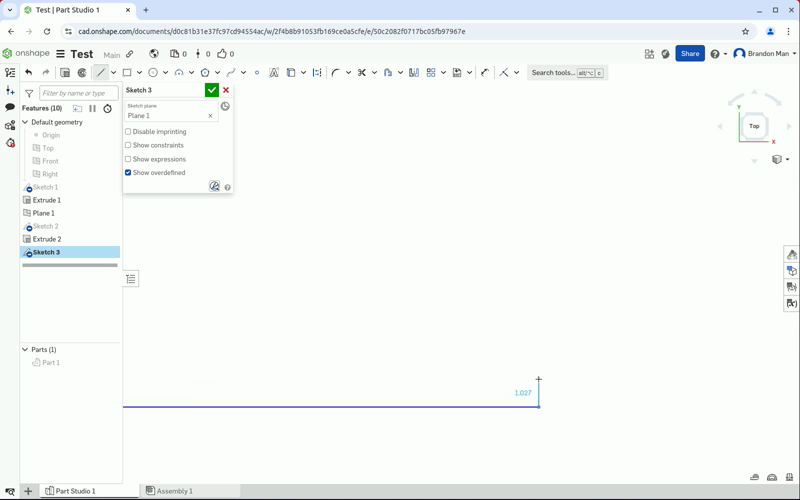
scroll(6)
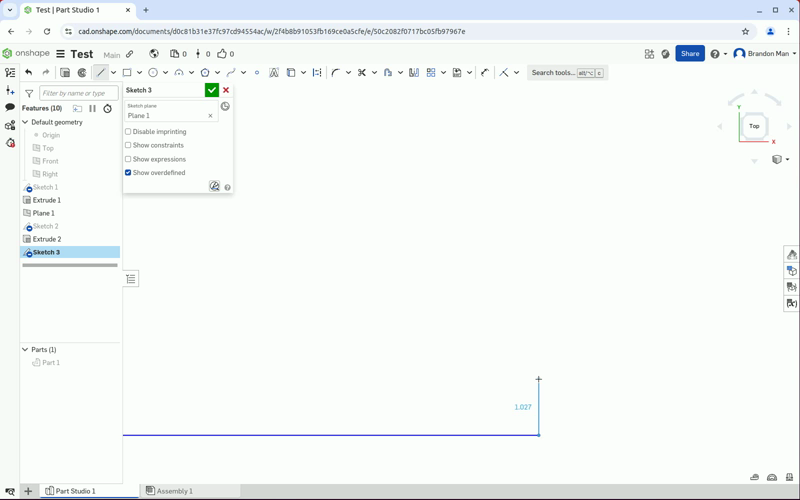
click(538, 378)
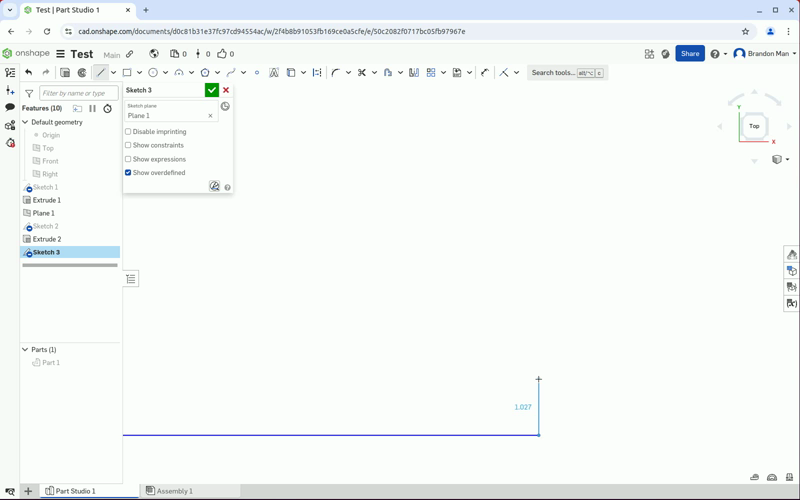
scroll(-6)
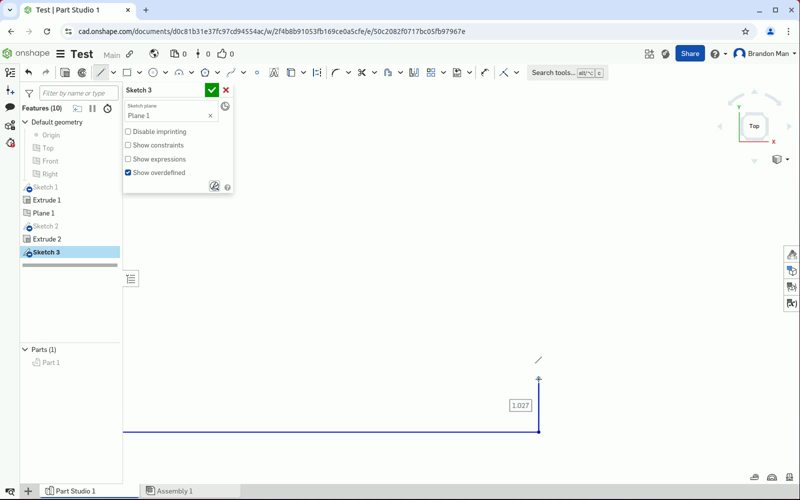
scroll(-6)
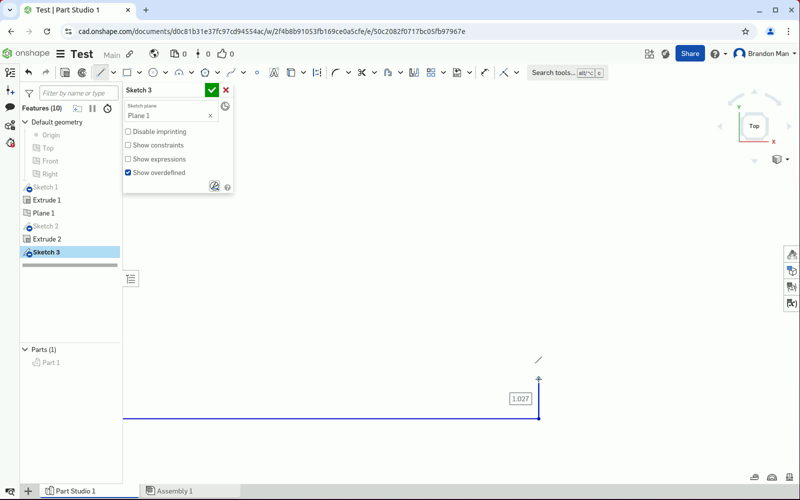
scroll(-6)
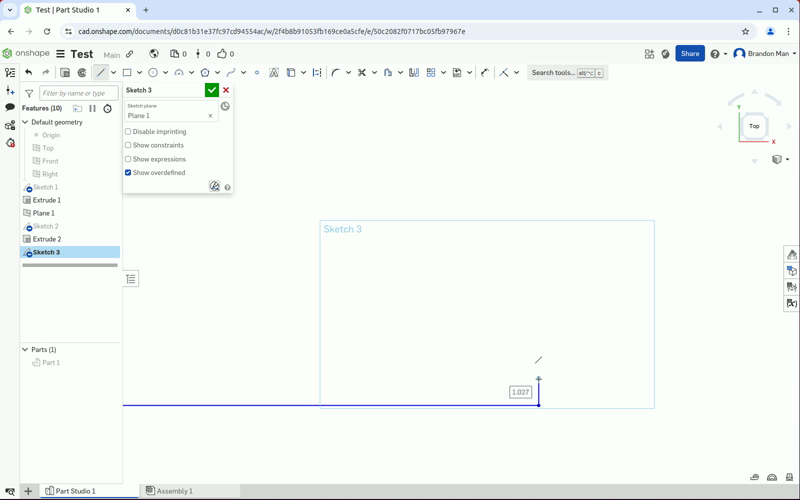
scroll(-6)
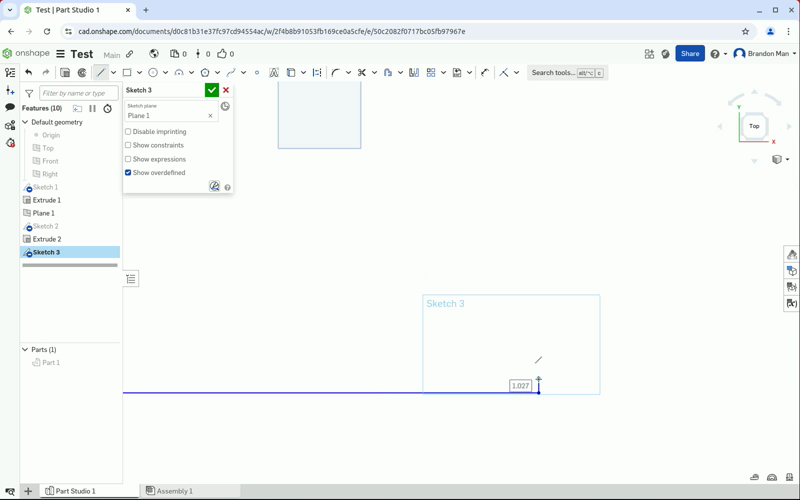
scroll(-6)
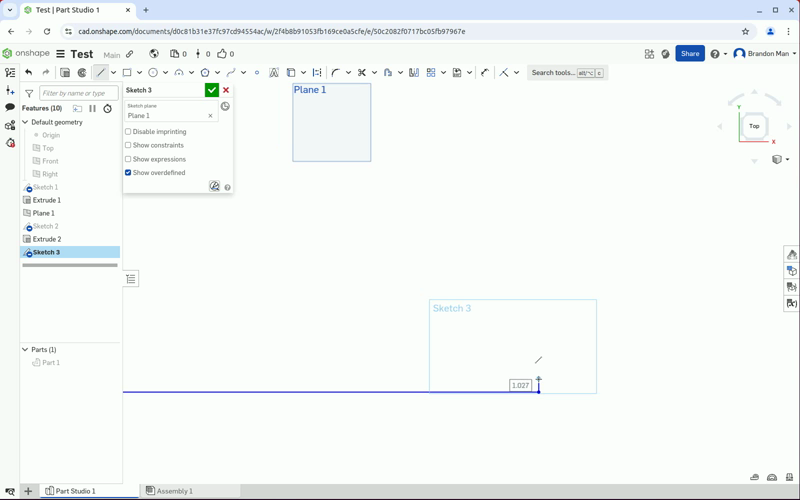
scroll(-6)
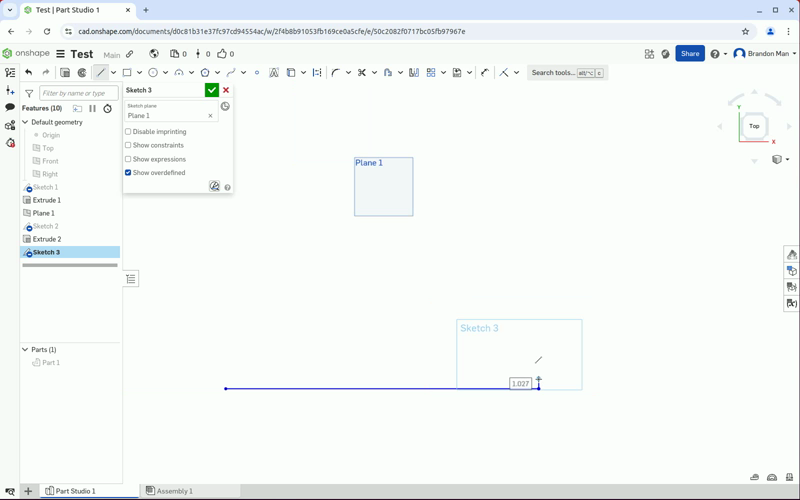
scroll(-6)
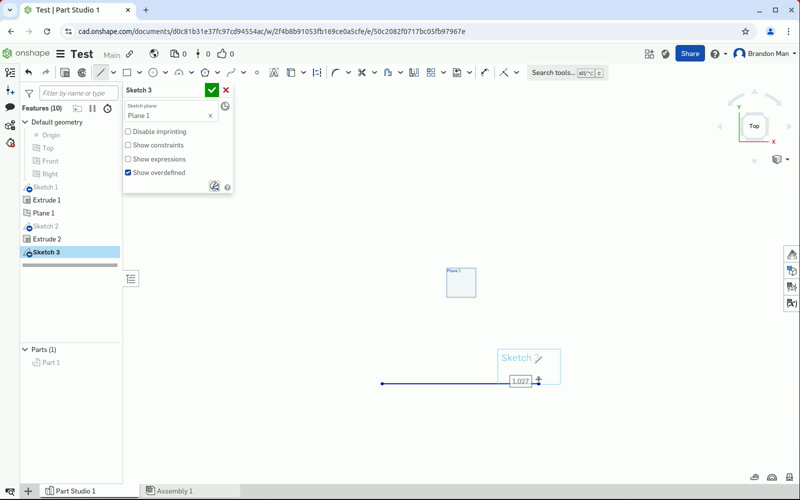
key_up(shift)
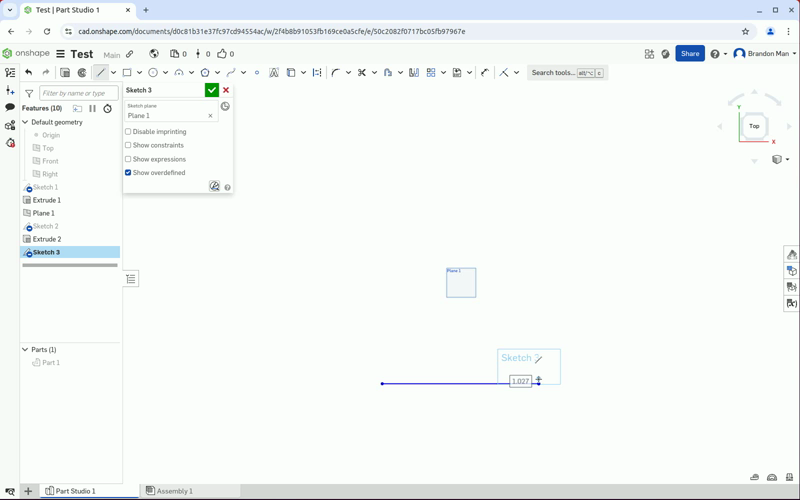
key_down(shift)
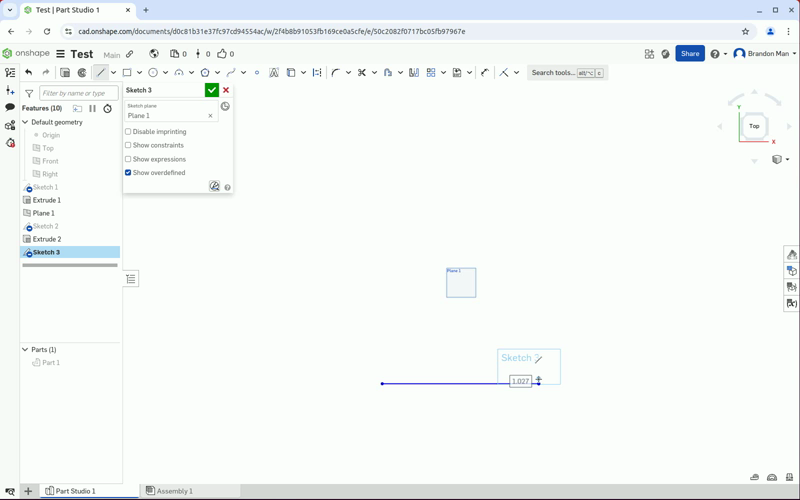
mouse_move(382, 378)
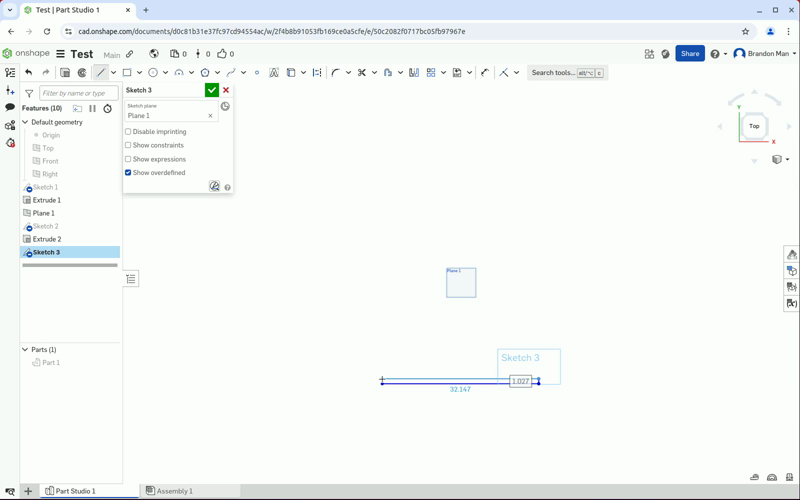
click(382, 378)
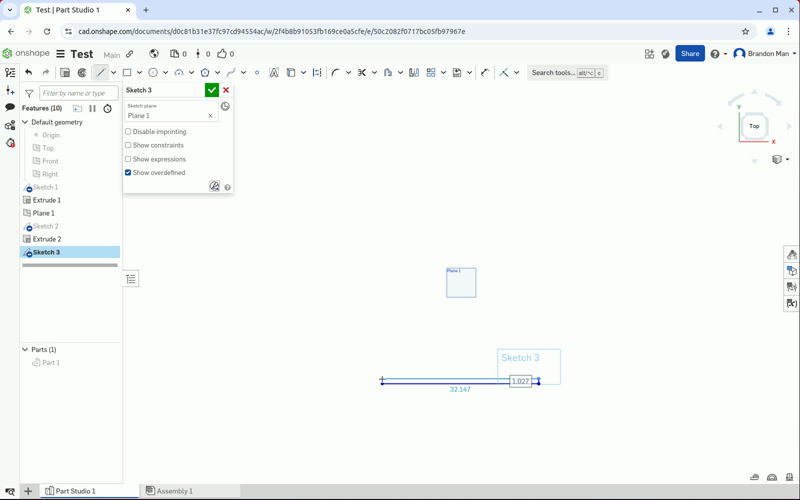
key_up(shift)
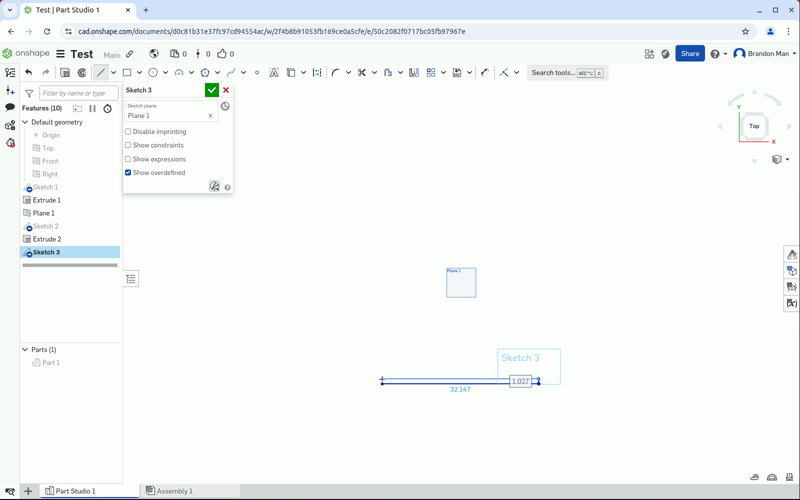
mouse_move(412, 378)
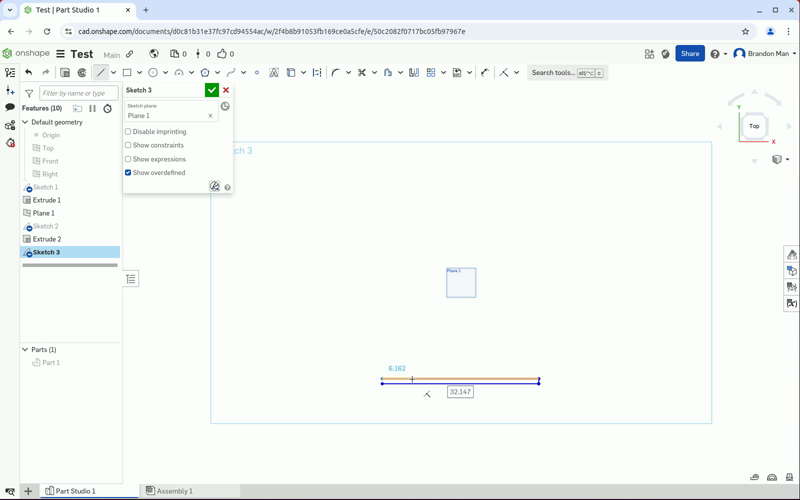
key_down(shift)
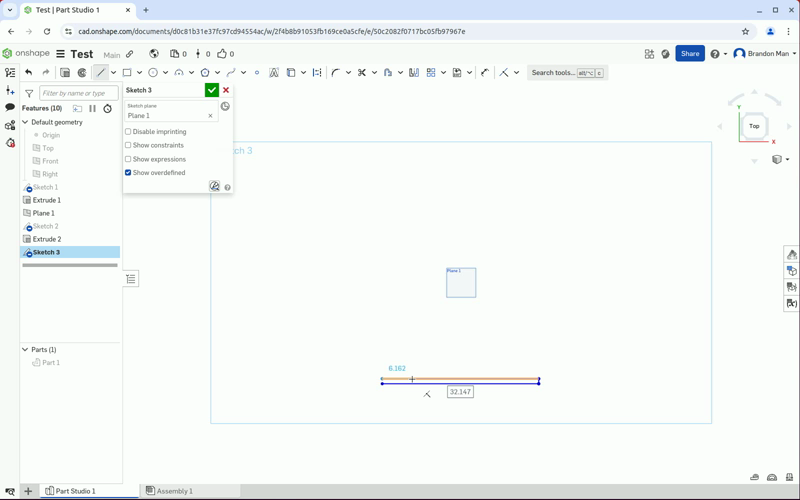
mouse_move(382, 383)
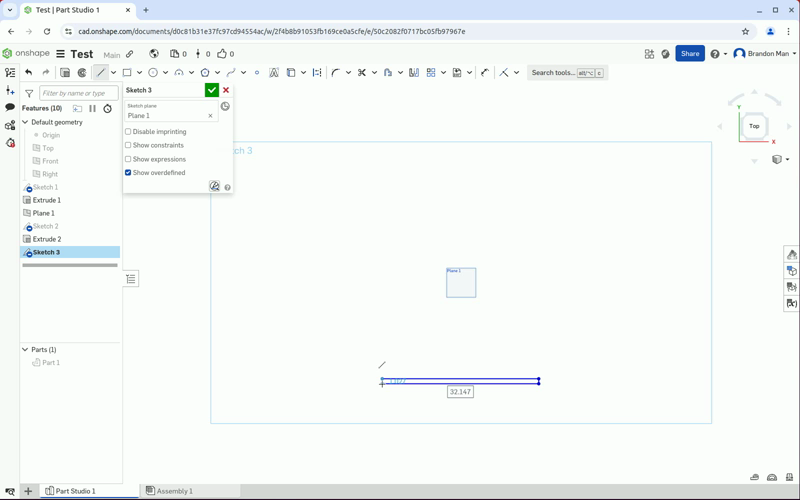
scroll(6)
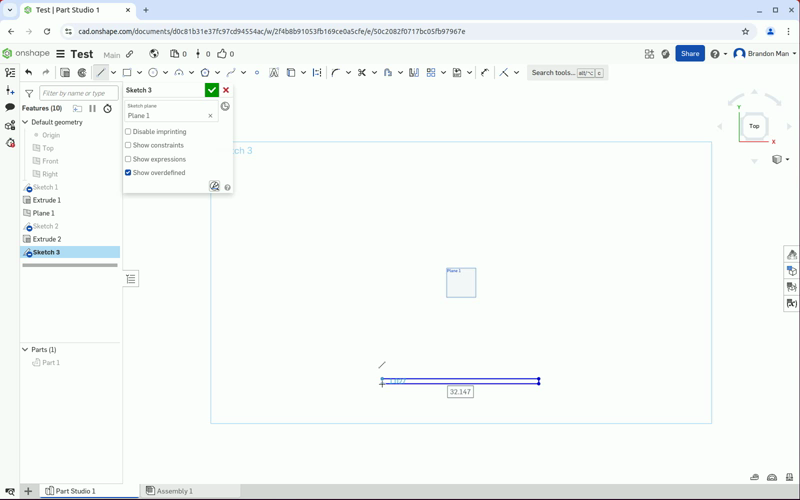
scroll(6)
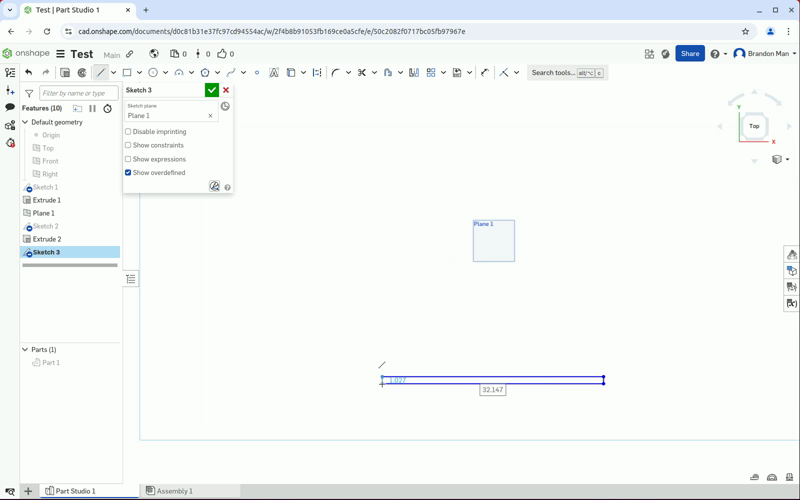
scroll(6)
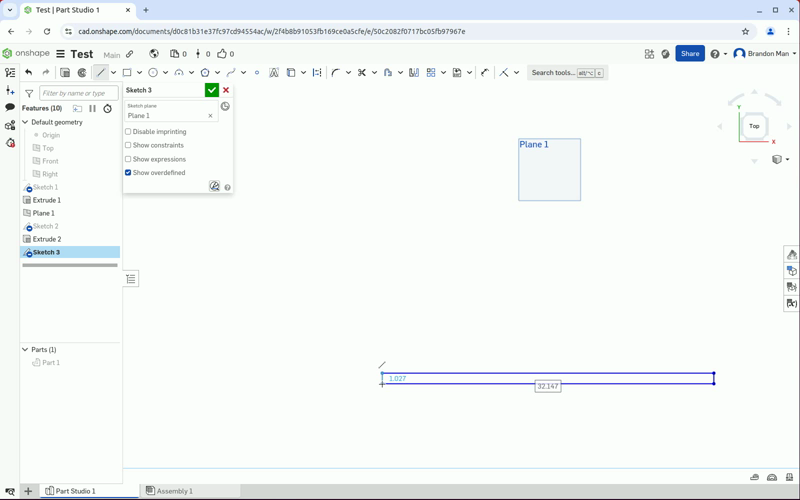
scroll(6)
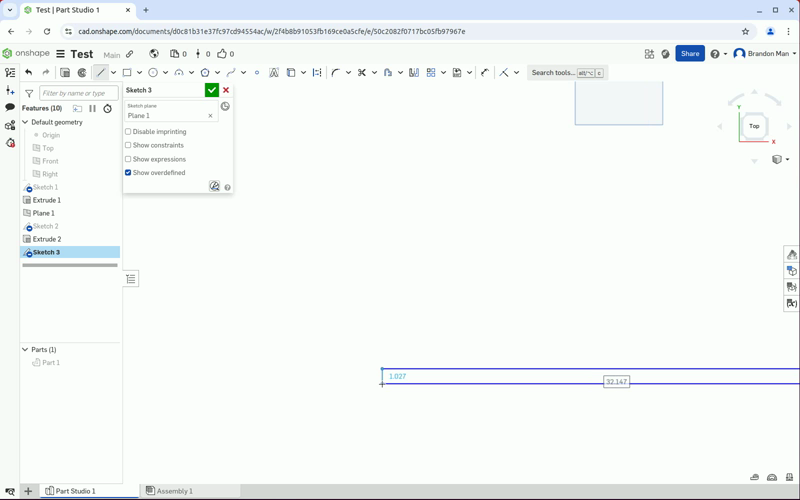
scroll(6)
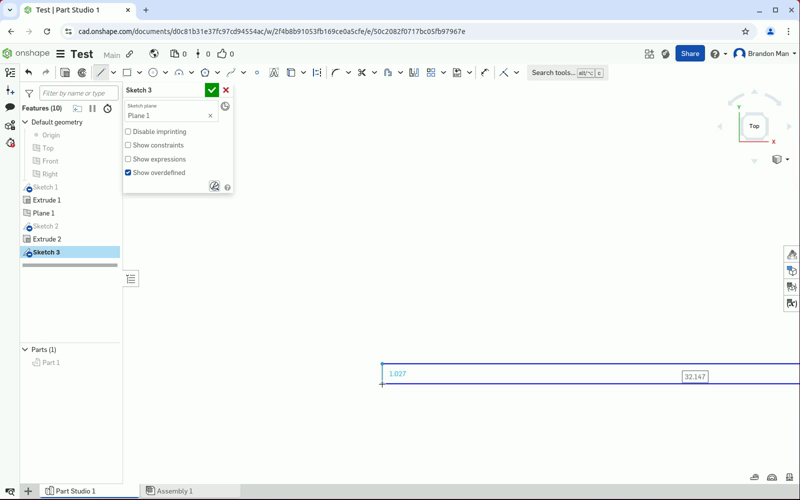
scroll(6)
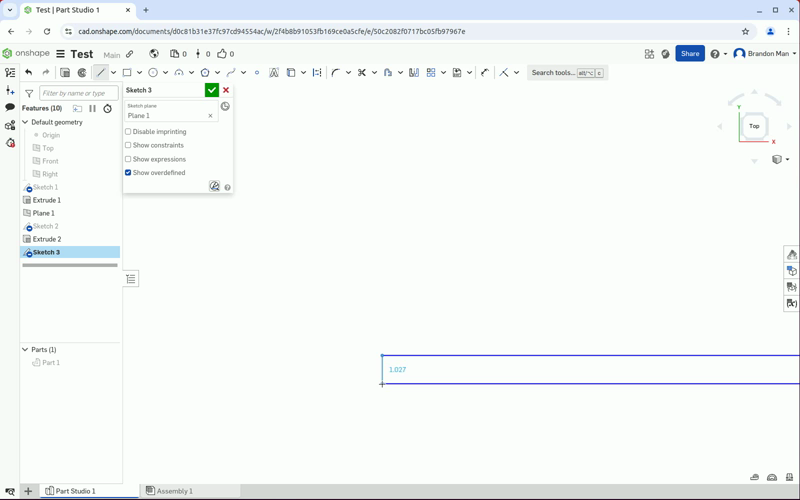
scroll(6)
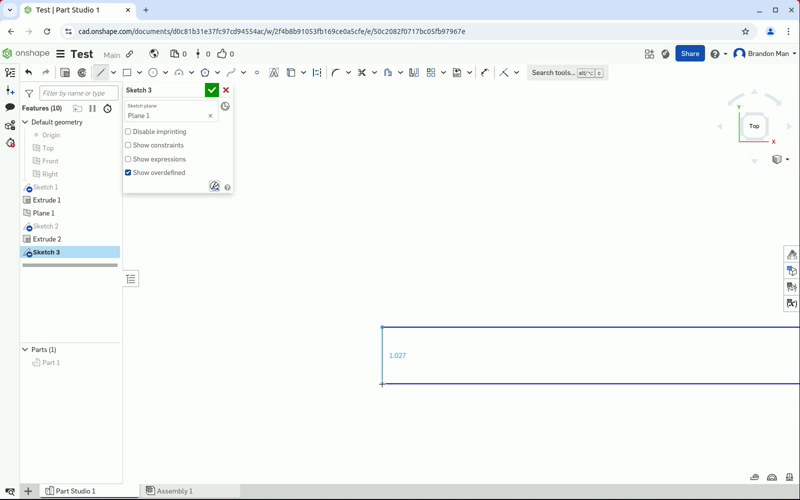
key_up(shift)
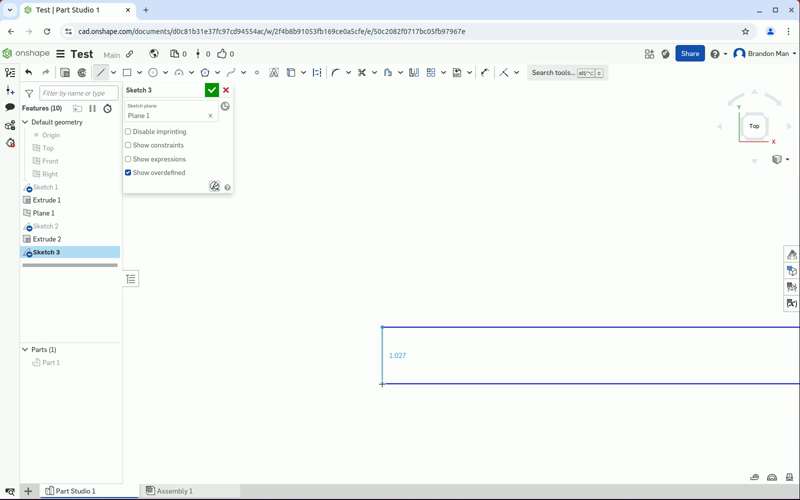
click(382, 383)
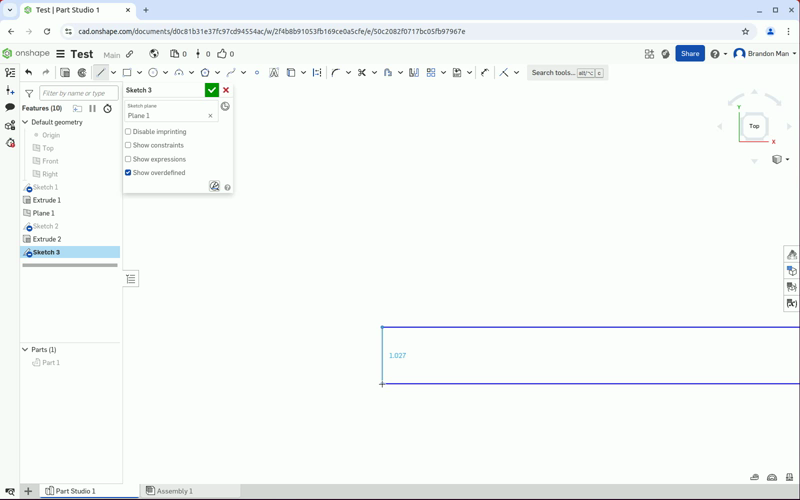
scroll(-6)
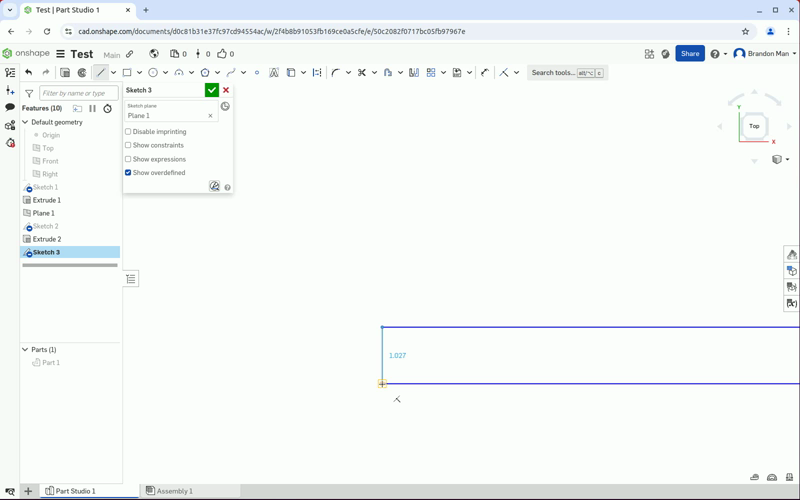
scroll(-6)
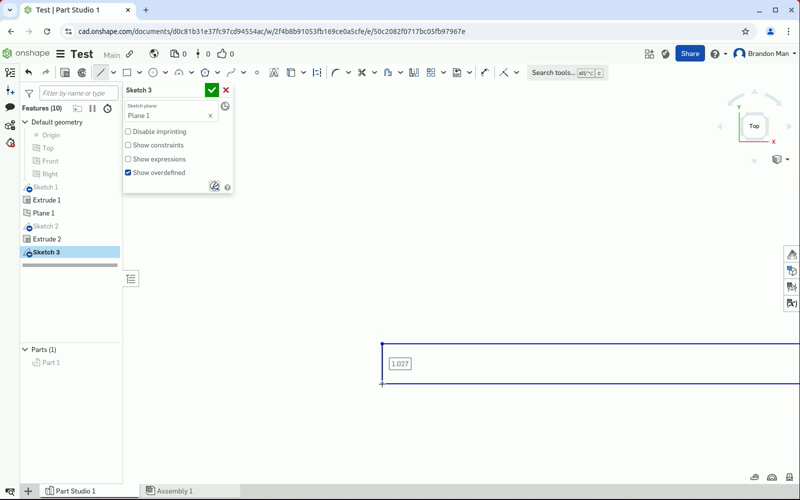
scroll(-6)
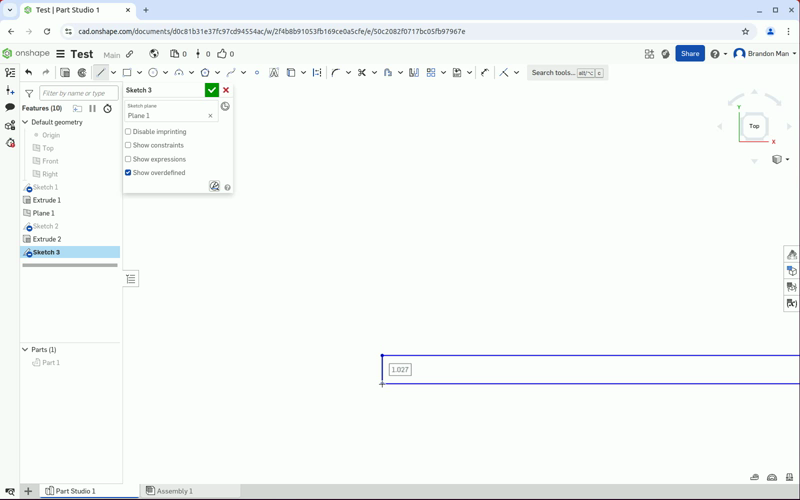
scroll(-6)
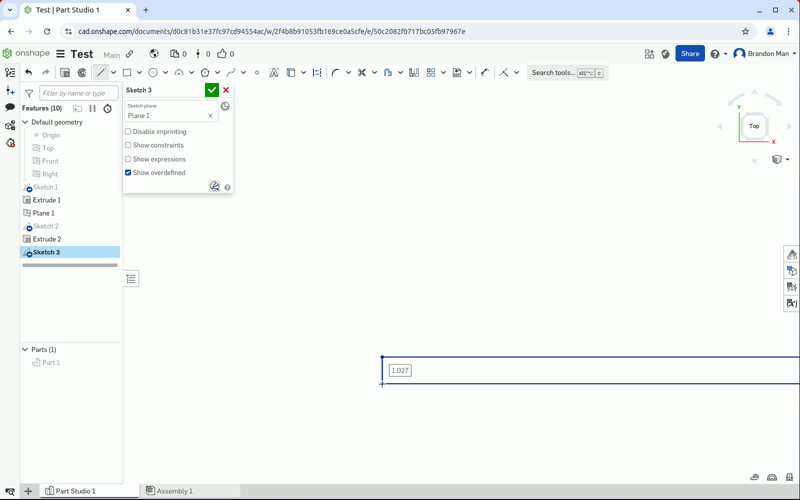
scroll(-6)
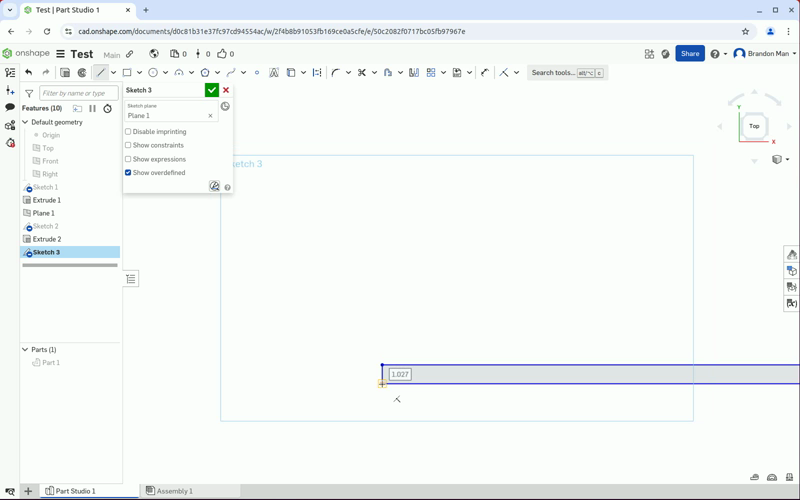
scroll(-6)
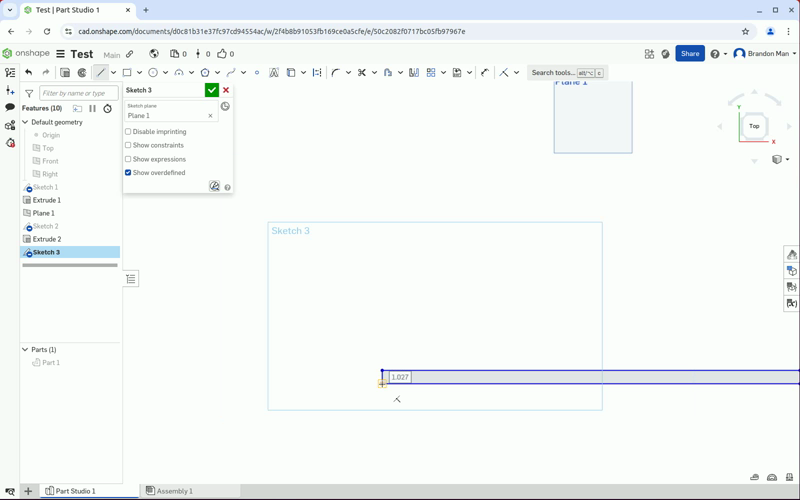
scroll(-6)
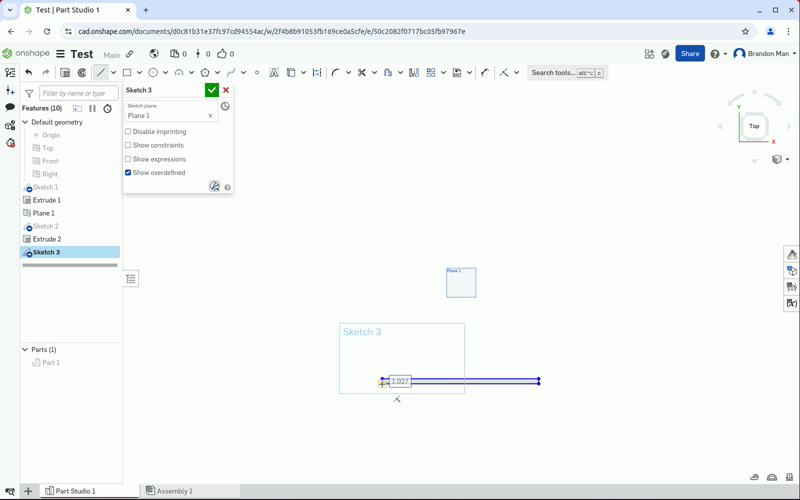
key(esc)
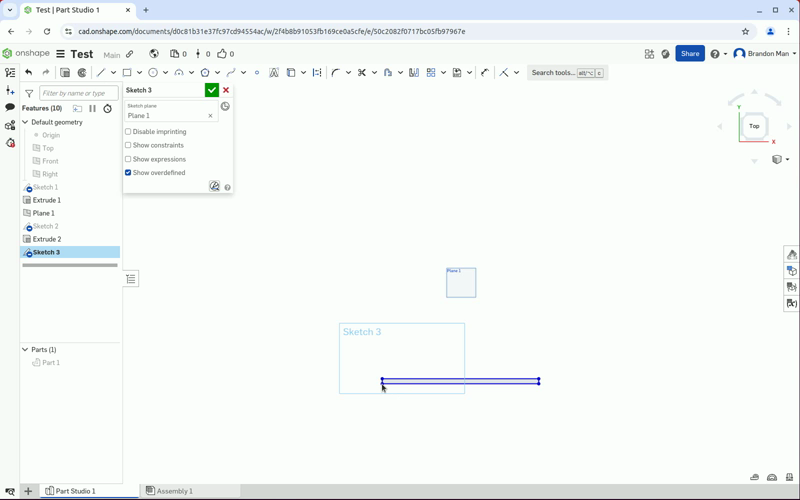
mouse_move(497, 382)
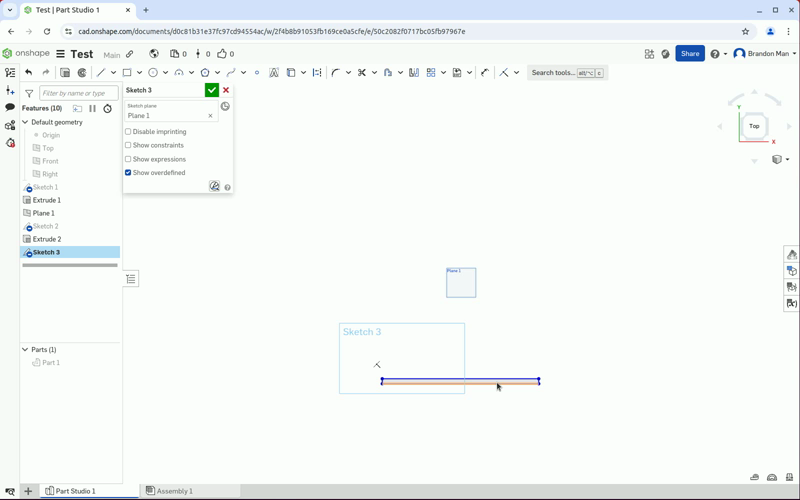
scroll(6)
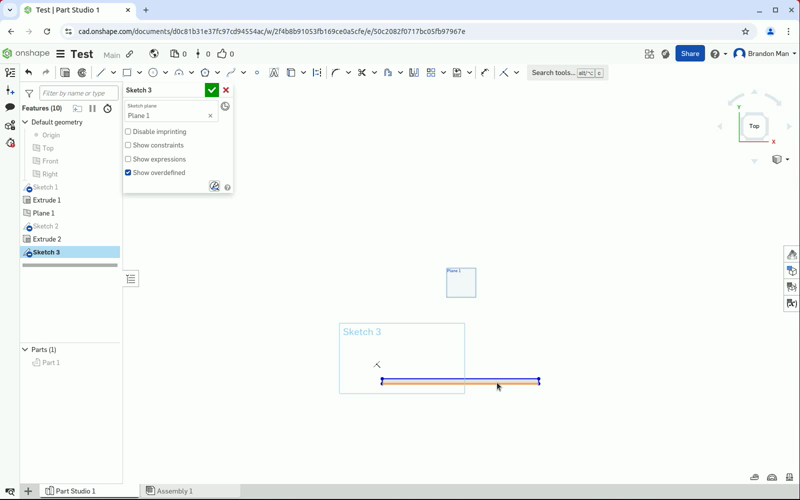
scroll(6)
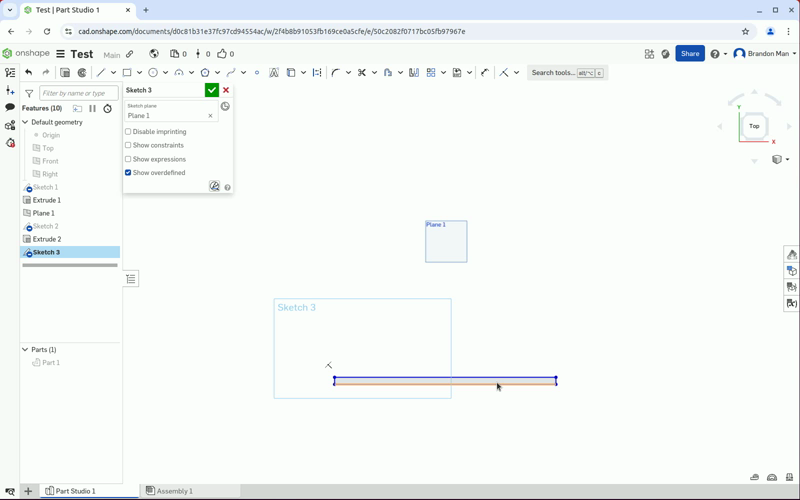
scroll(6)
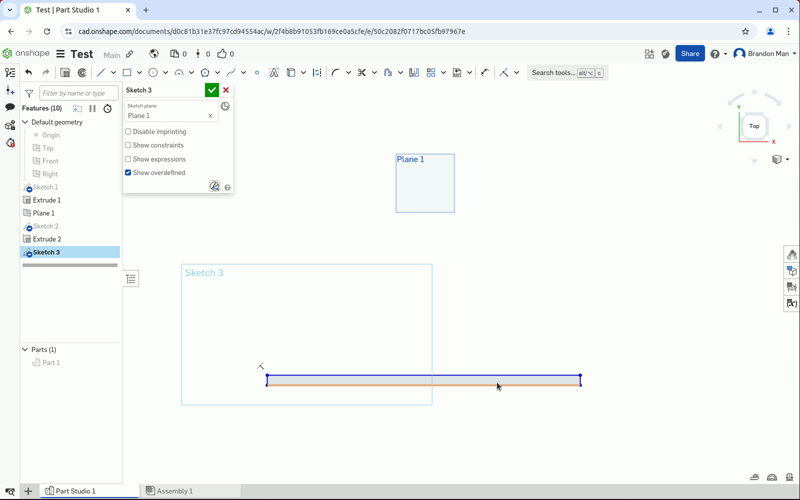
scroll(6)
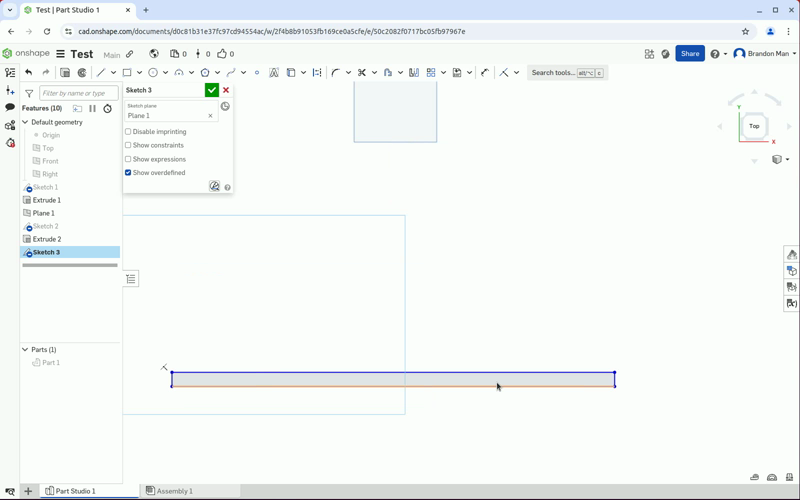
scroll(6)
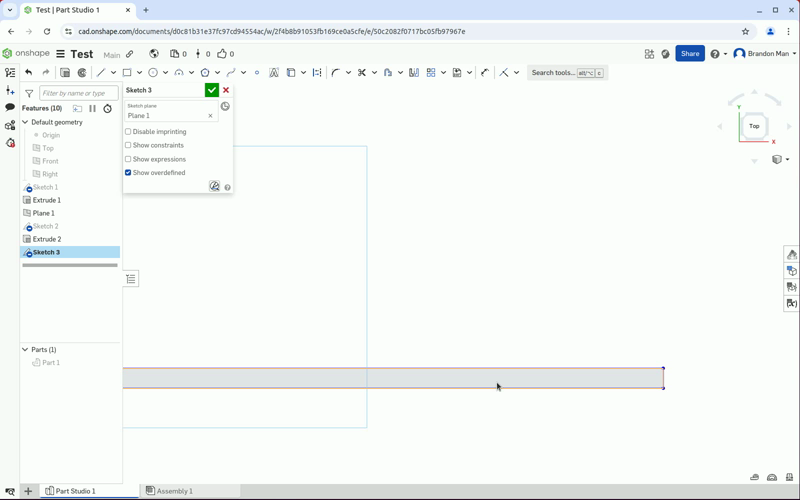
scroll(6)
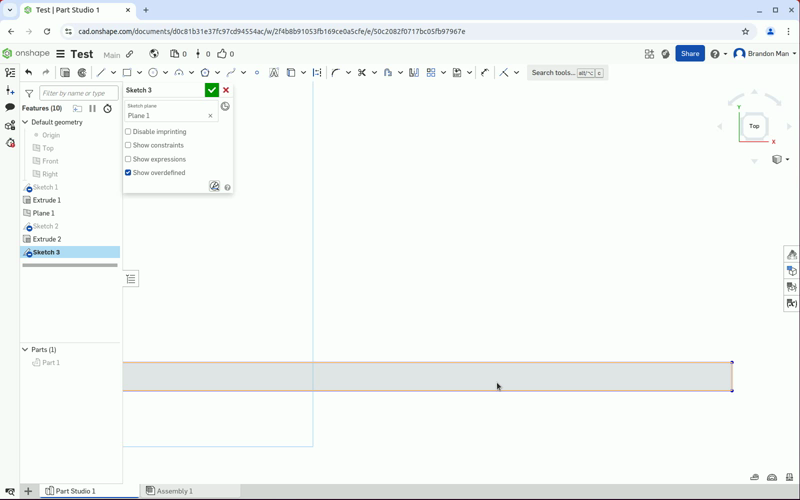
scroll(6)
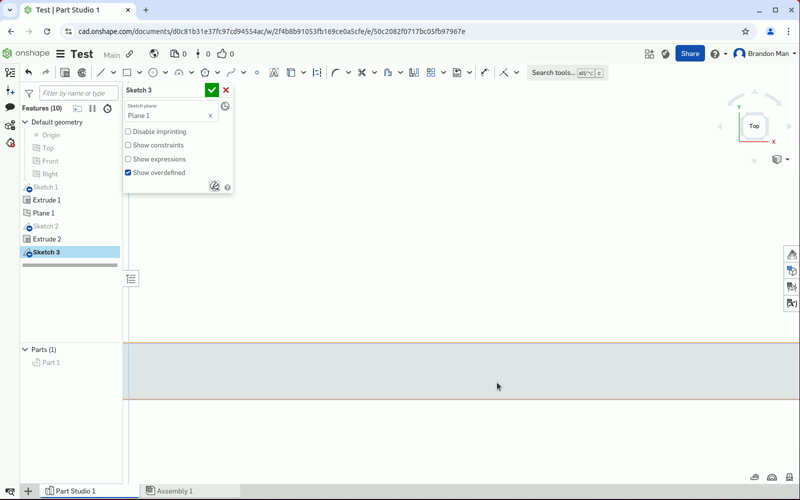
click(497, 382)
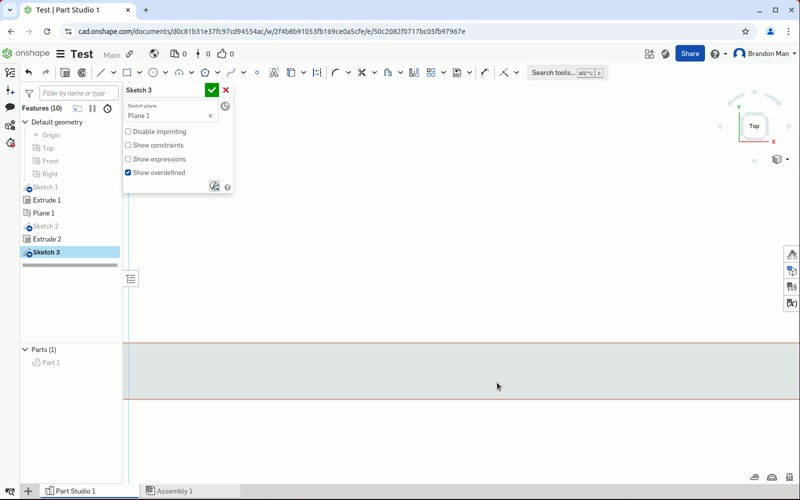
scroll(-6)
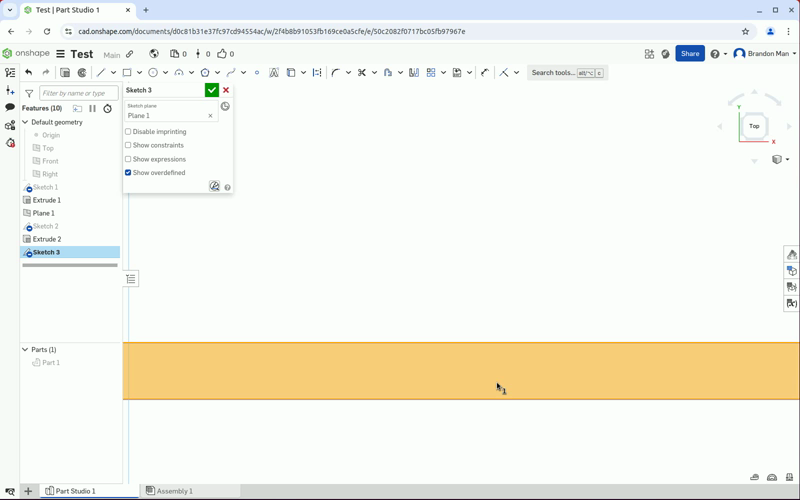
scroll(-6)
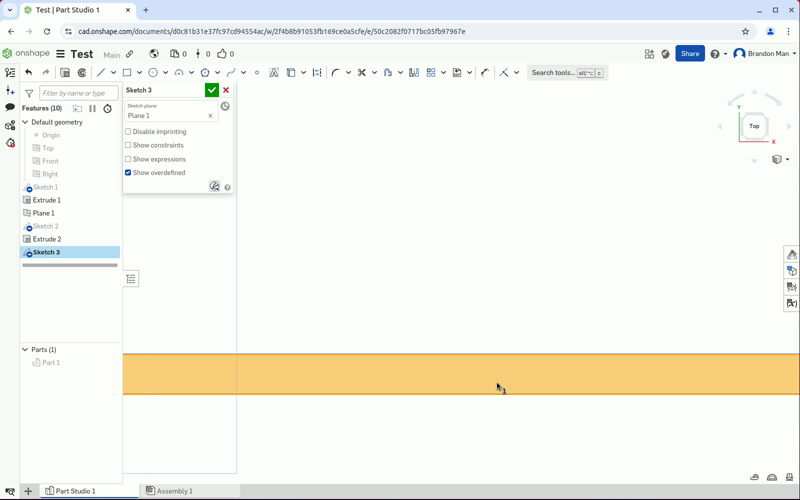
scroll(-6)
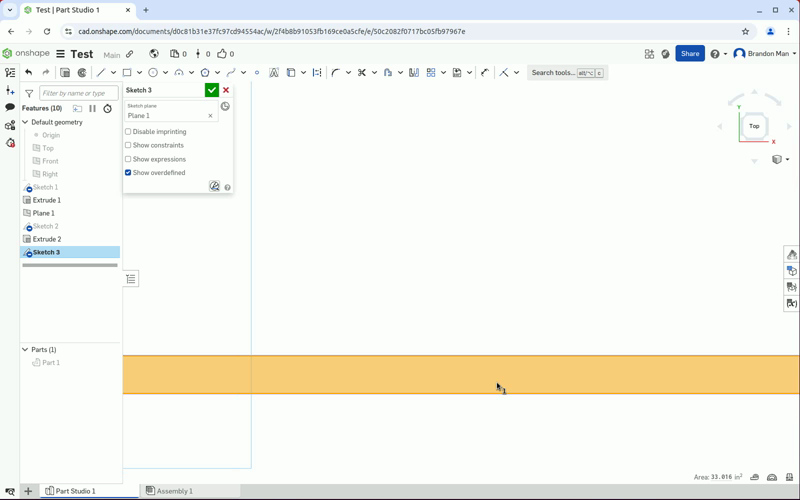
scroll(-6)
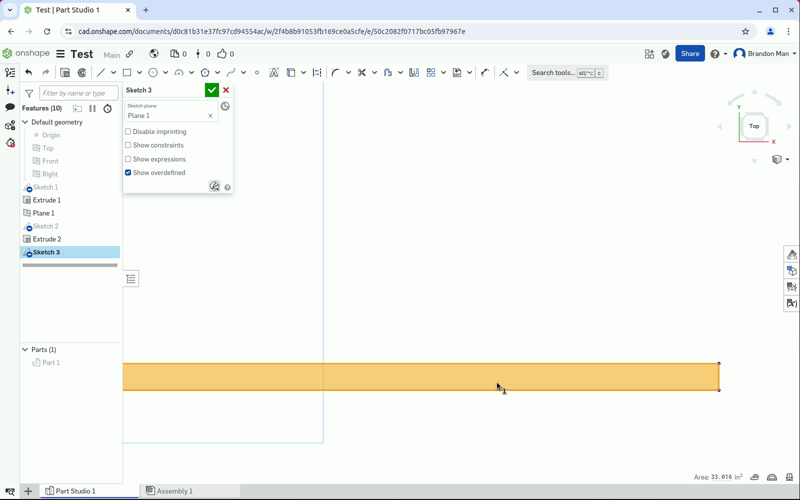
scroll(-6)
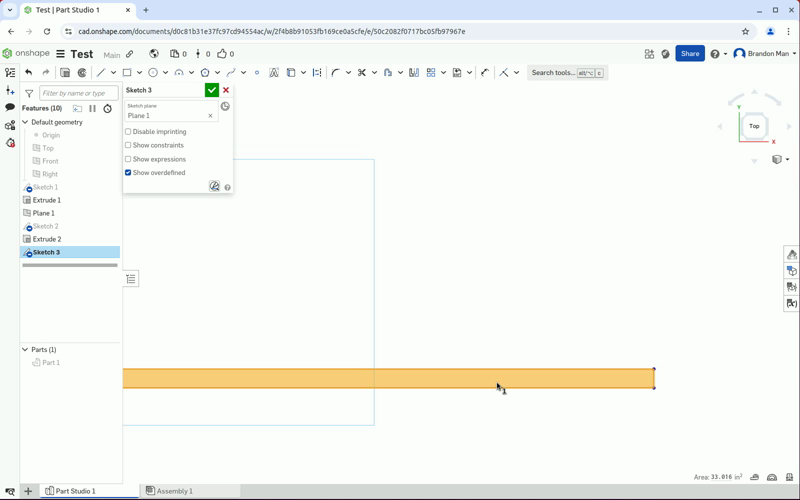
scroll(-6)
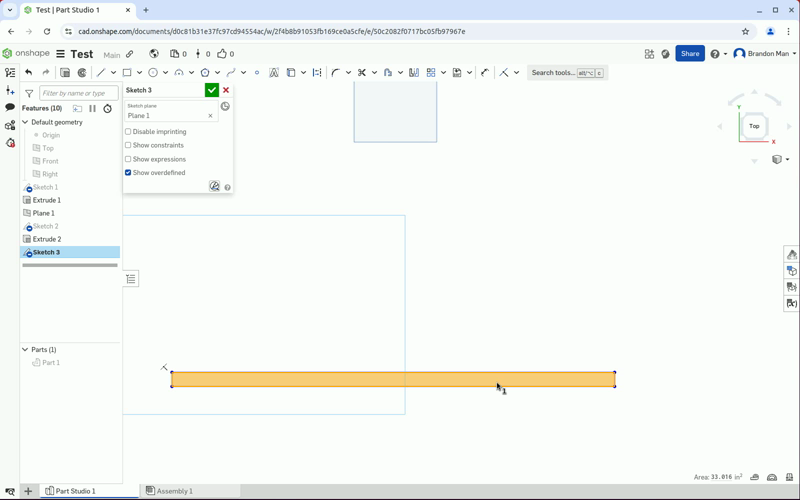
scroll(-6)
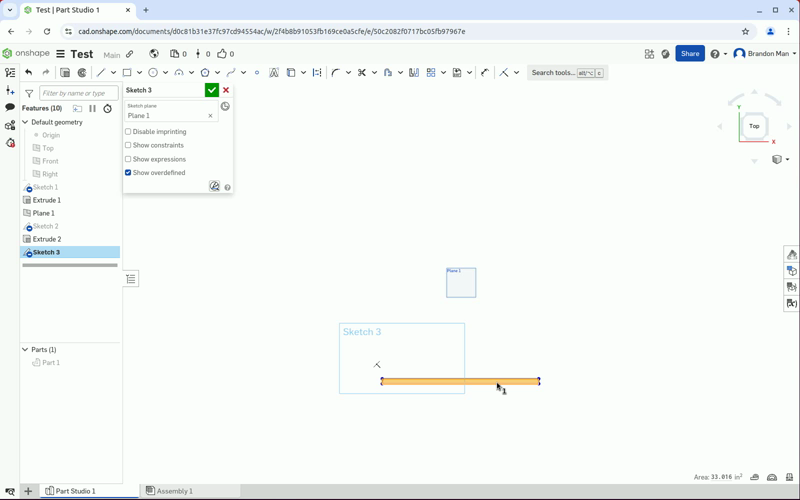
mouse_move(73, 352)
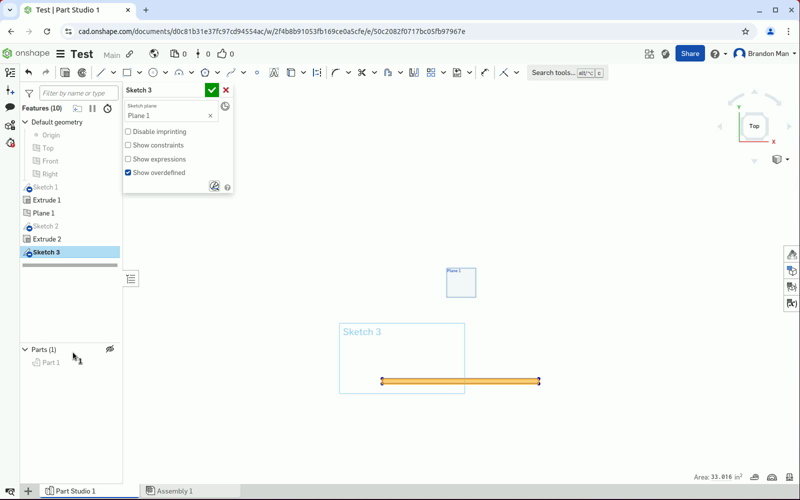
key(shift+y)
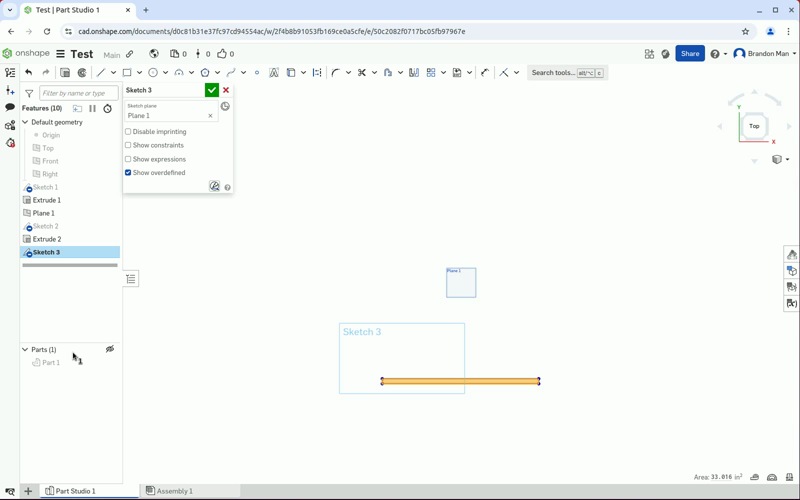
key(shift+e)
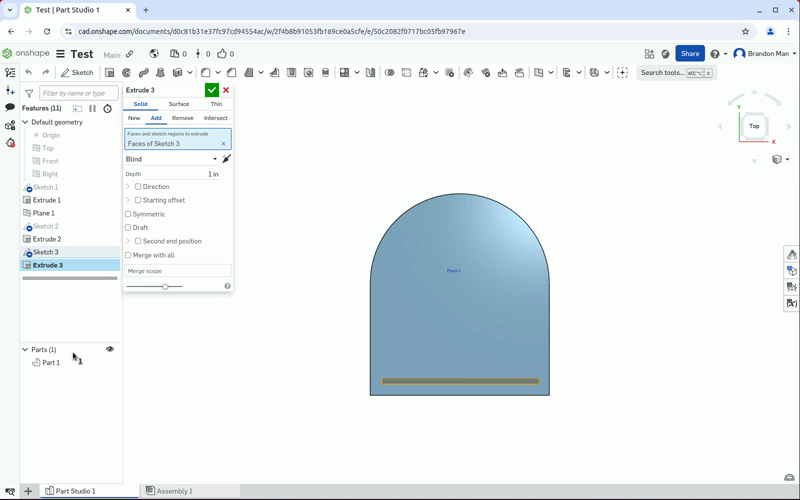
mouse_move(143, 106)
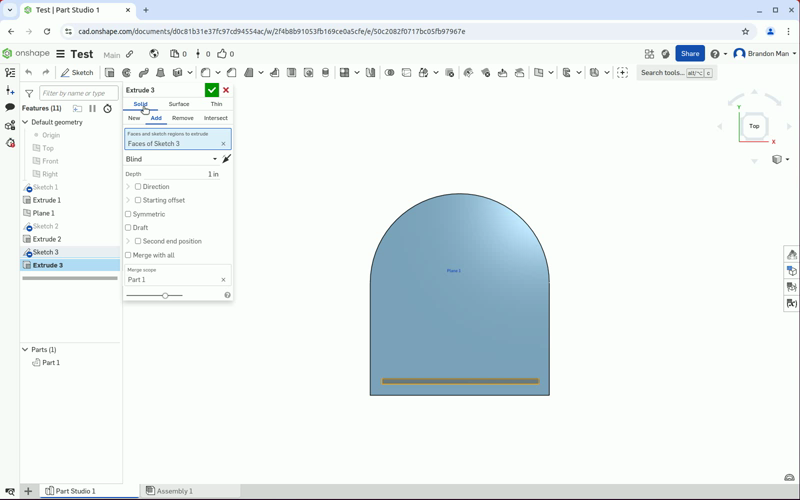
click(143, 106)
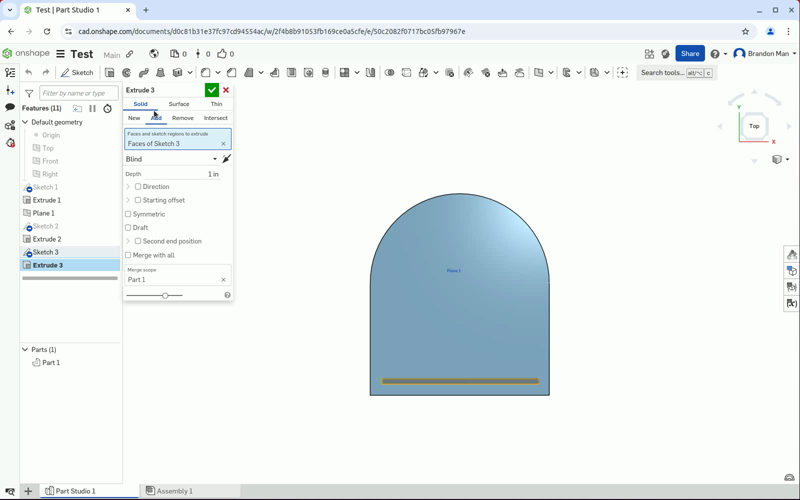
mouse_move(186, 120)
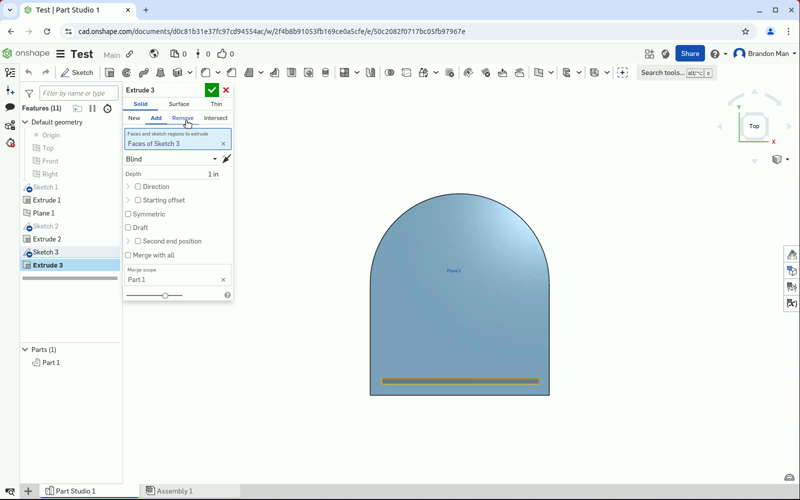
click(186, 120)
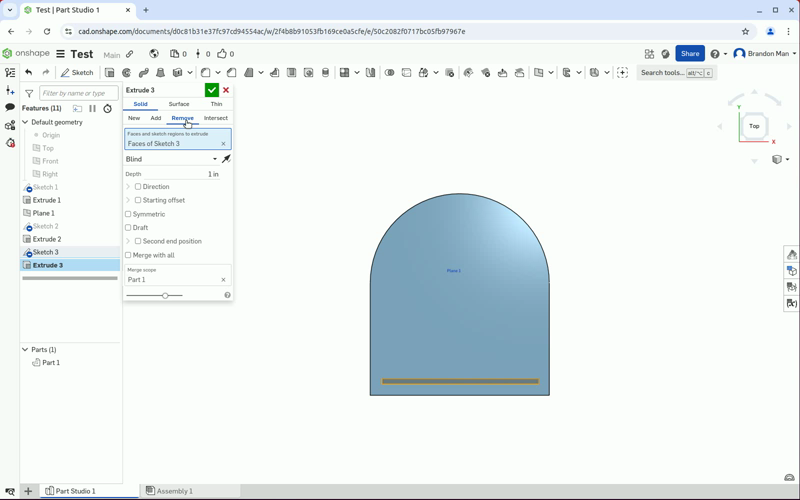
key(tab, 4)
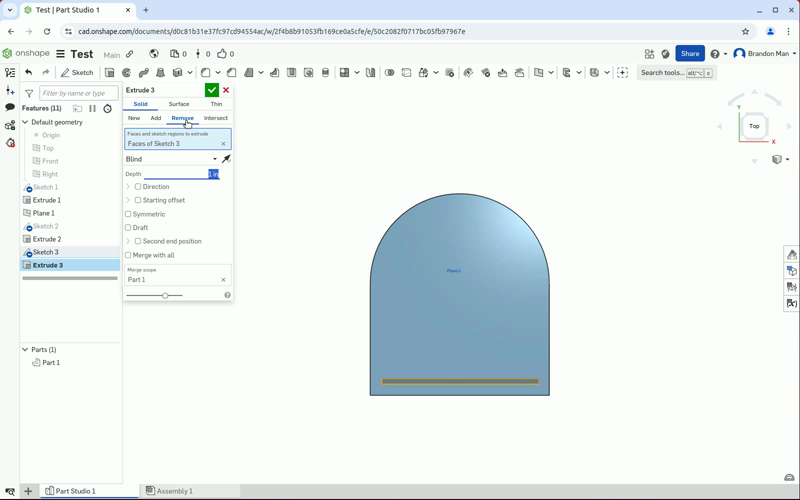
text(2.889)
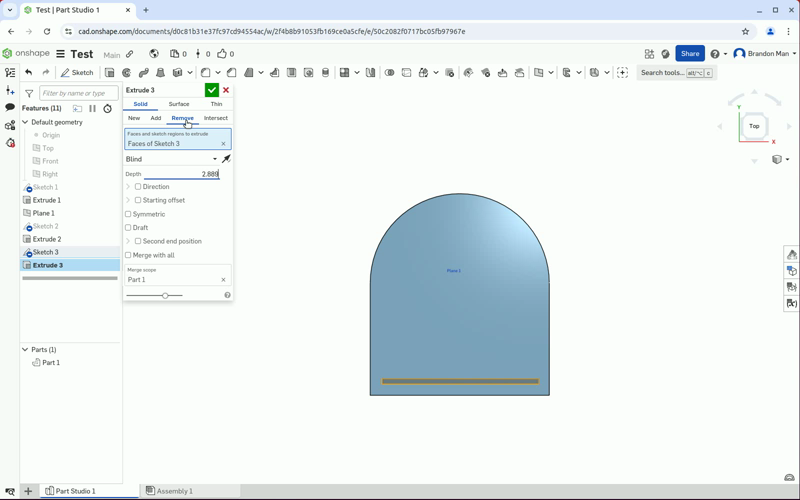
key(tab, 6)
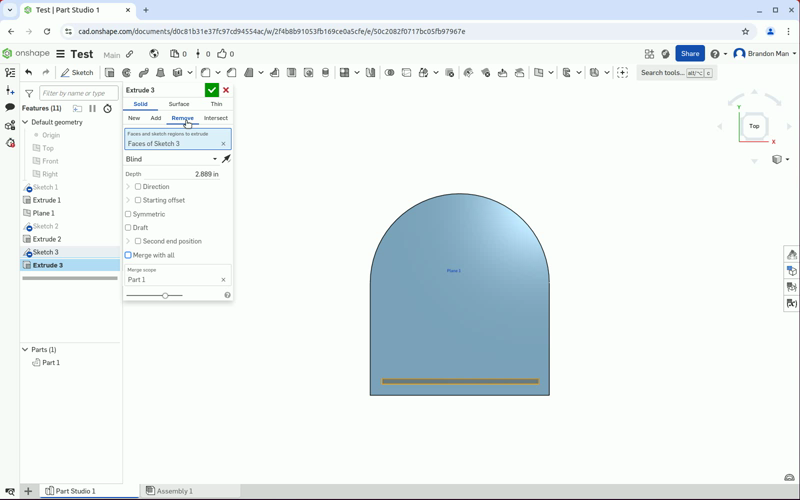
key(space)
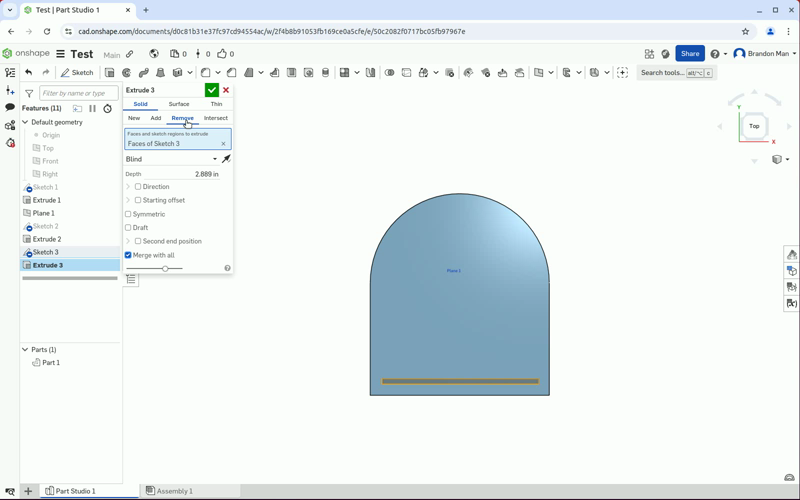
key(enter)
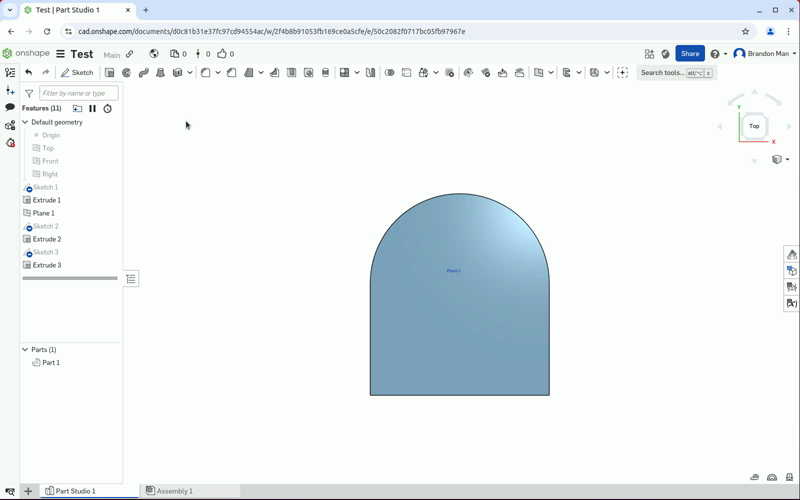
key(shift+h)
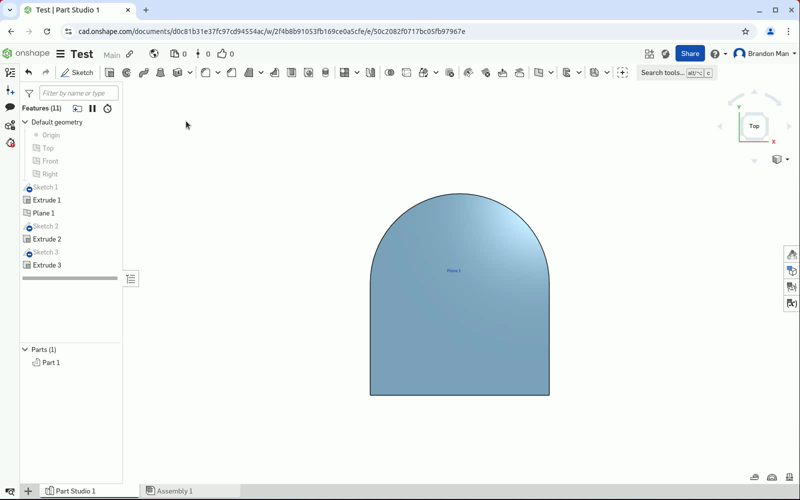
key(shift+h)
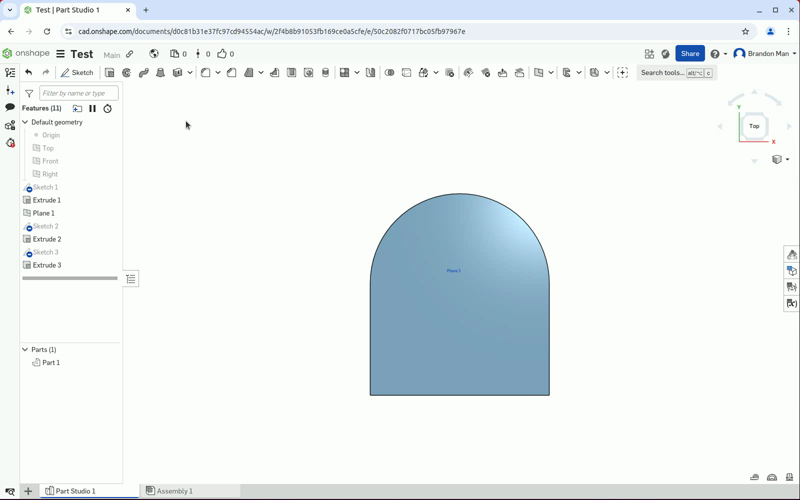
mouse_move(73, 189)
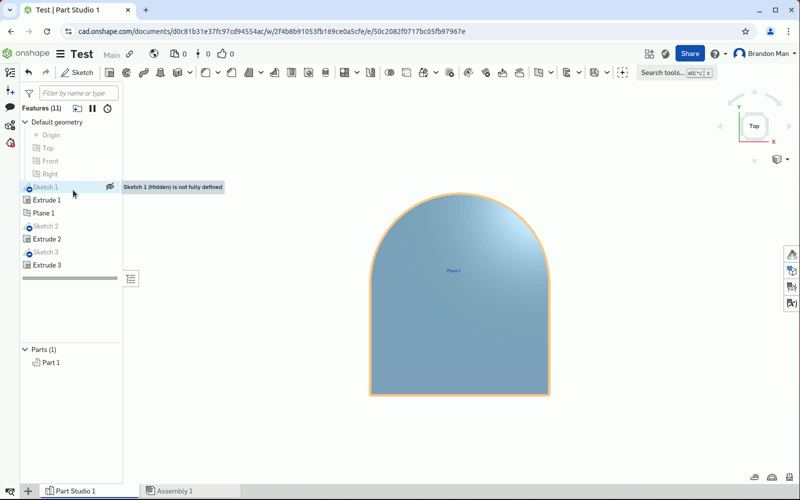
click(73, 189)
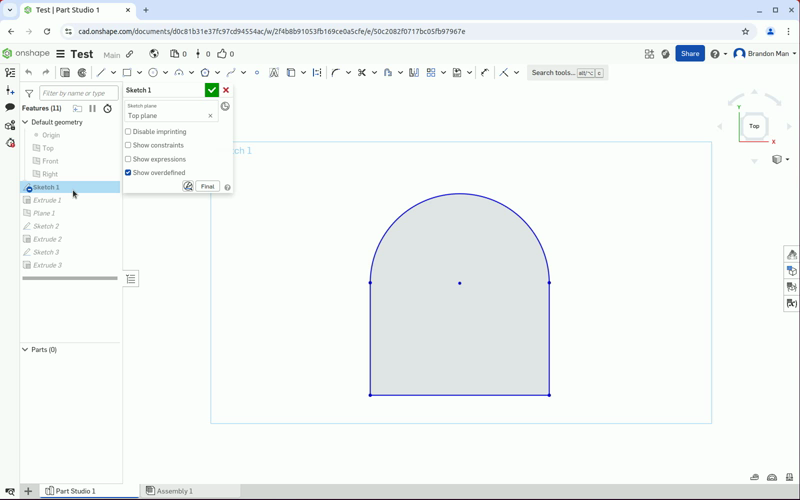
mouse_move(229, 92)
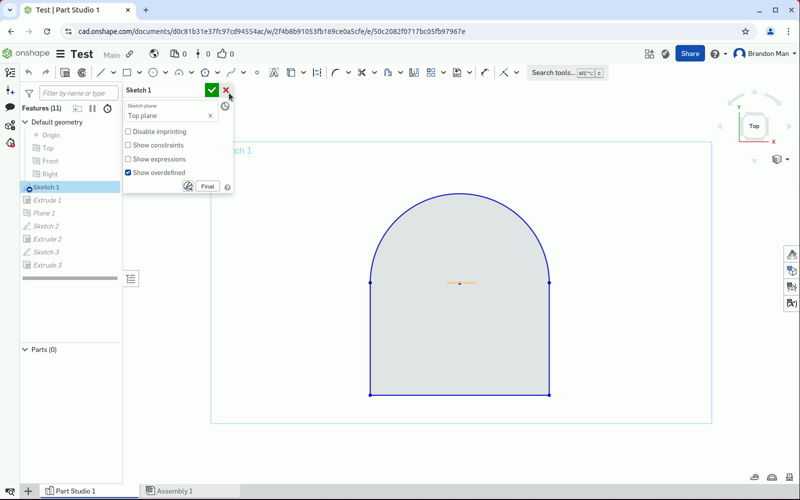
click(229, 92)
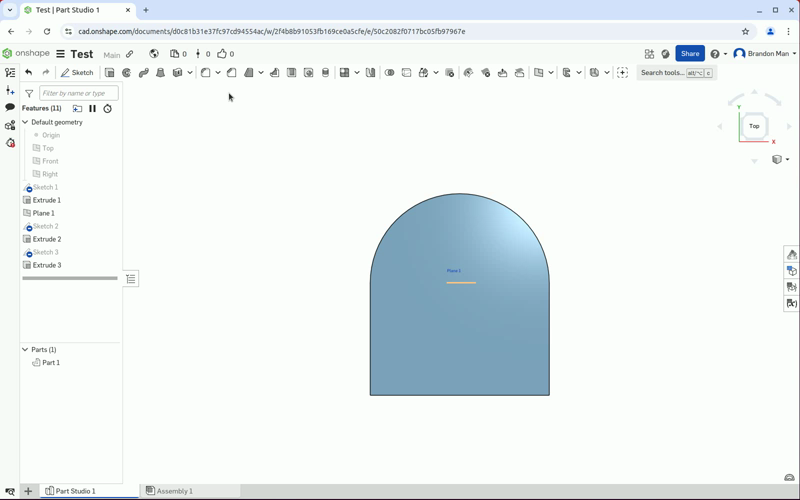
mouse_move(541, 75)
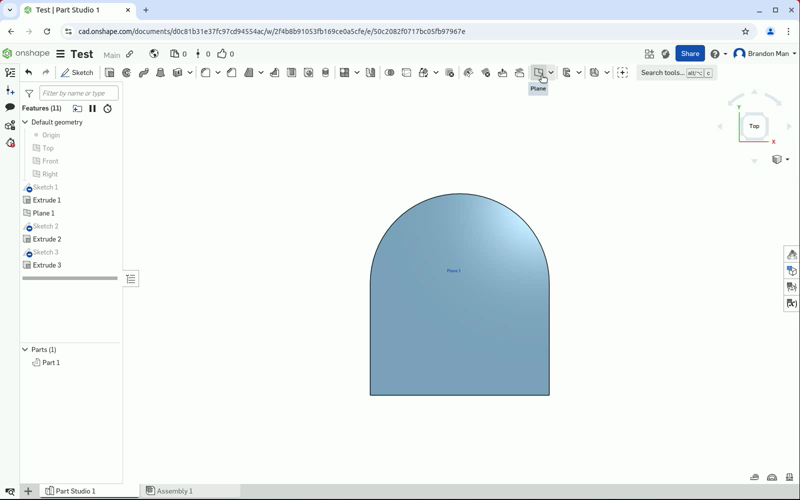
click(541, 75)
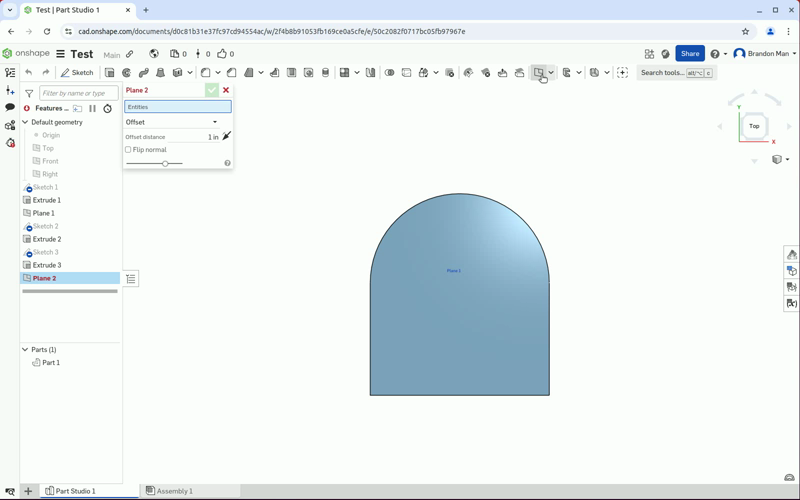
mouse_move(73, 150)
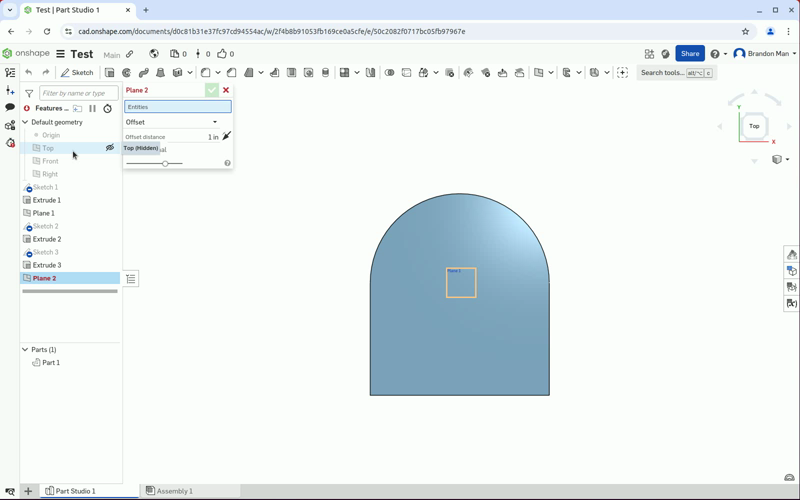
click(73, 150)
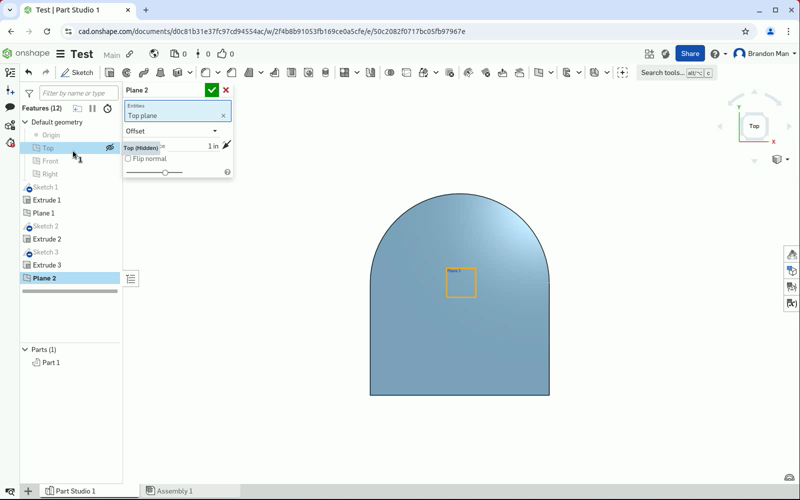
key(tab, 2)
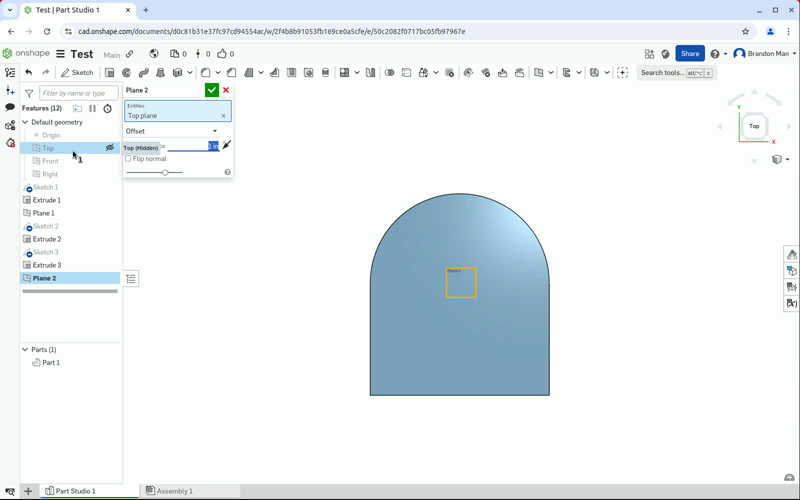
text(1.91)
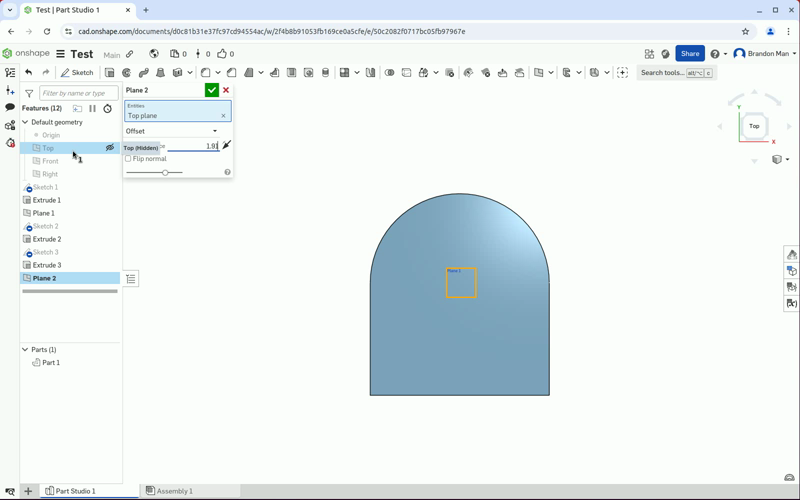
key(enter, 2)
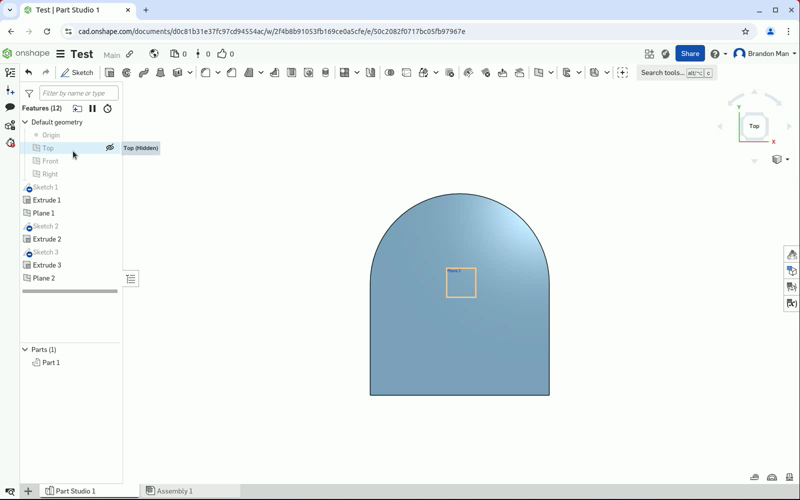
key(shift+s)
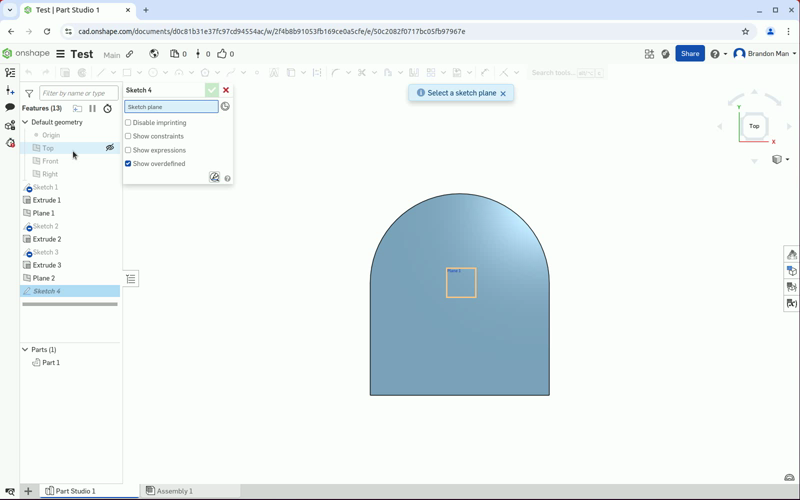
mouse_move(73, 280)
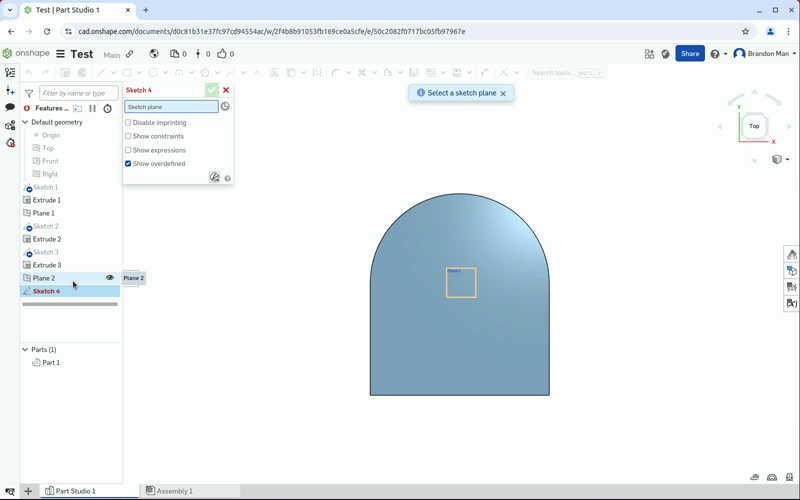
click(73, 280)
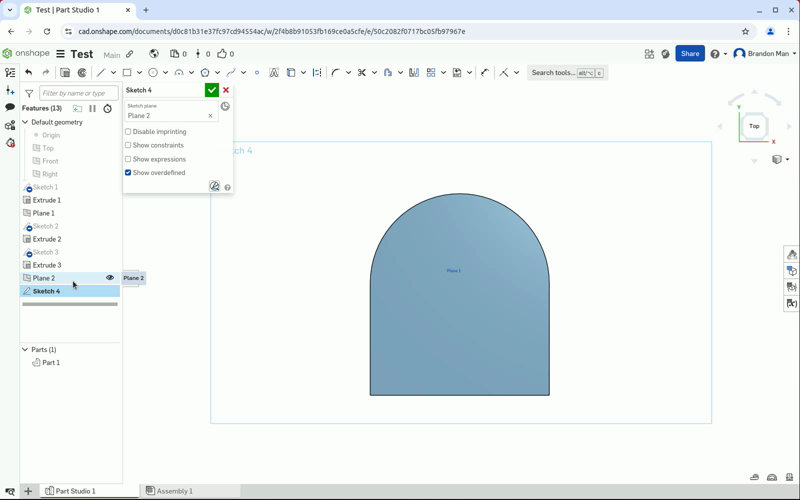
mouse_move(73, 352)
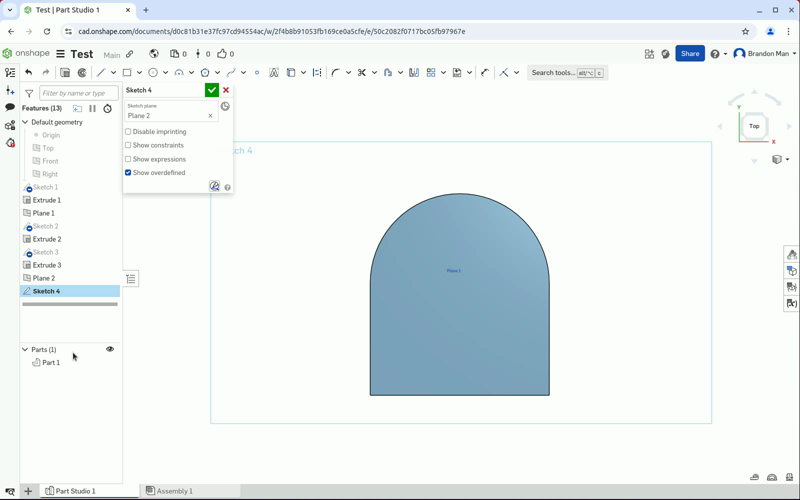
key(y)
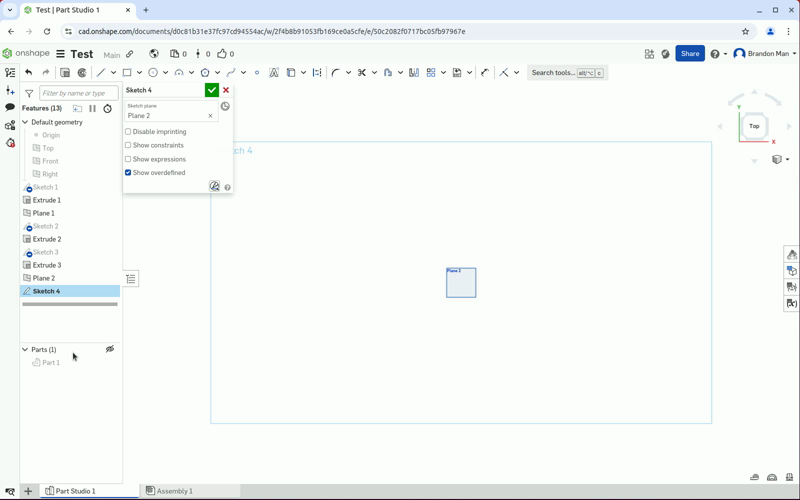
key(l)
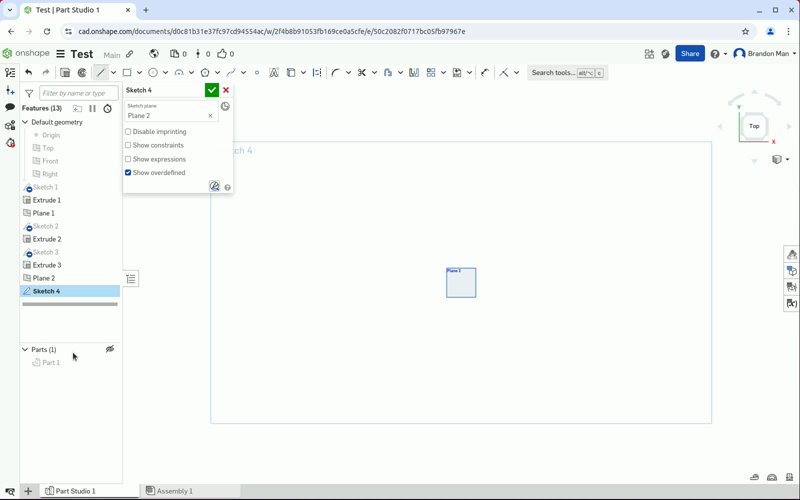
key_down(shift)
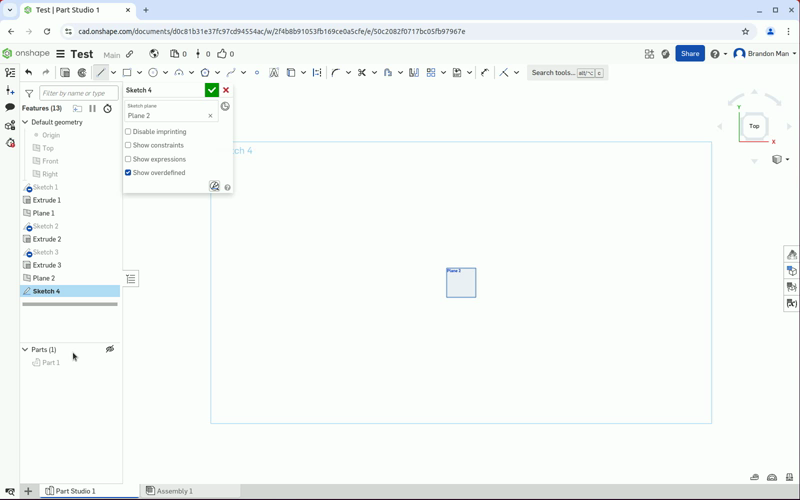
mouse_move(382, 383)
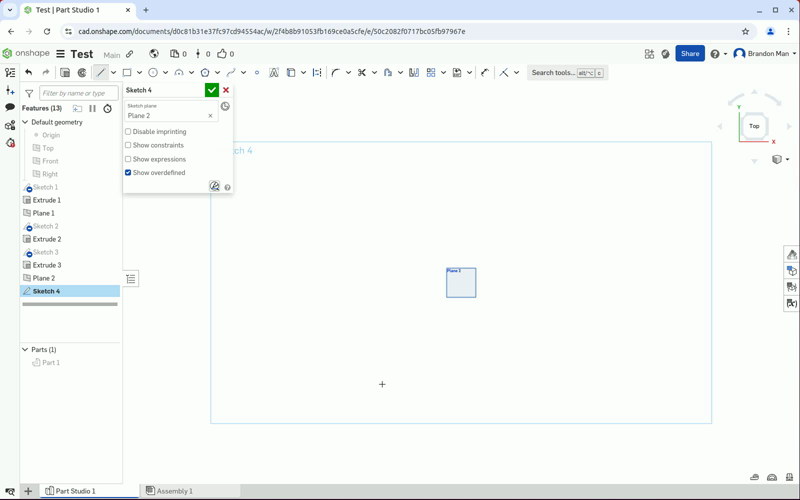
click(382, 383)
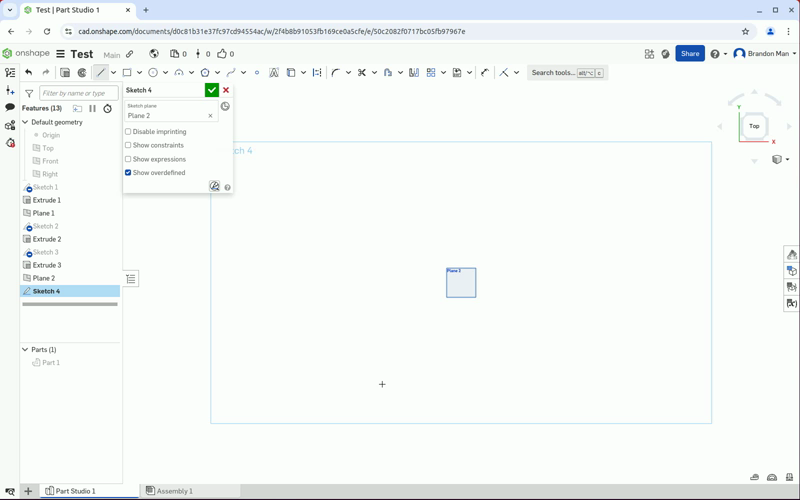
key_up(shift)
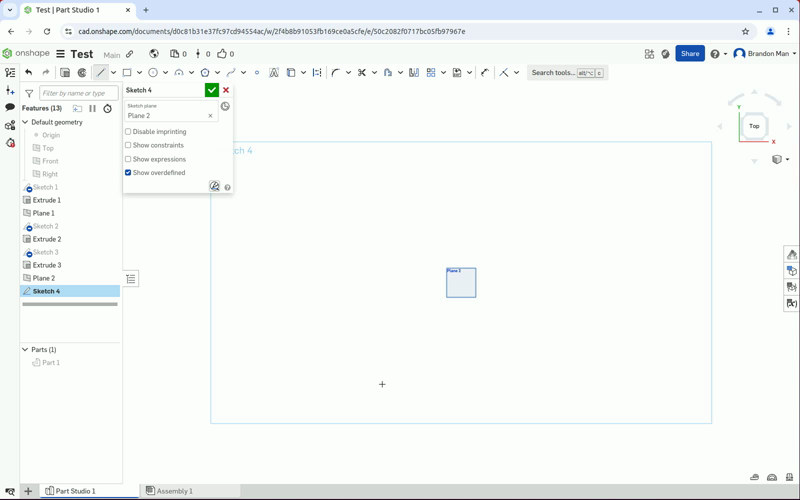
key_down(shift)
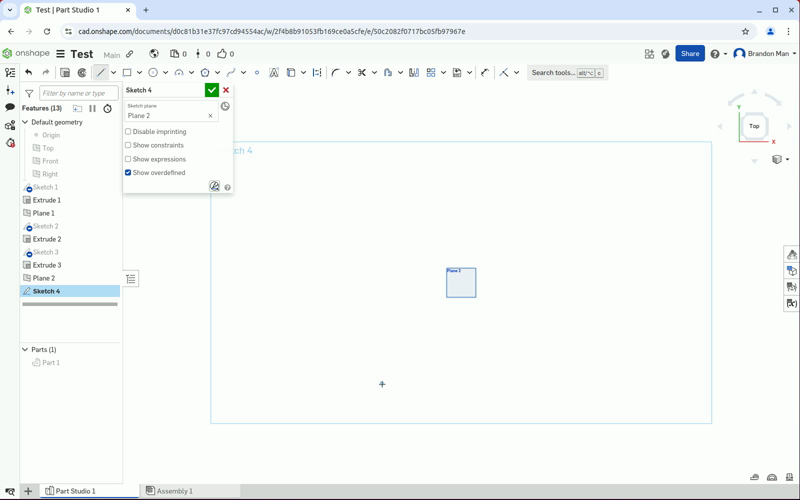
mouse_move(538, 383)
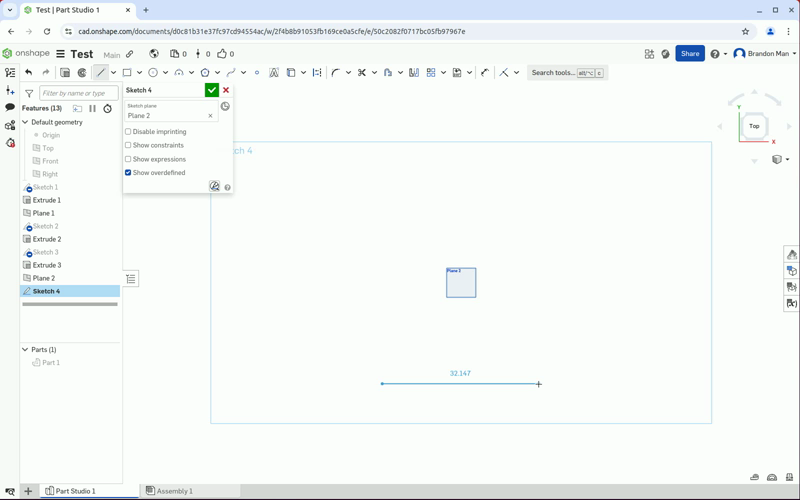
click(538, 383)
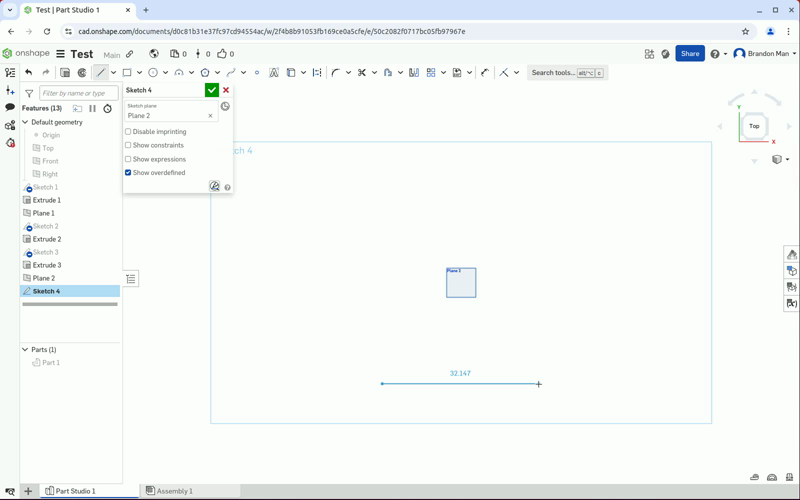
key_up(shift)
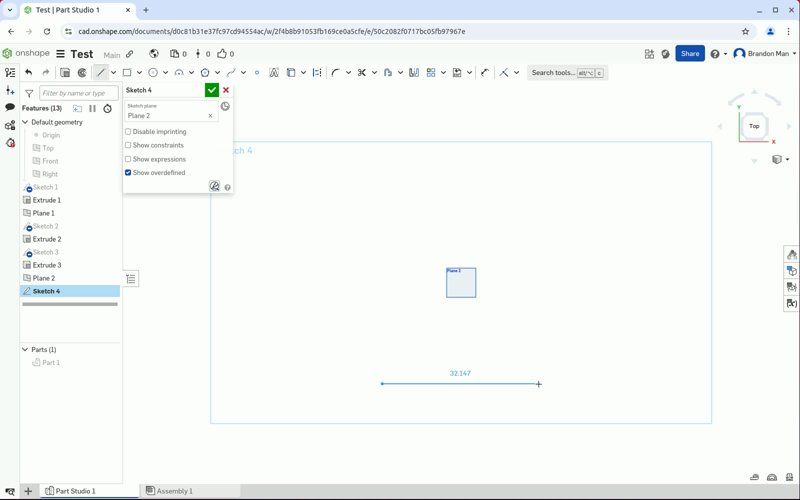
key_down(shift)
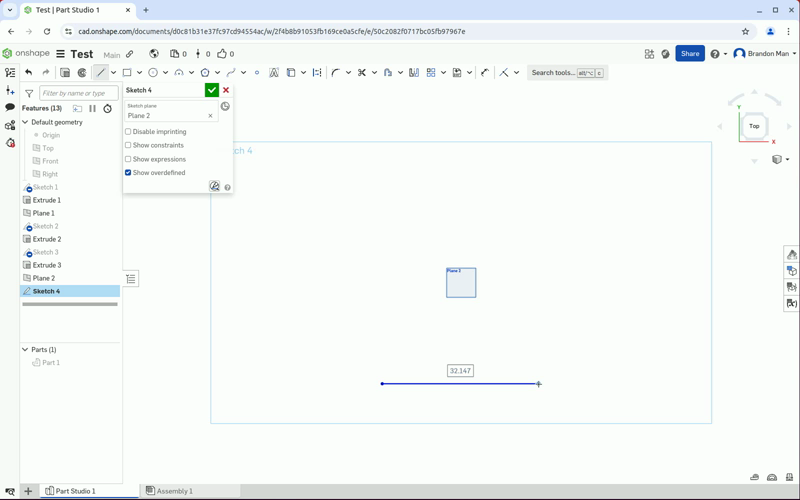
mouse_move(568, 383)
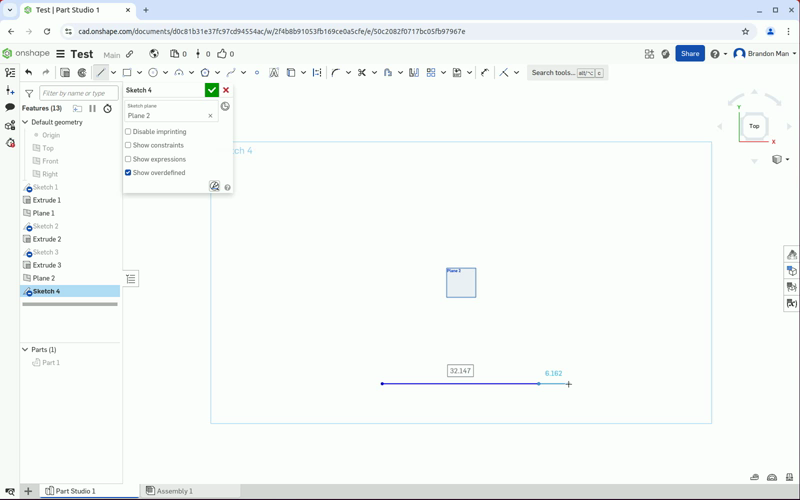
mouse_move(538, 378)
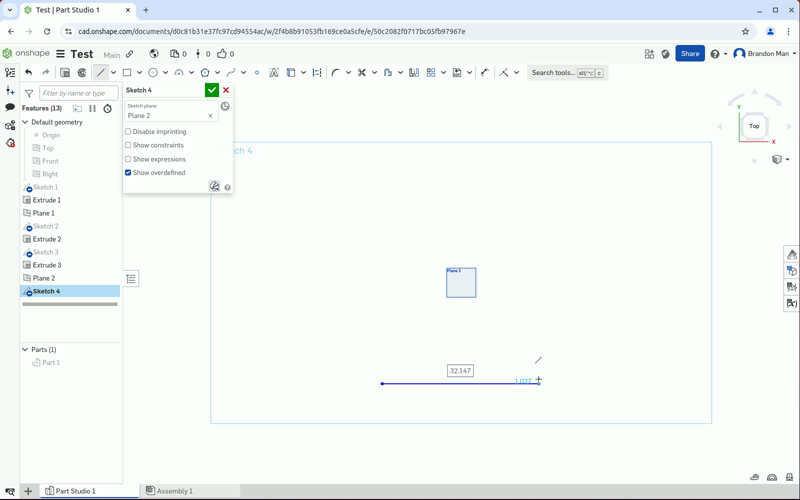
scroll(6)
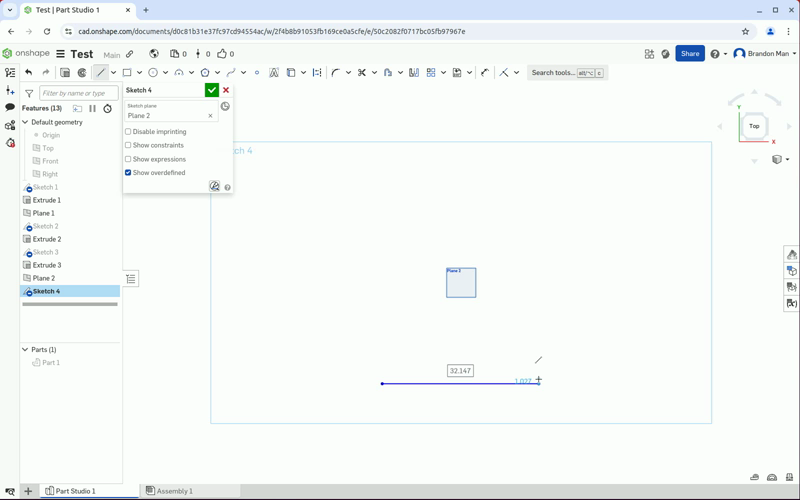
scroll(6)
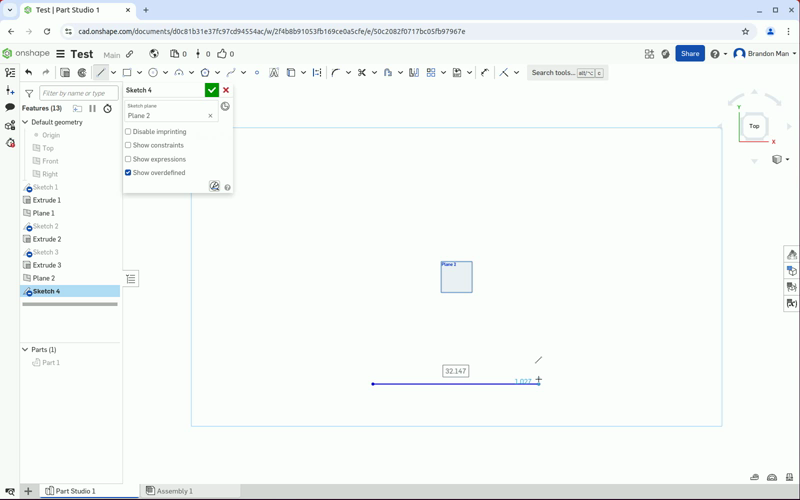
scroll(6)
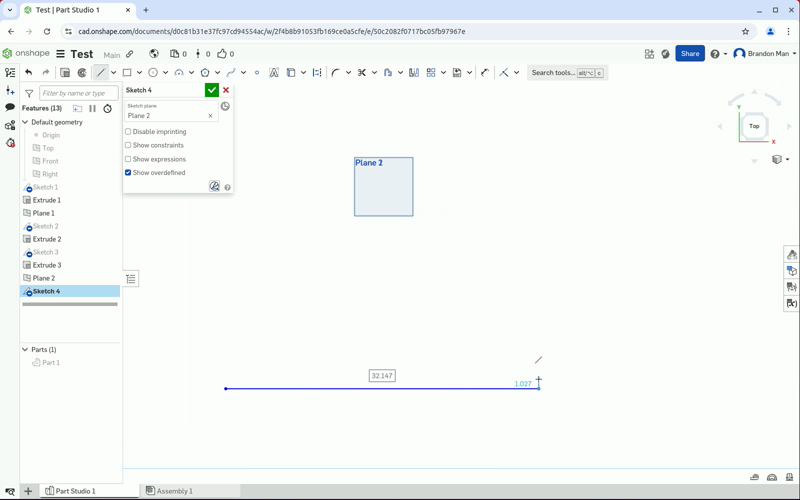
scroll(6)
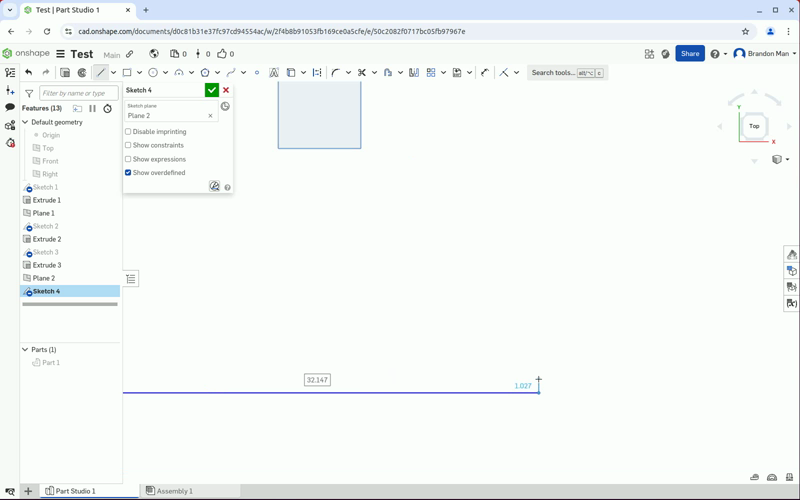
scroll(6)
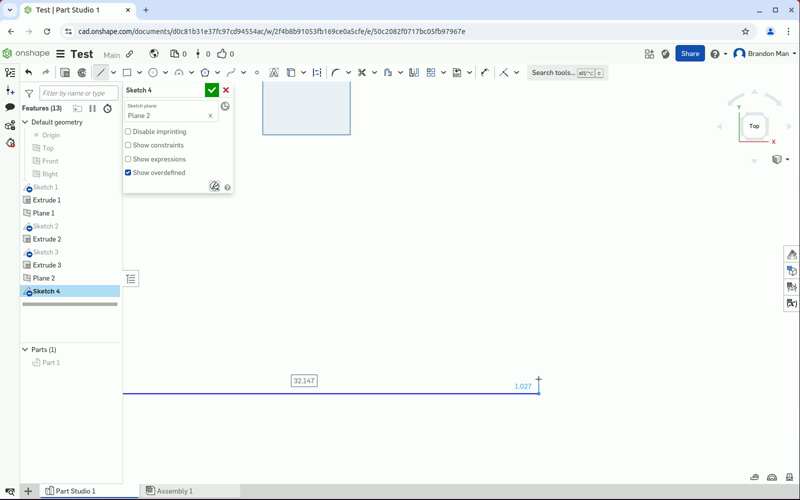
scroll(6)
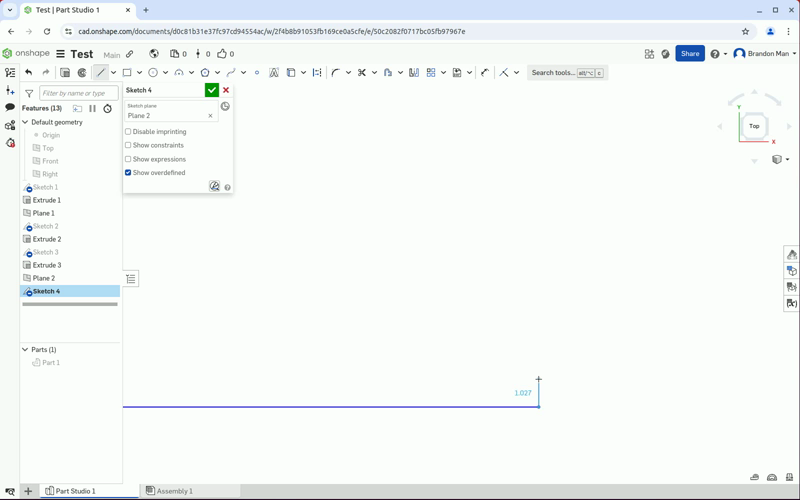
scroll(6)
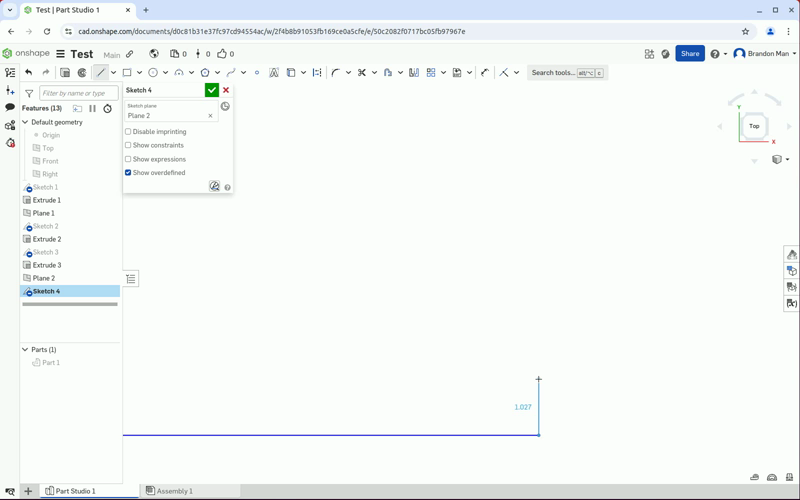
click(538, 378)
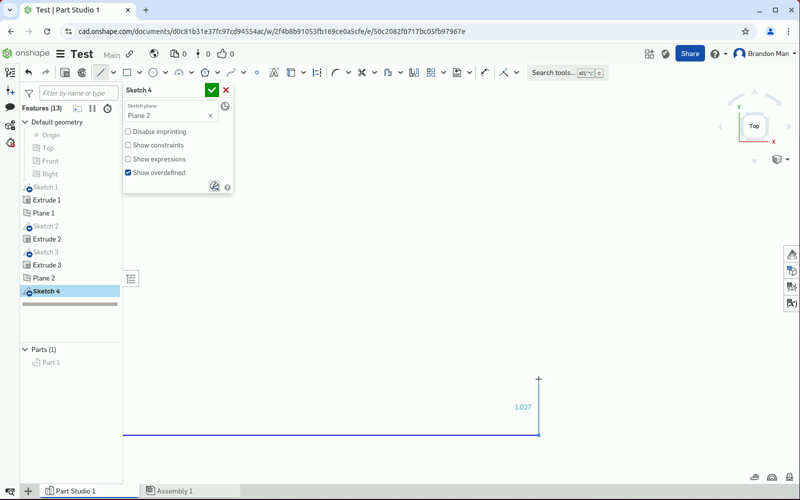
scroll(-6)
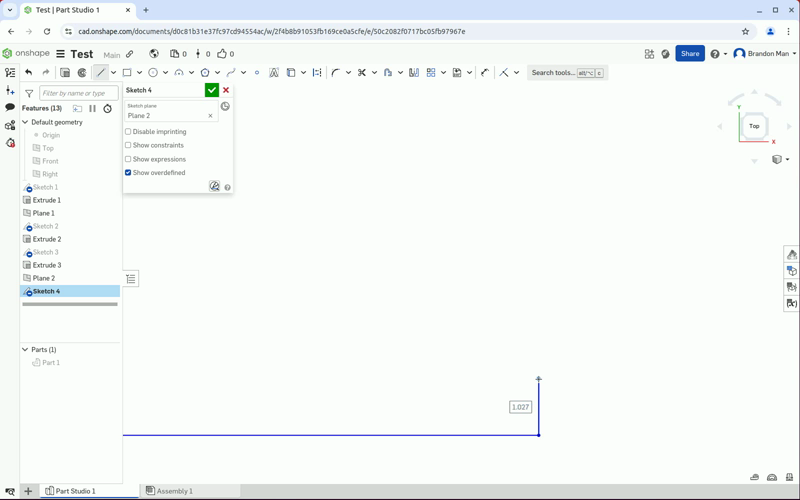
scroll(-6)
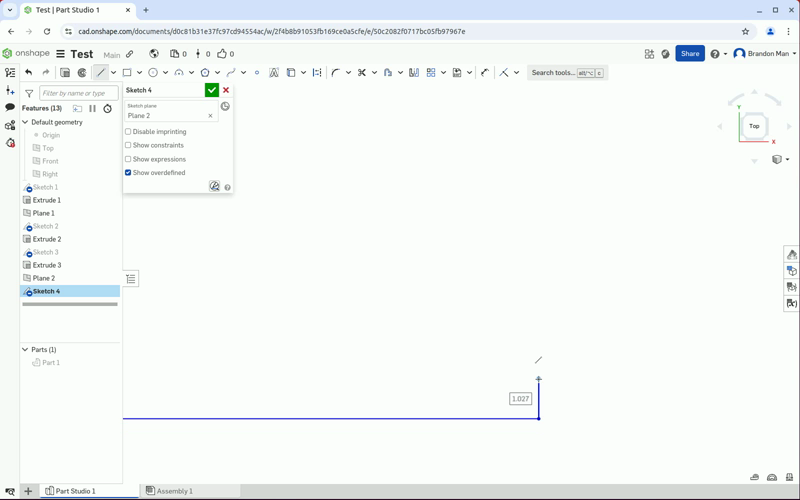
scroll(-6)
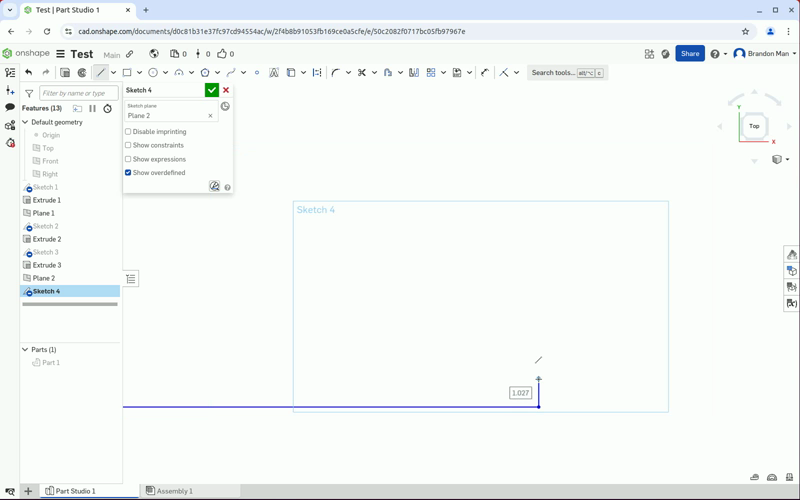
scroll(-6)
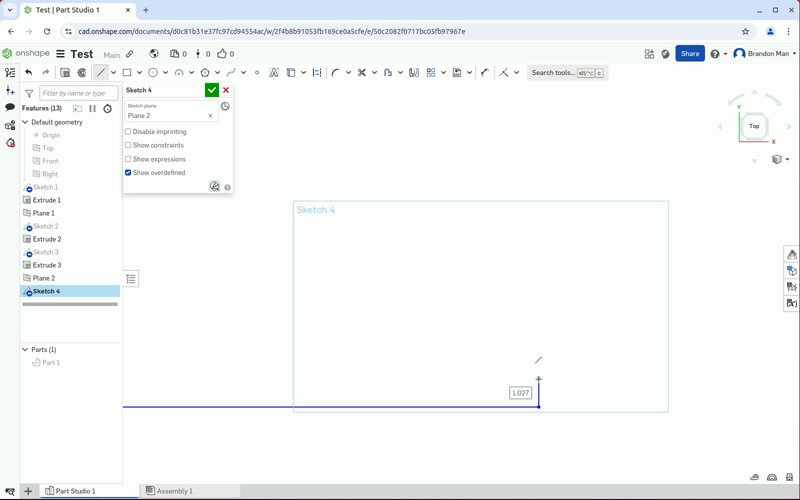
scroll(-6)
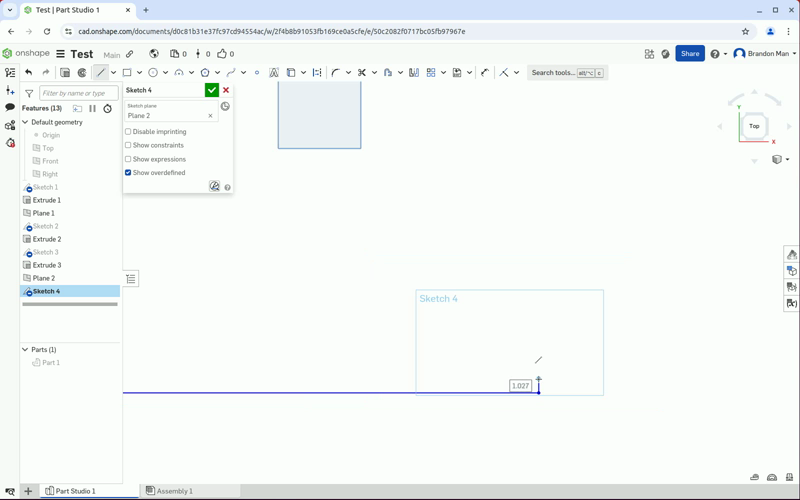
scroll(-6)
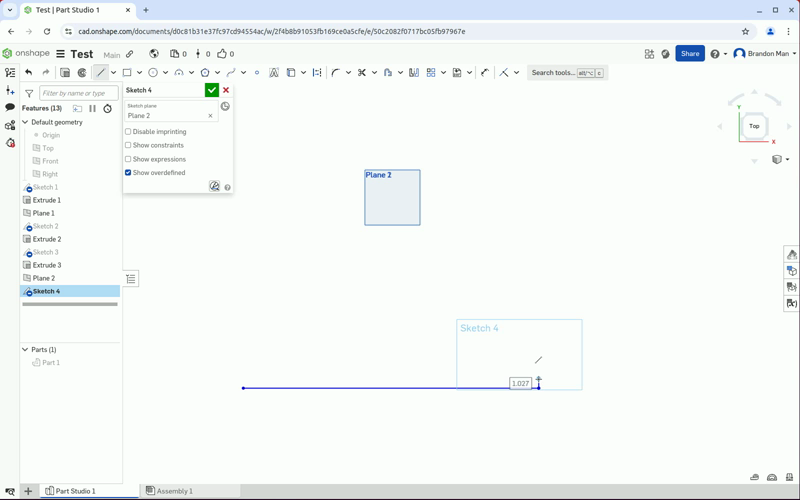
scroll(-6)
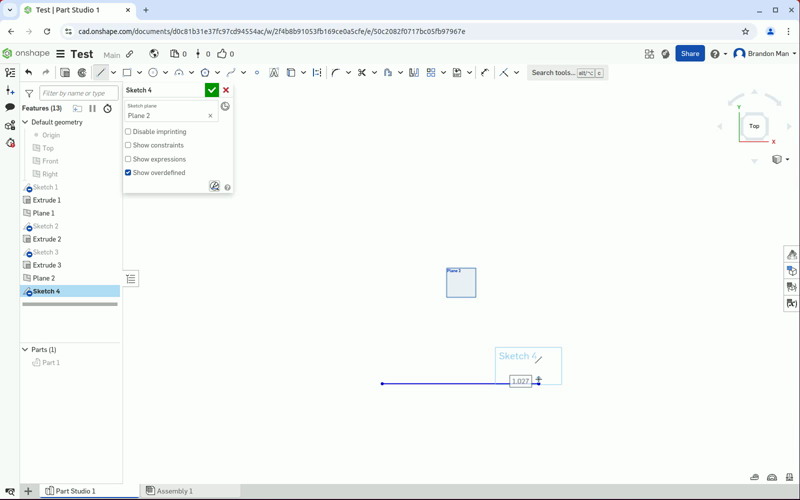
key_up(shift)
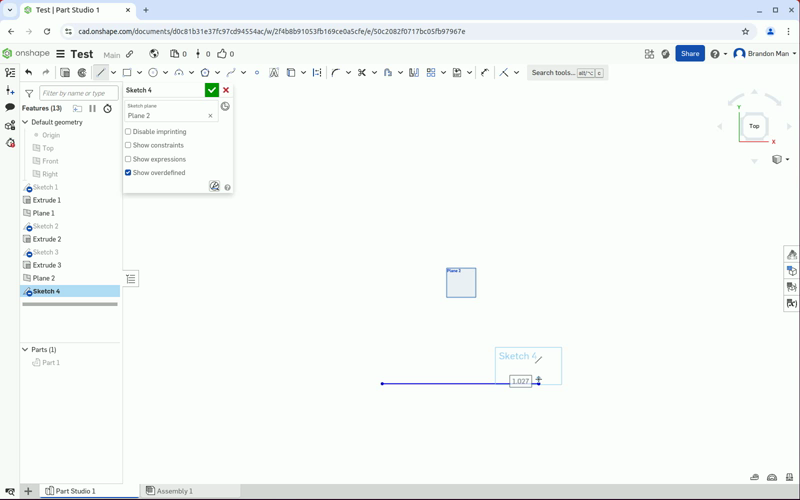
key_down(shift)
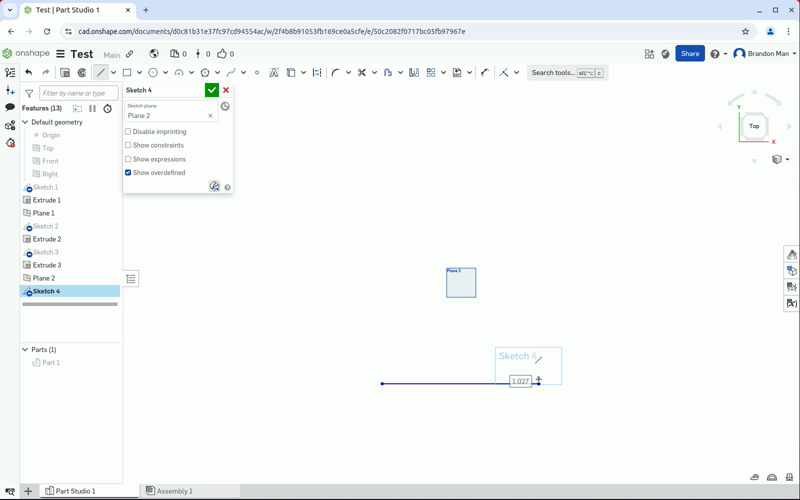
mouse_move(382, 378)
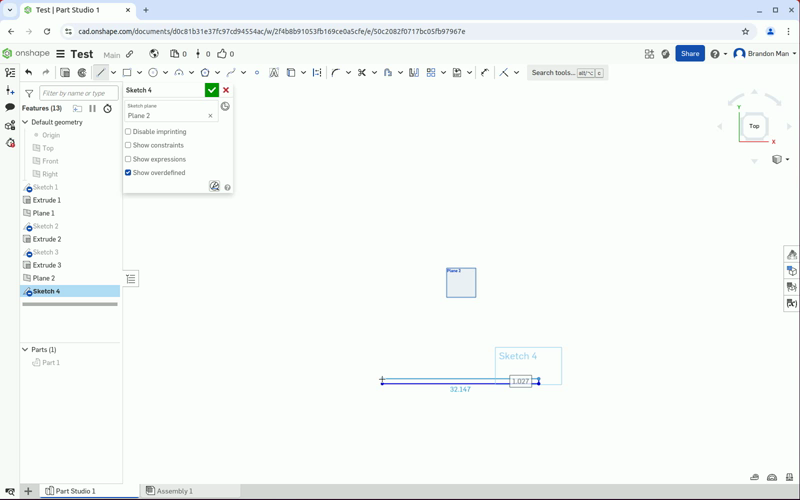
click(382, 378)
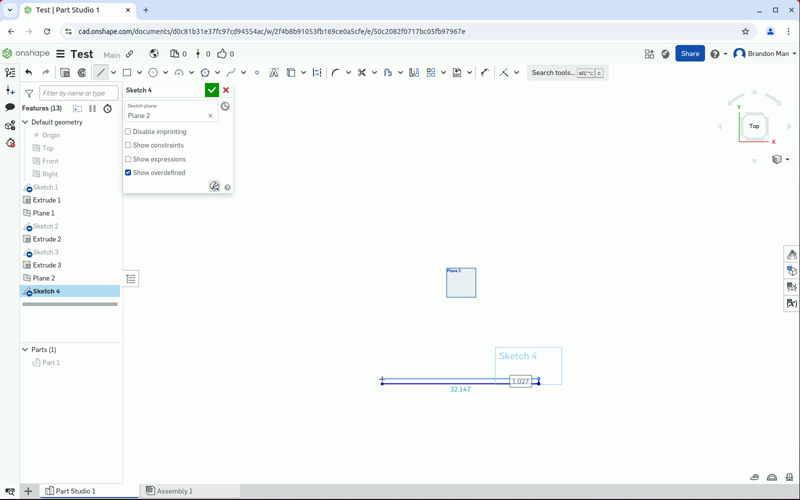
key_up(shift)
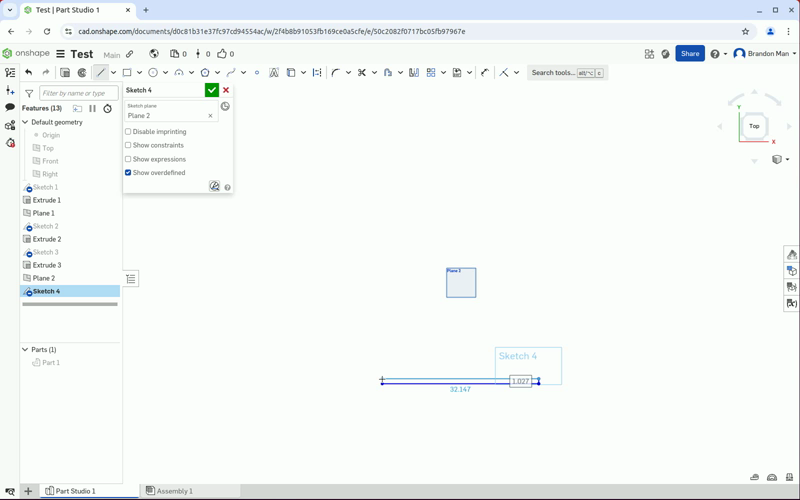
mouse_move(412, 378)
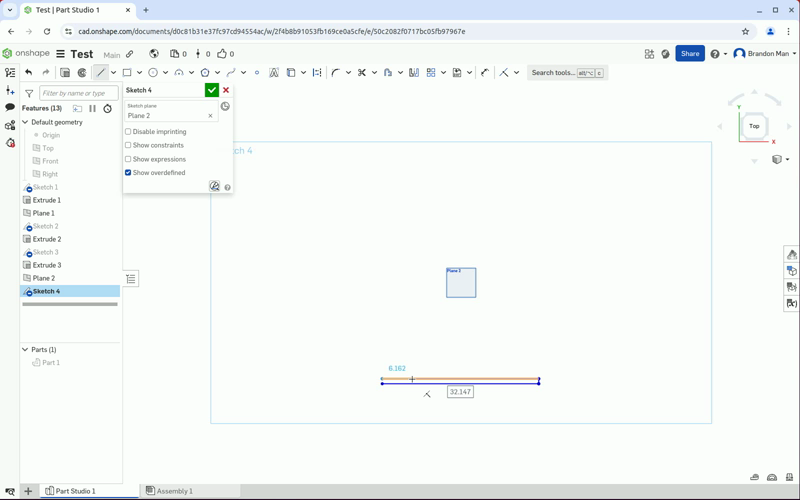
key_down(shift)
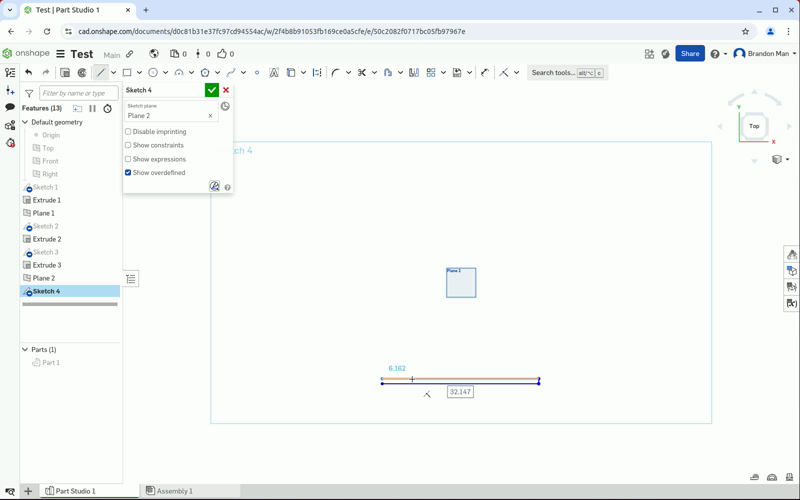
mouse_move(382, 383)
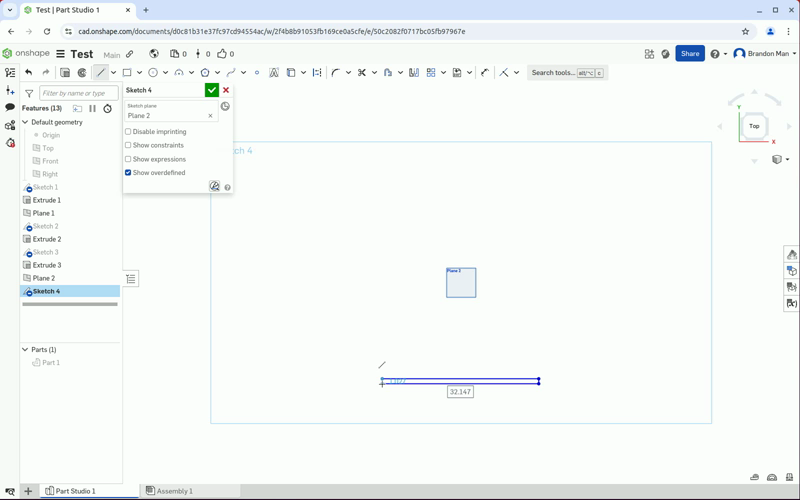
scroll(6)
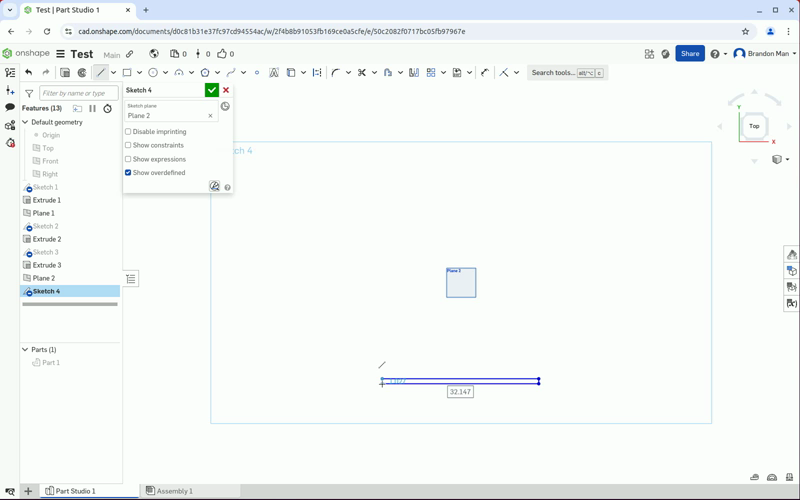
scroll(6)
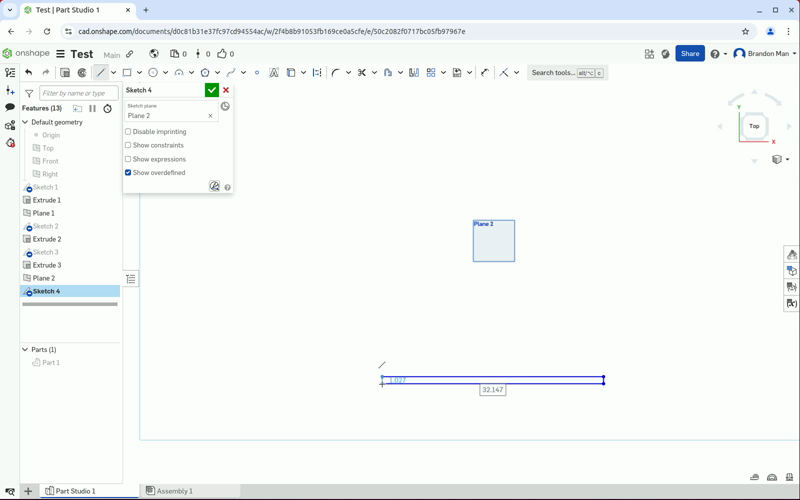
scroll(6)
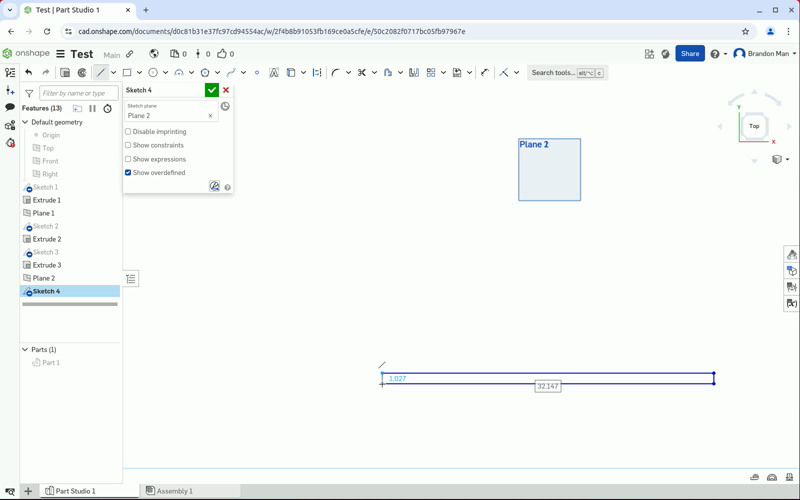
scroll(6)
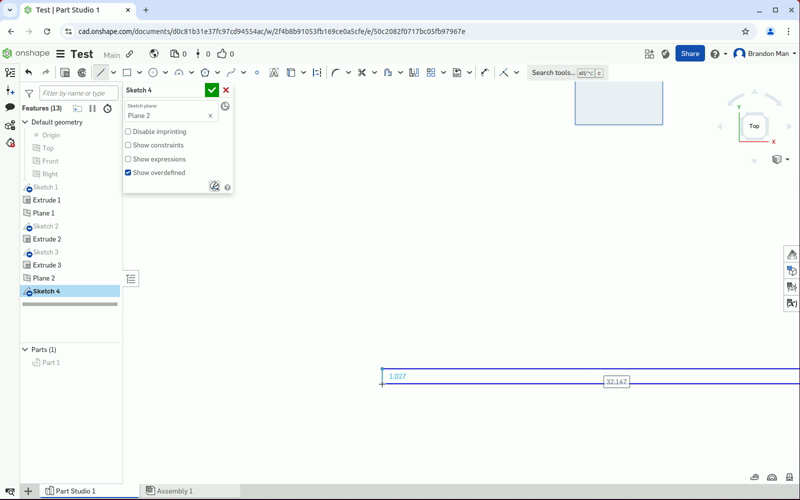
scroll(6)
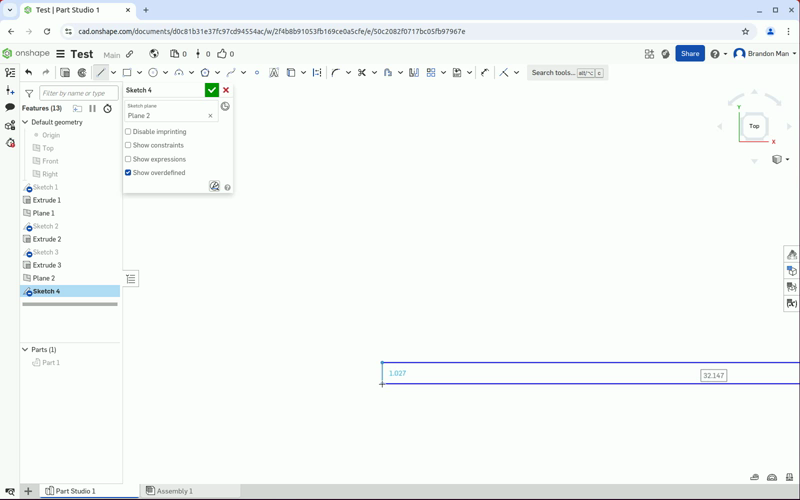
scroll(6)
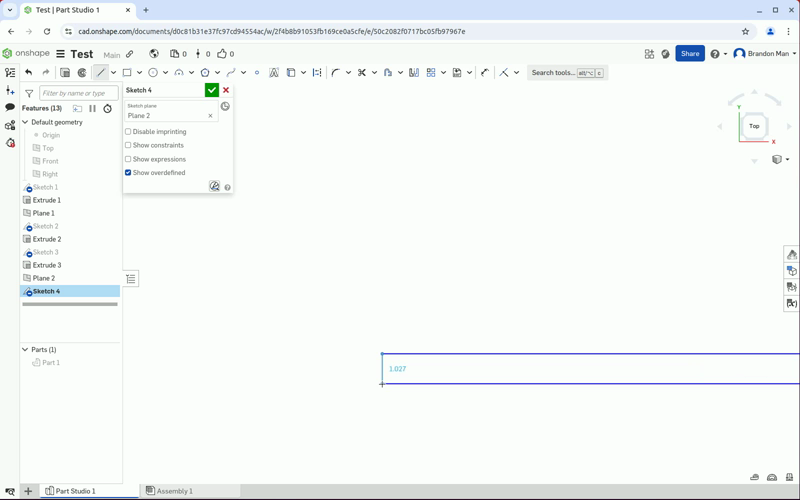
scroll(6)
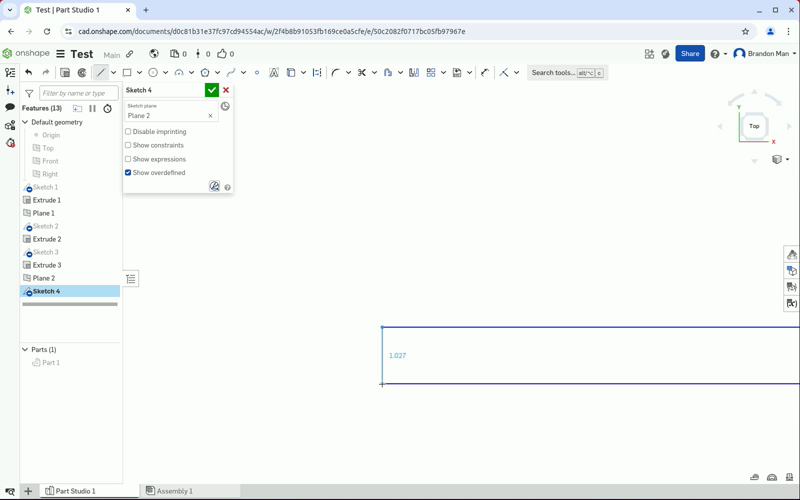
key_up(shift)
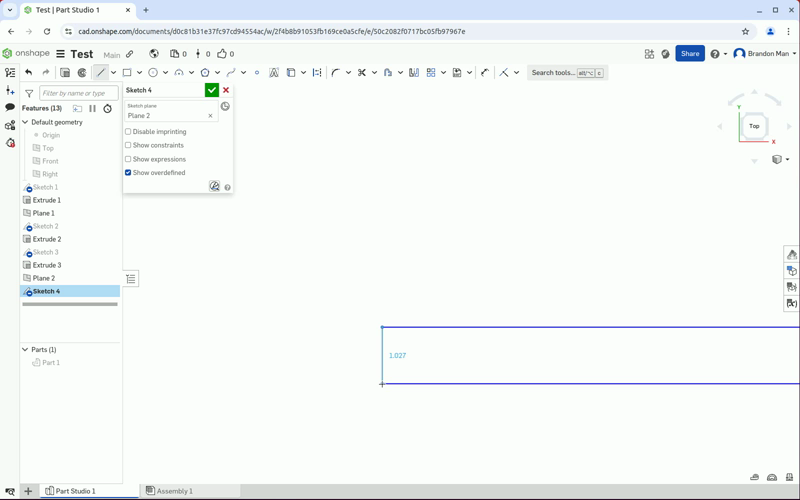
click(382, 383)
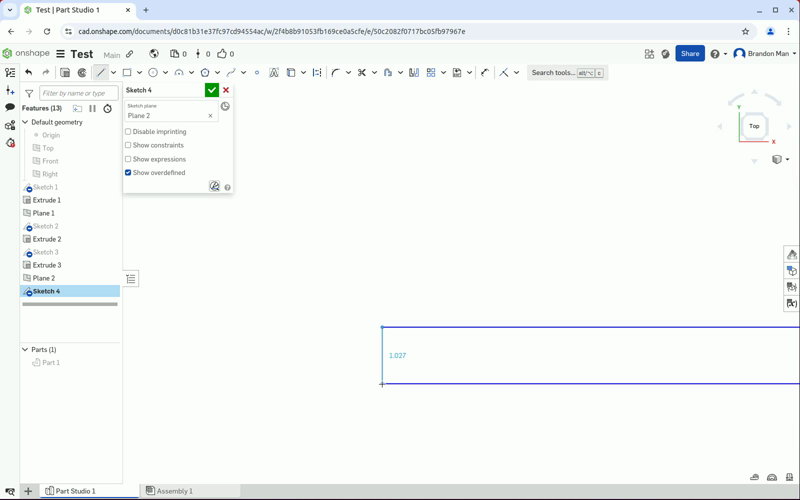
scroll(-6)
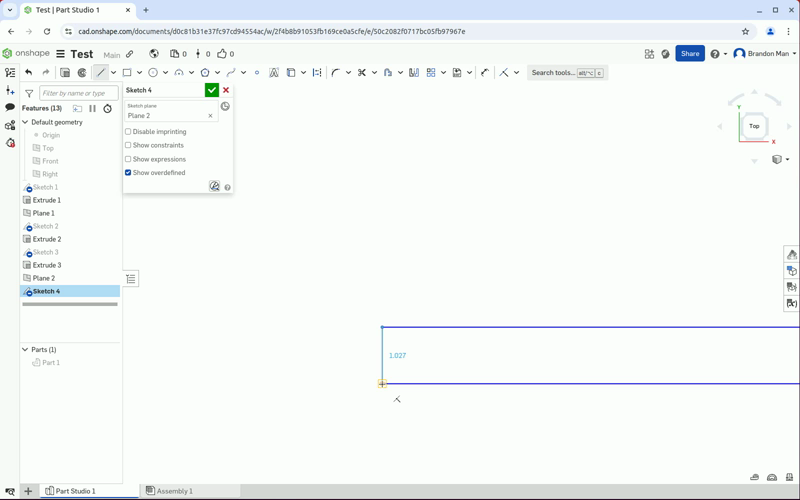
scroll(-6)
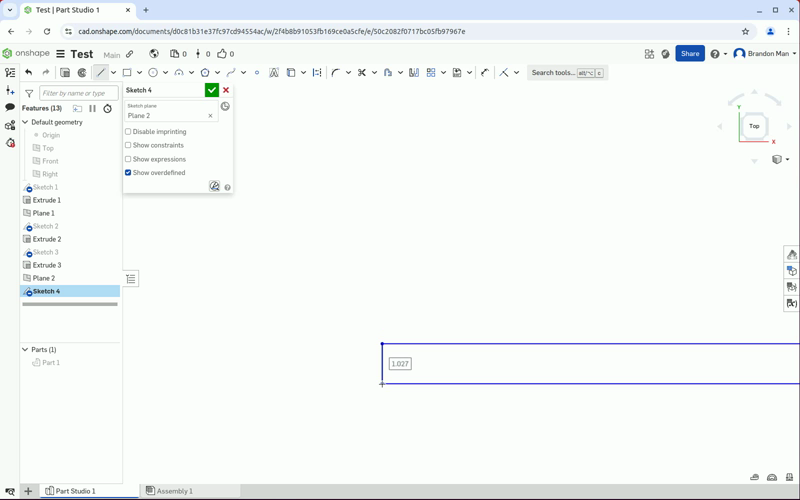
scroll(-6)
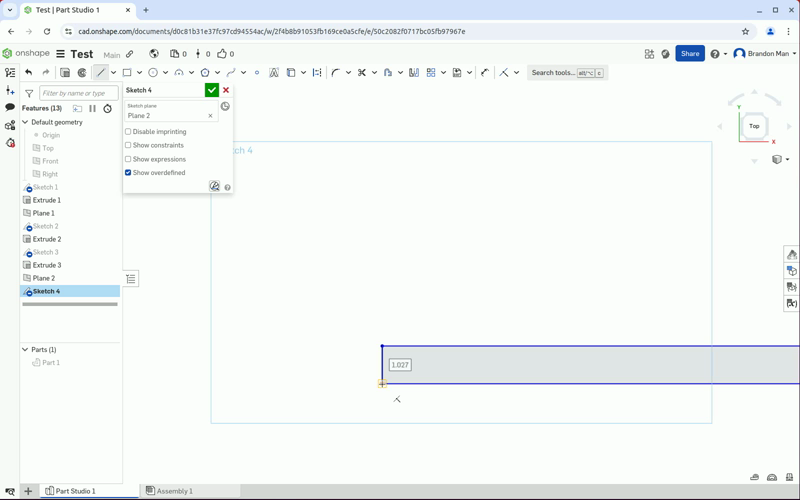
scroll(-6)
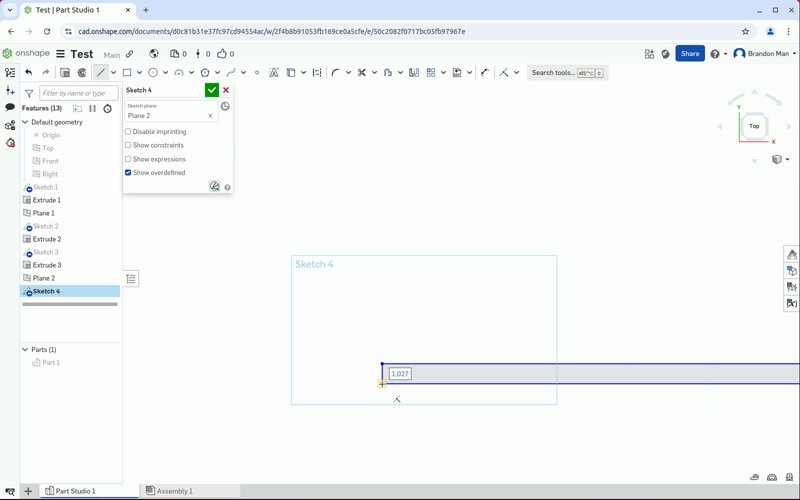
scroll(-6)
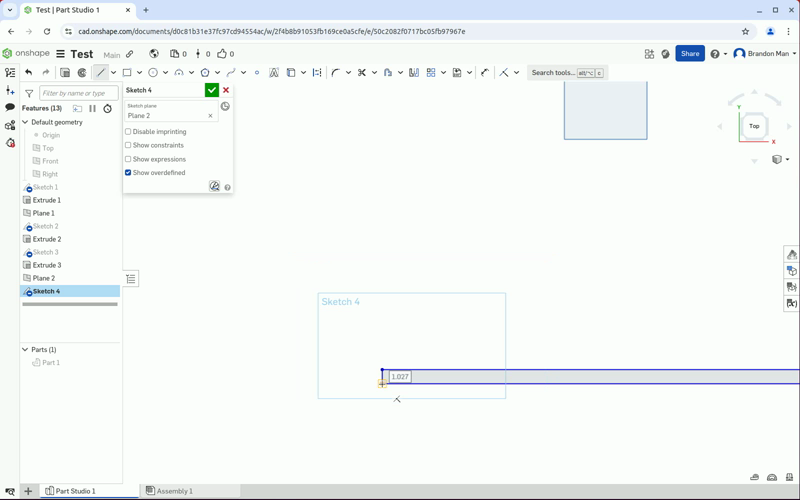
scroll(-6)
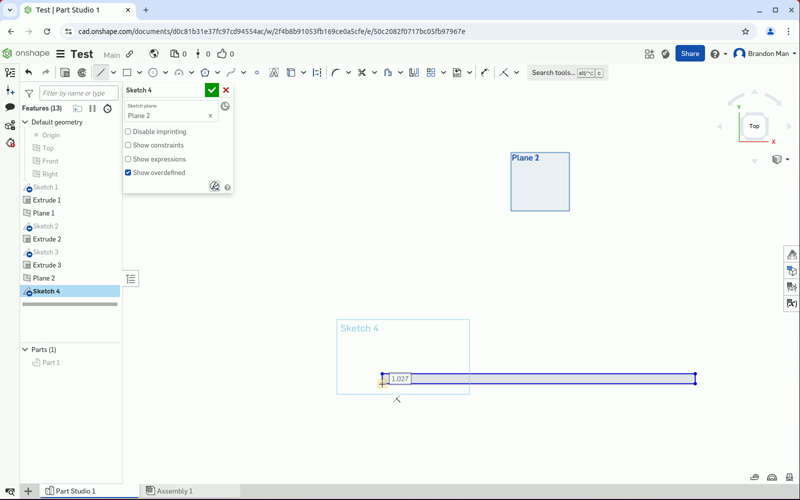
scroll(-6)
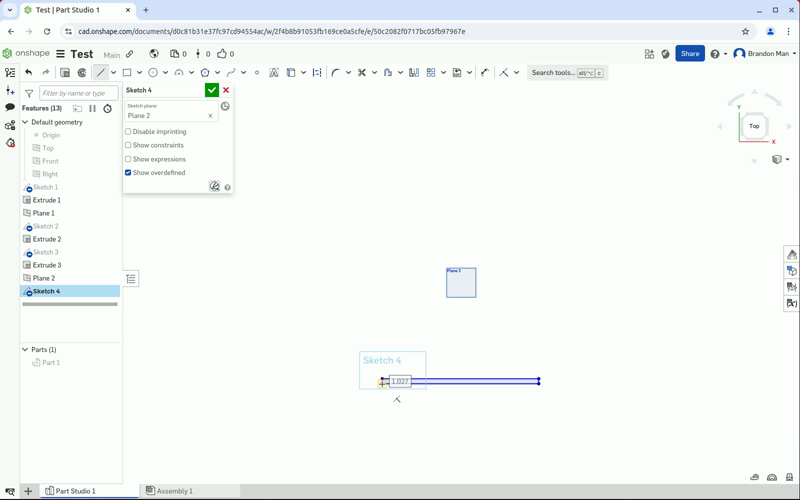
key(esc)
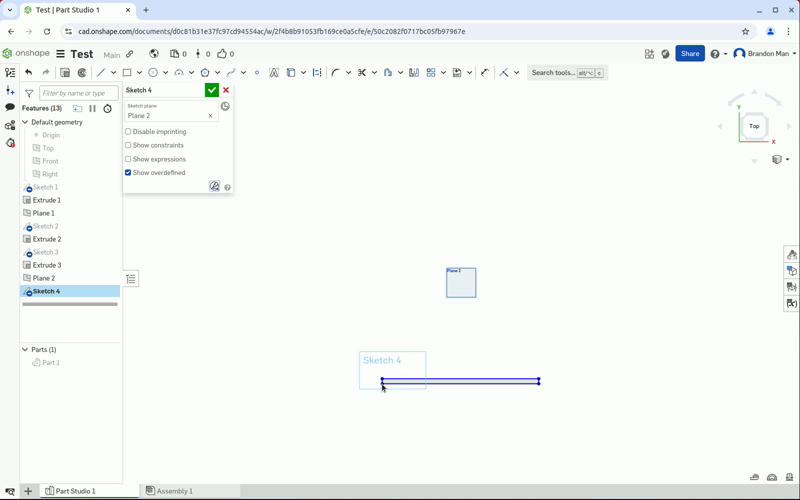
mouse_move(519, 379)
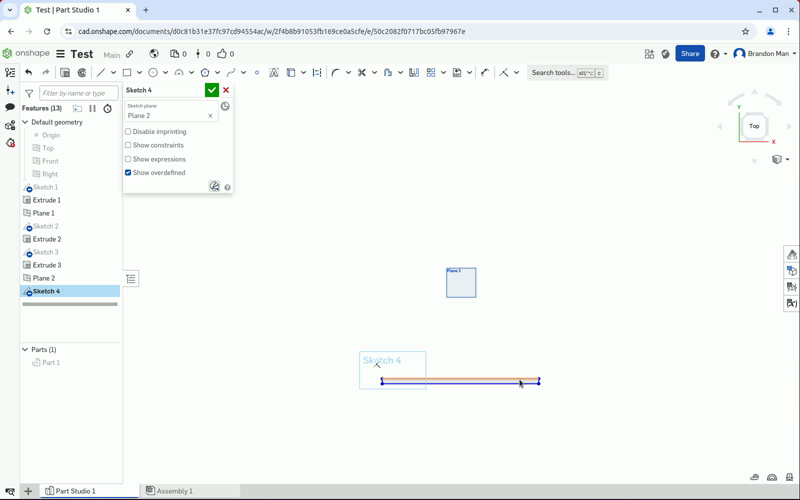
scroll(6)
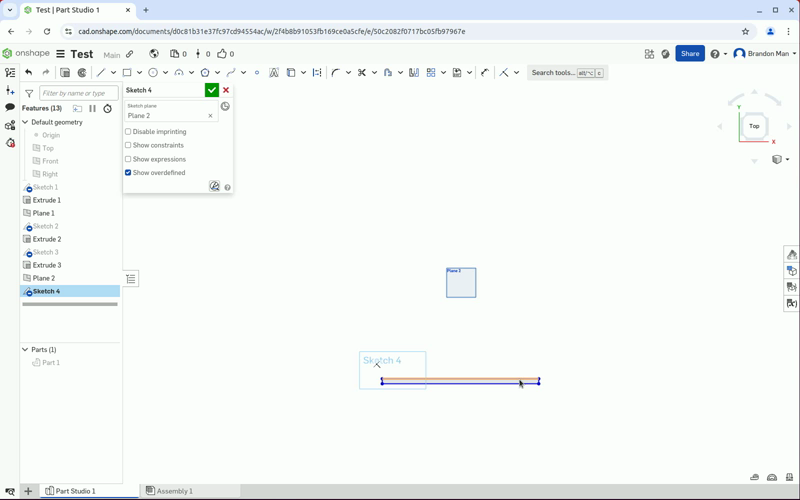
scroll(6)
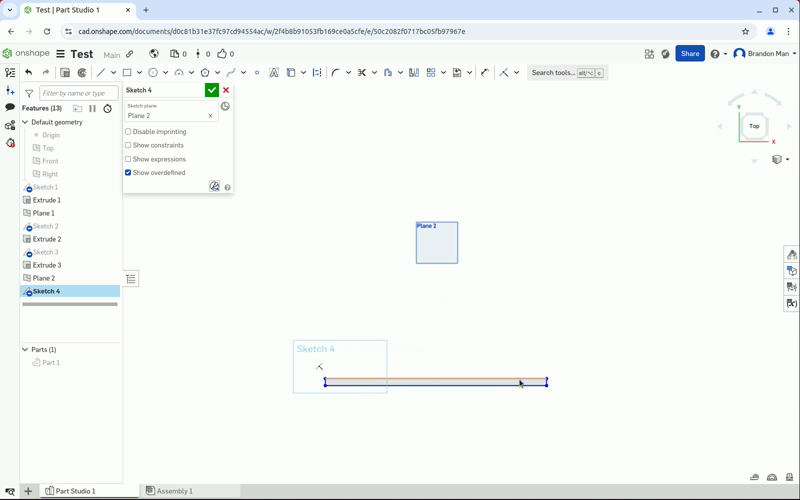
scroll(6)
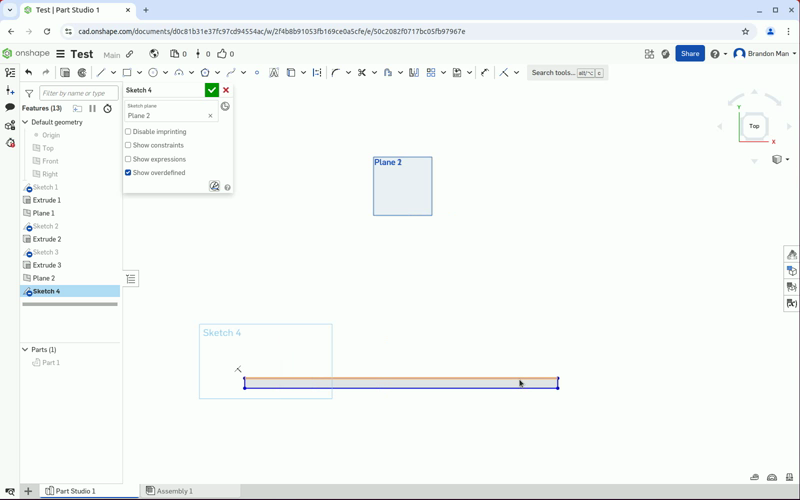
scroll(6)
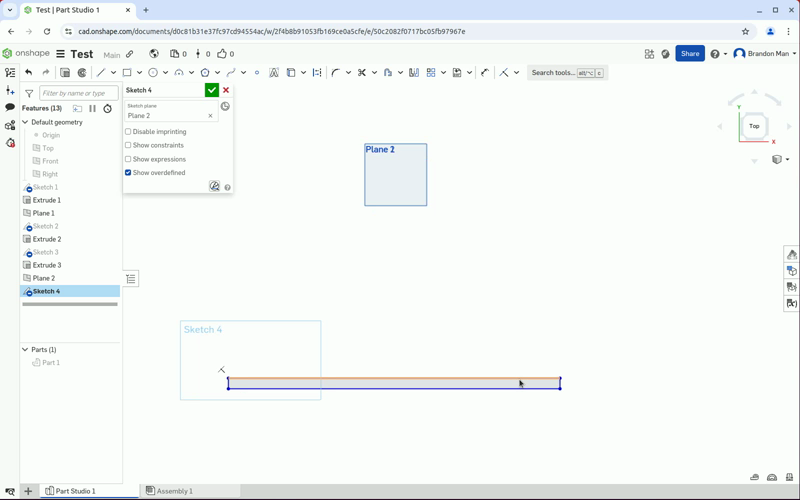
scroll(6)
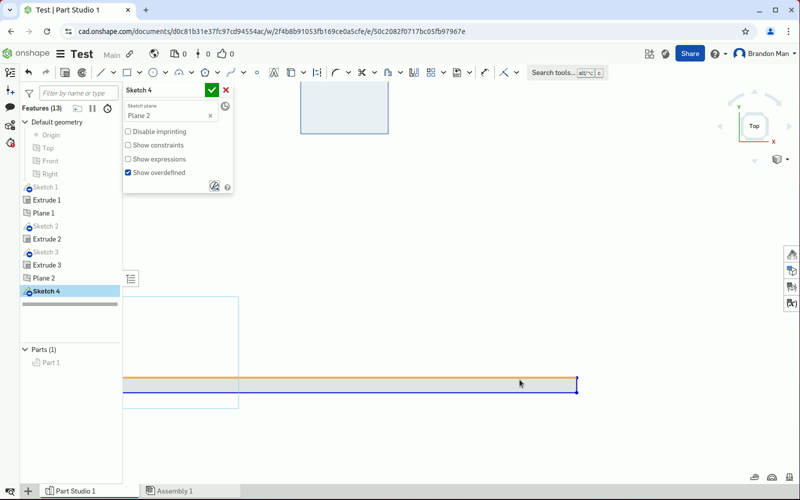
scroll(6)
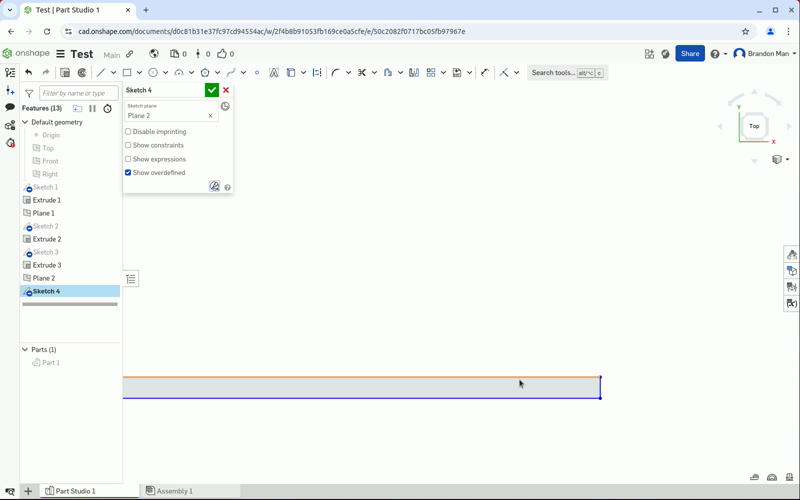
scroll(6)
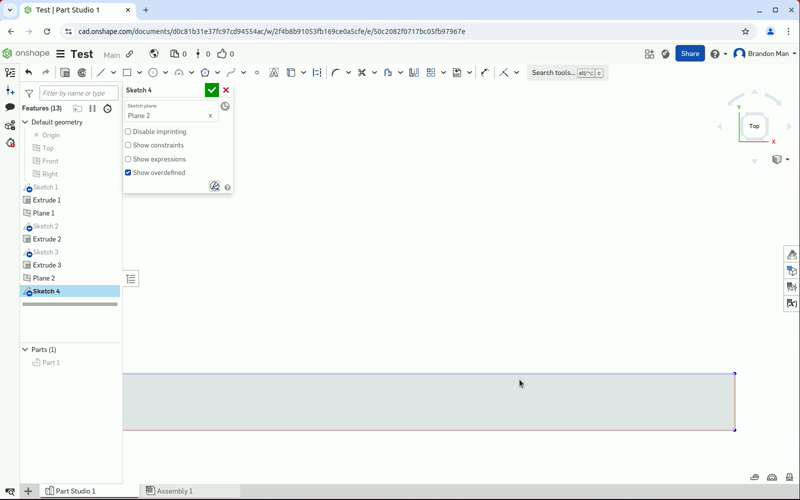
click(519, 379)
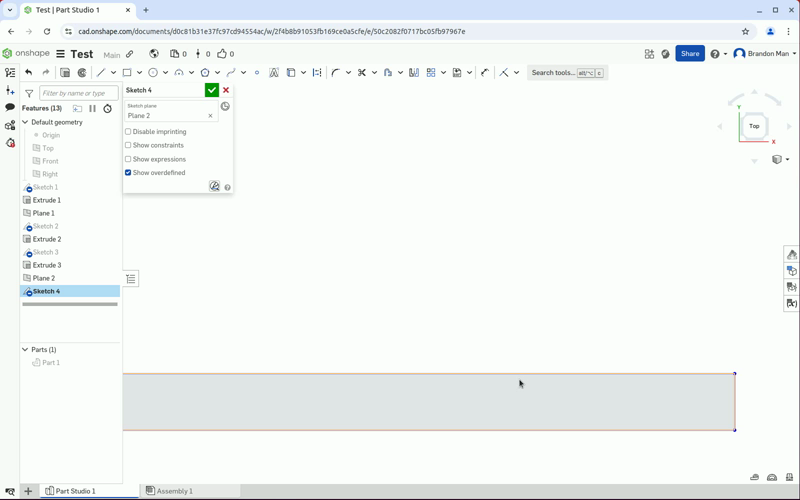
scroll(-6)
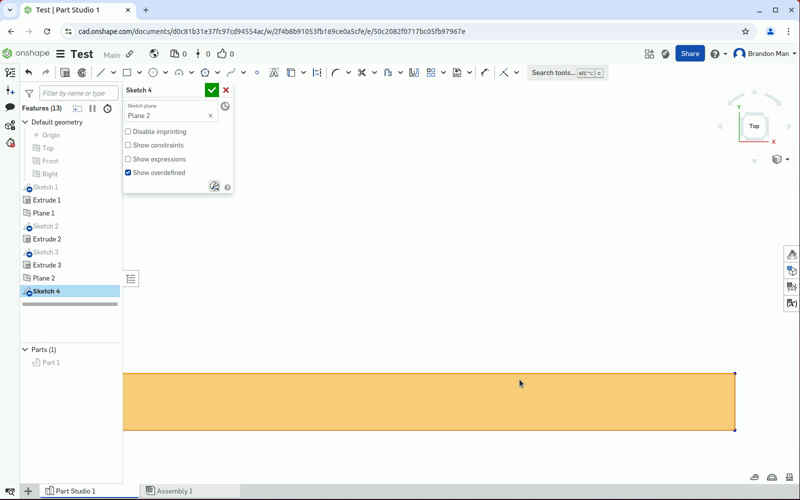
scroll(-6)
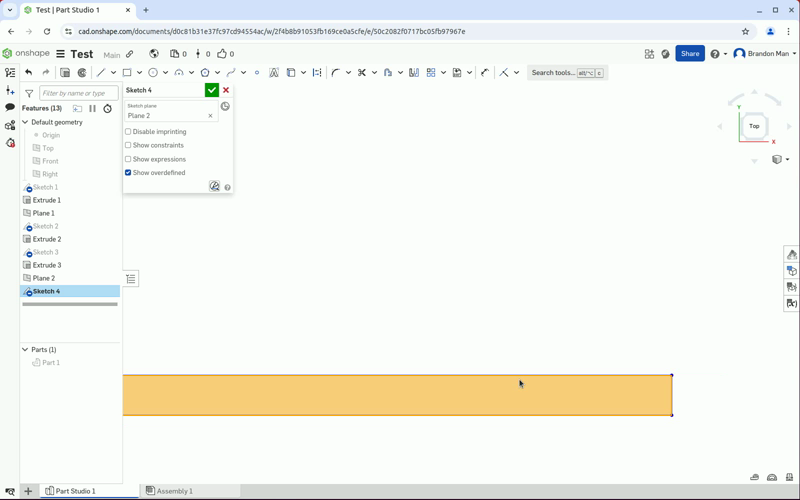
scroll(-6)
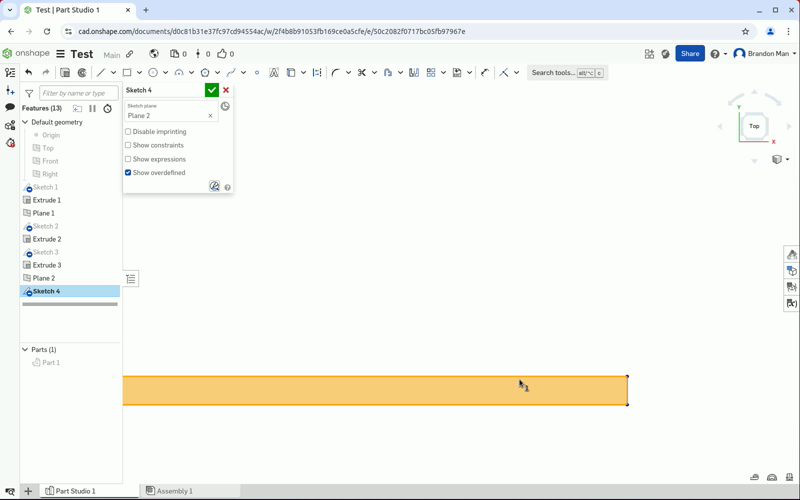
scroll(-6)
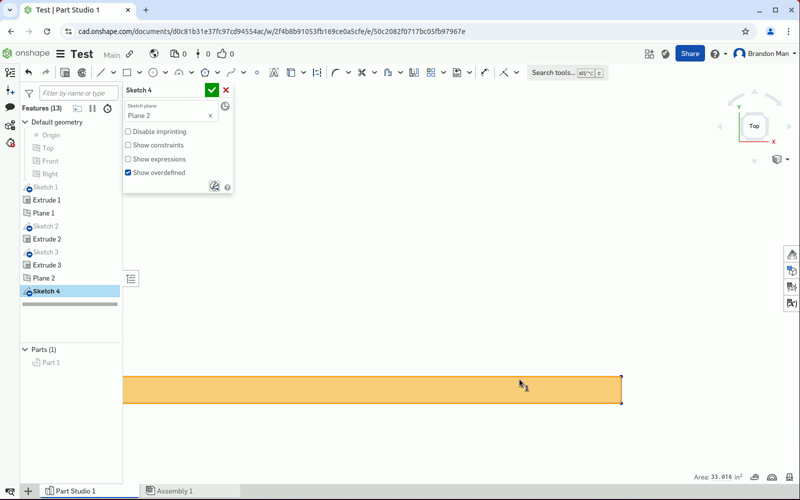
scroll(-6)
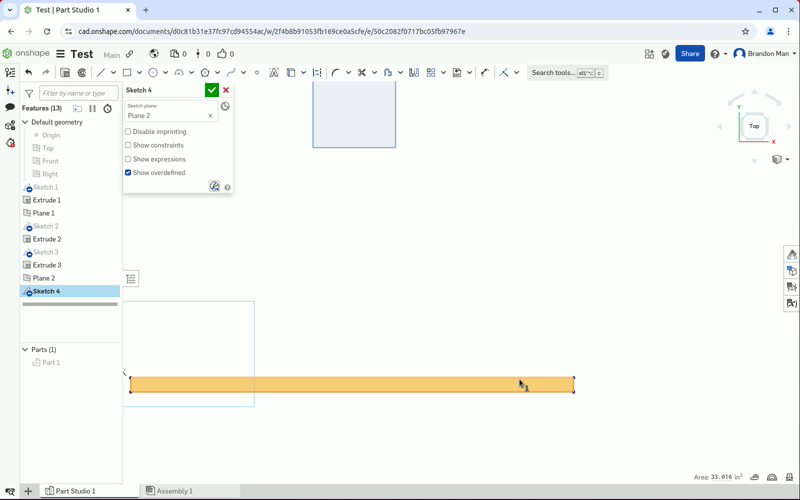
scroll(-6)
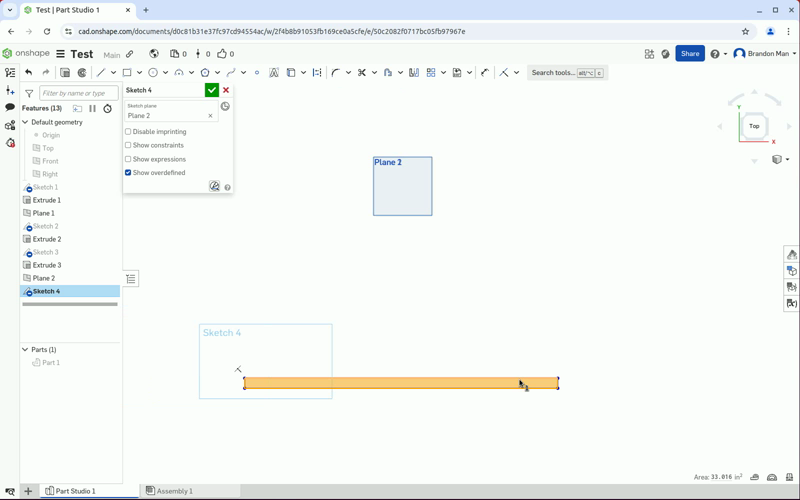
scroll(-6)
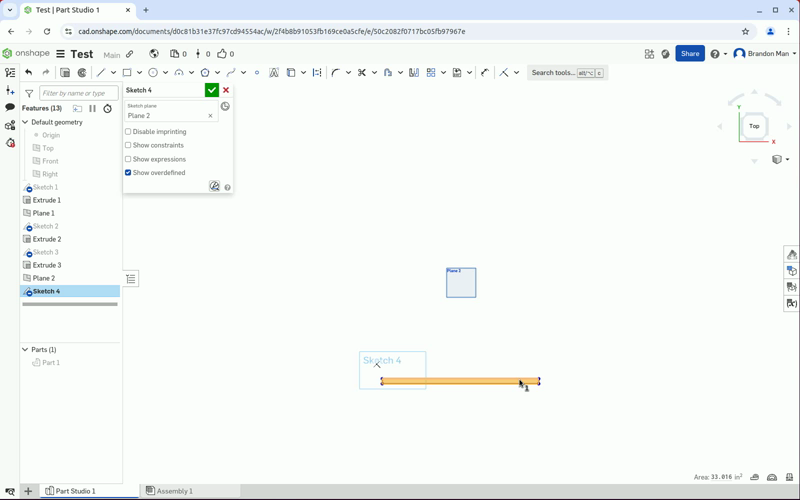
mouse_move(73, 352)
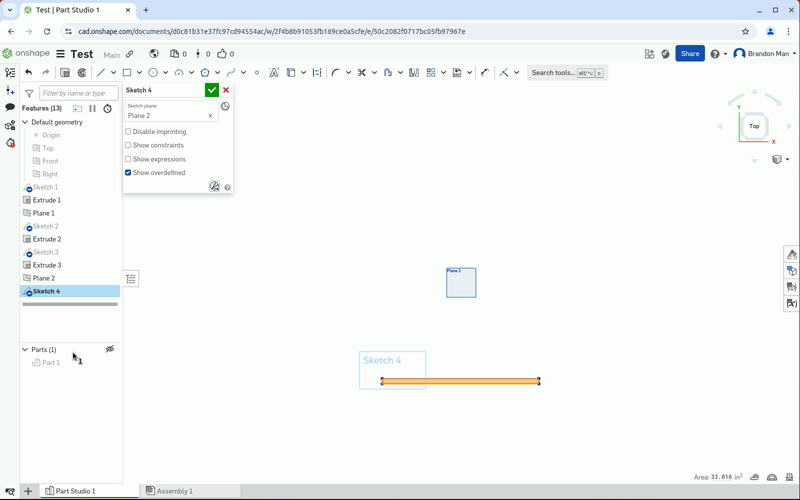
key(shift+y)
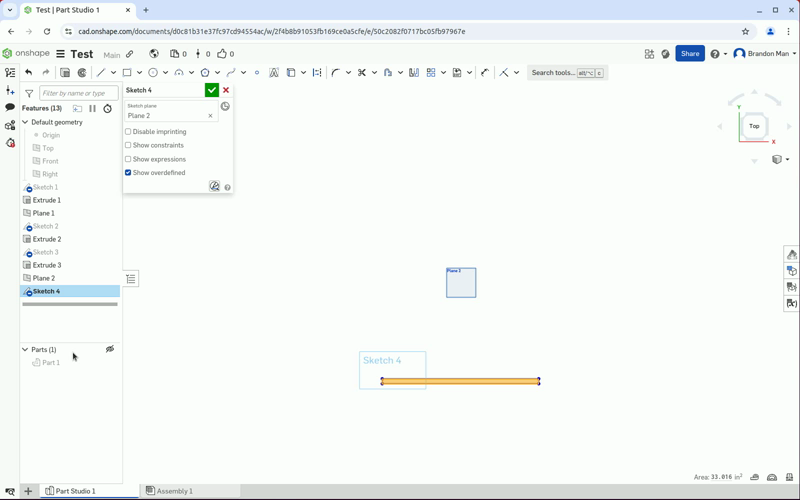
key(shift+e)
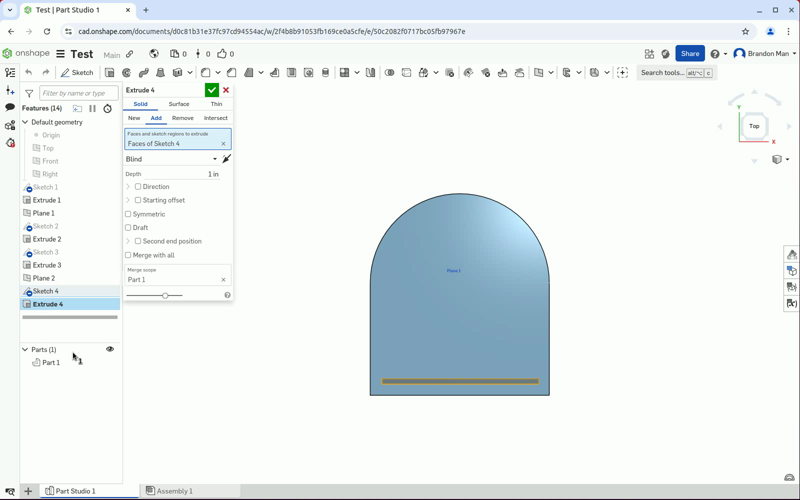
mouse_move(143, 106)
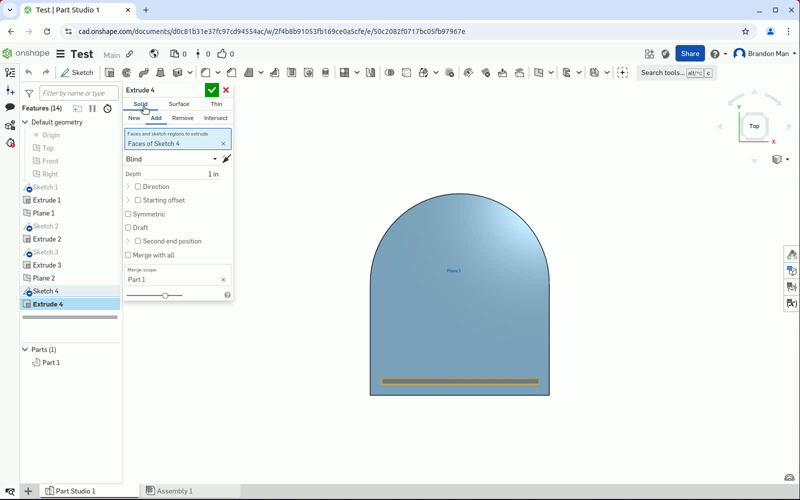
click(143, 106)
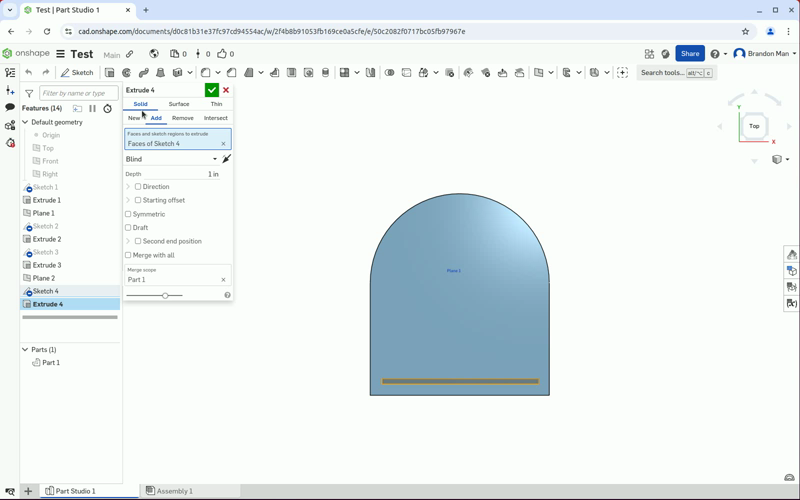
mouse_move(137, 120)
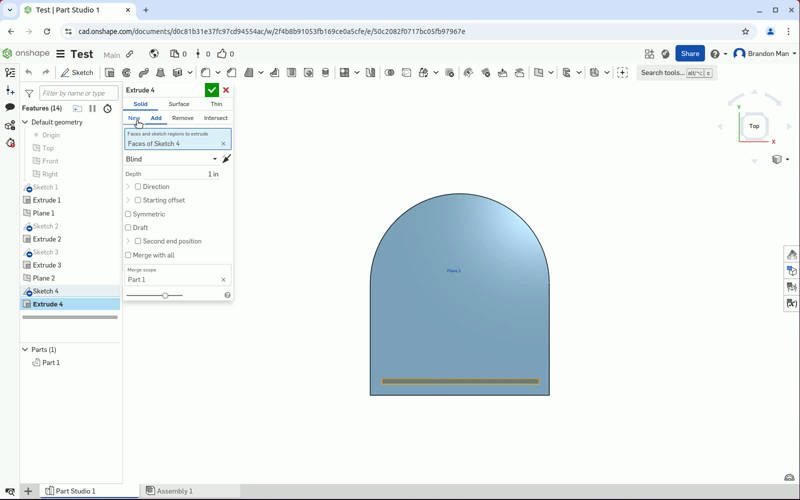
click(137, 120)
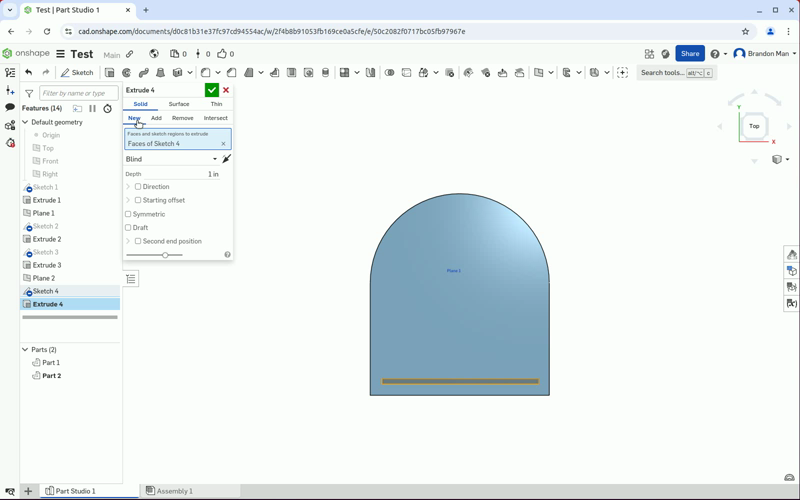
key(tab, 4)
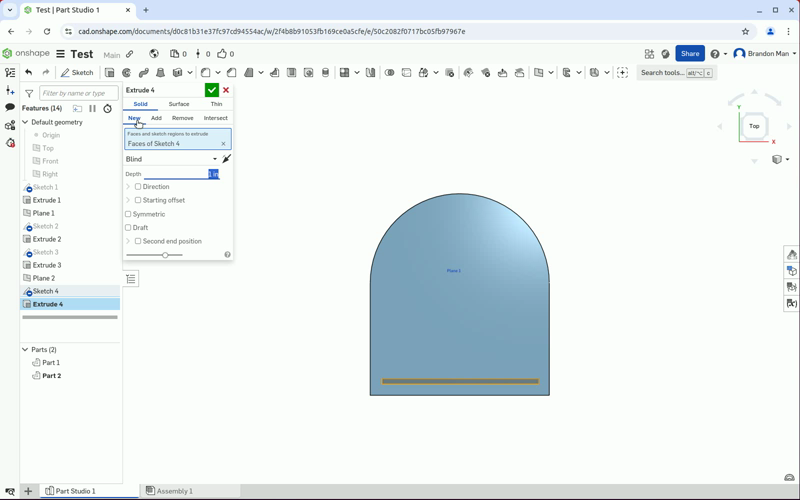
text(11.554)
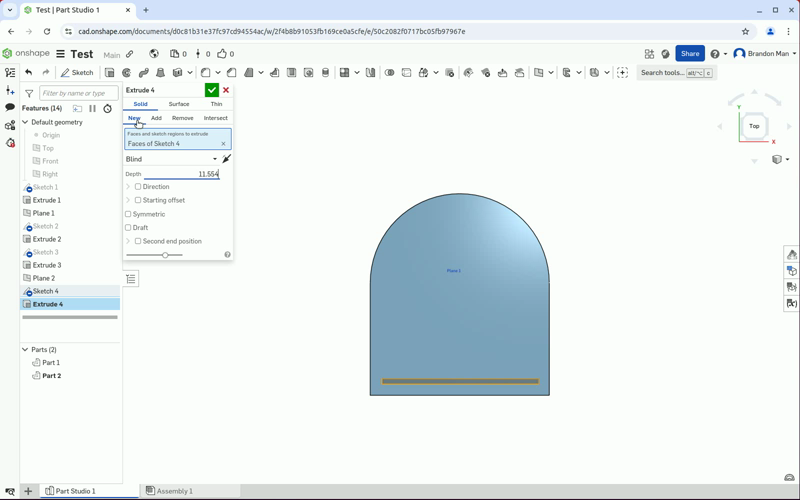
key(enter)
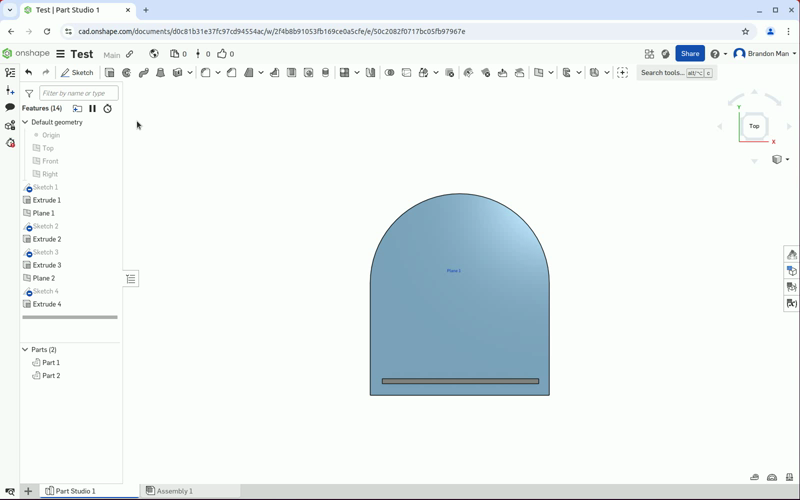
key(shift+h)
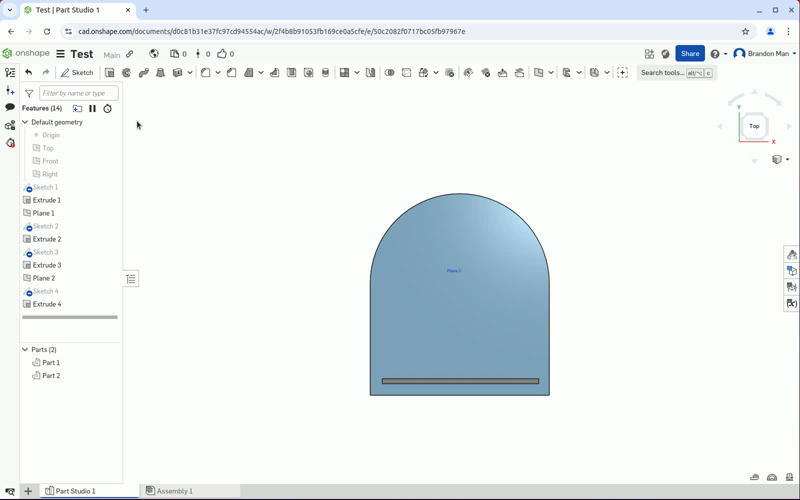
key(shift+h)
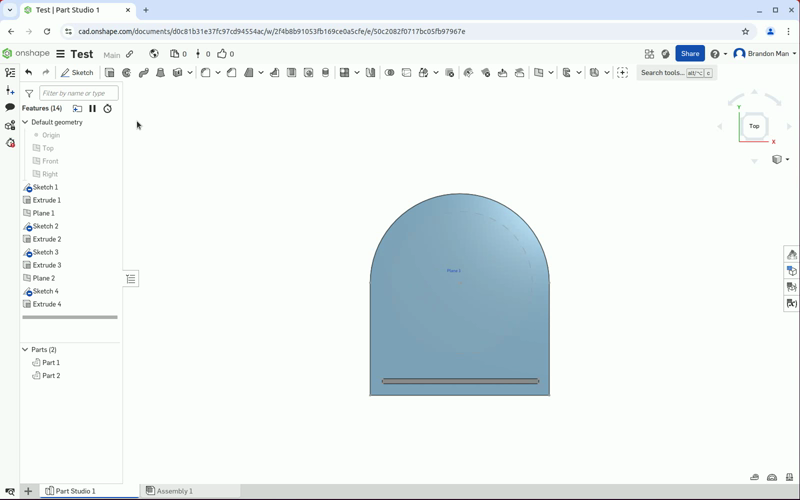
key(shift+7)
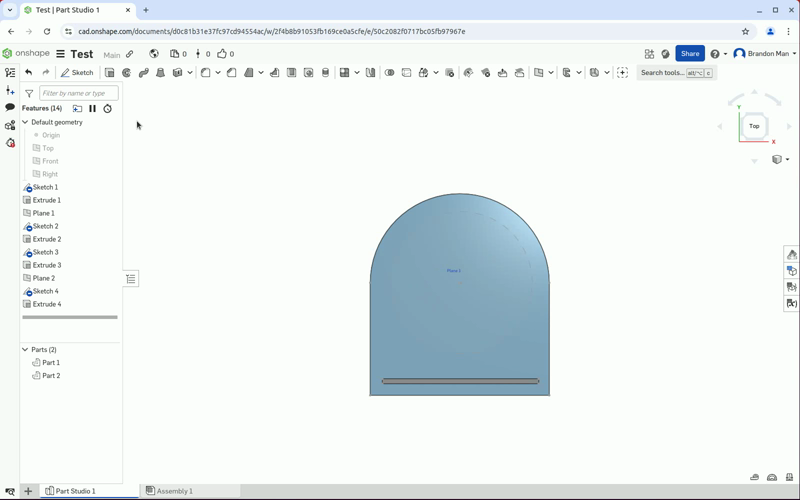
key(up, 3)
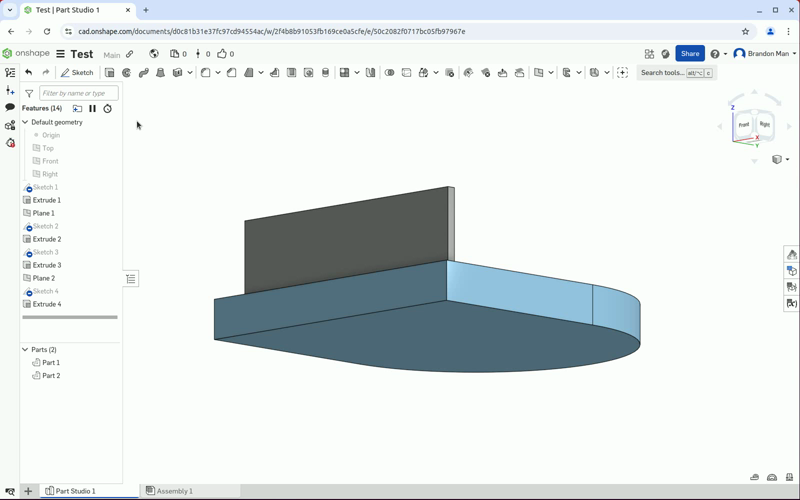
key(left, 3)
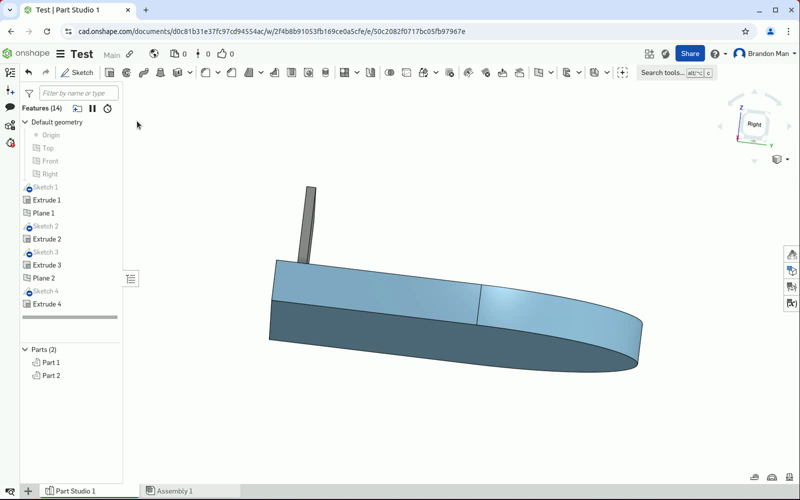
key(right, 3)
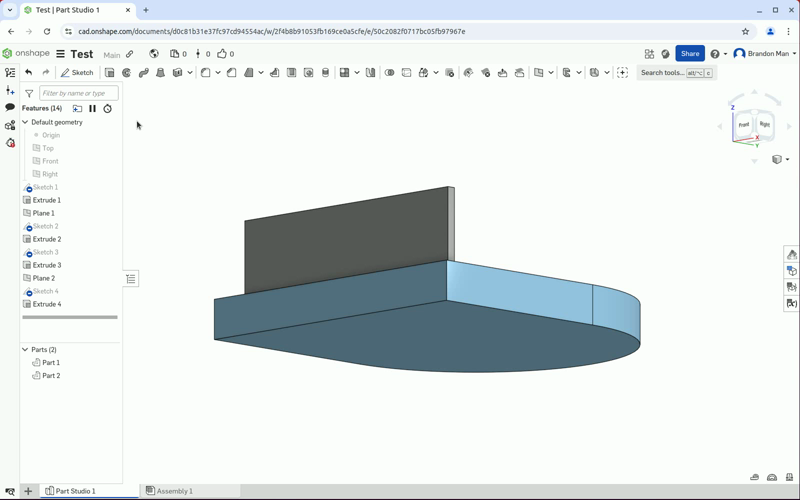
key(down, 3)
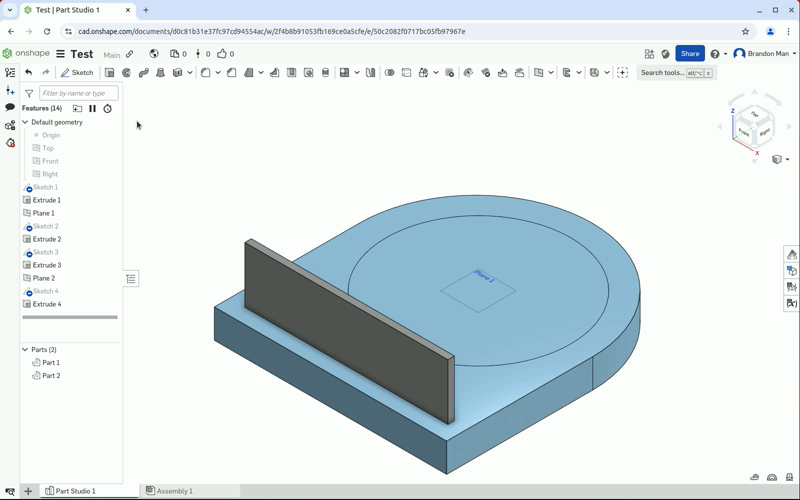
mouse_move(73, 189)
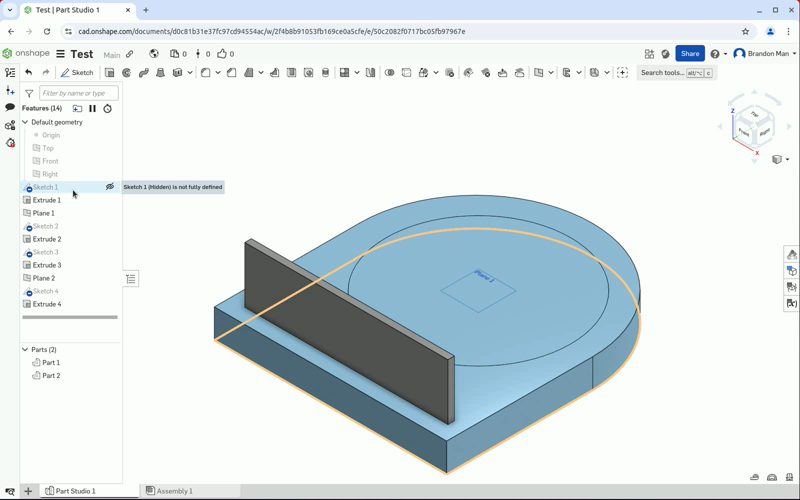
click(73, 189)